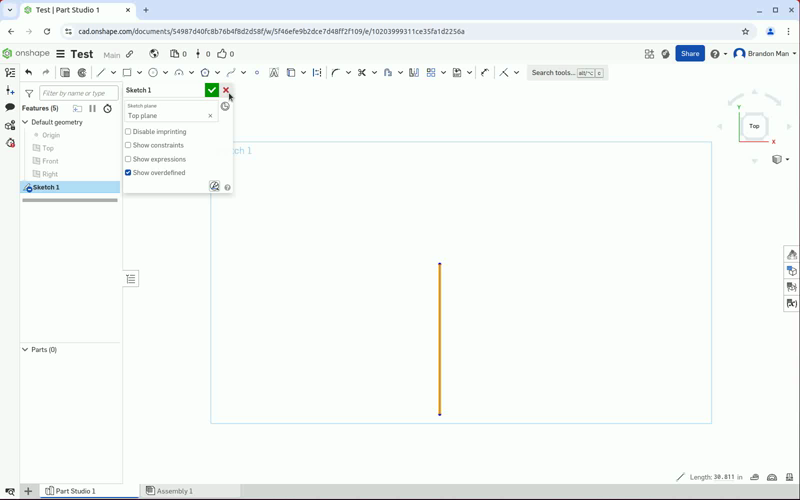
key(shift+h)
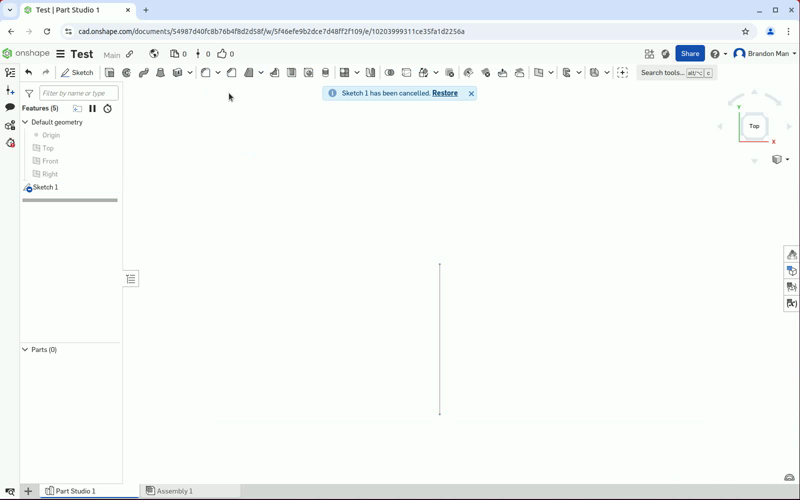
key(shift+s)
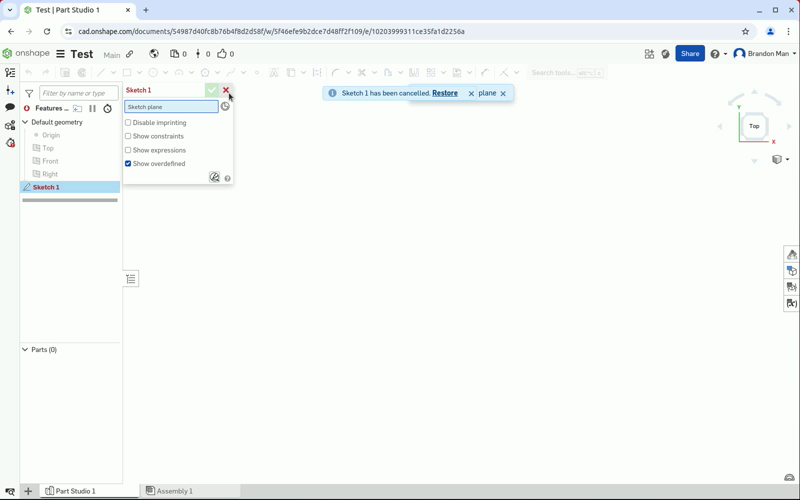
mouse_move(73, 150)
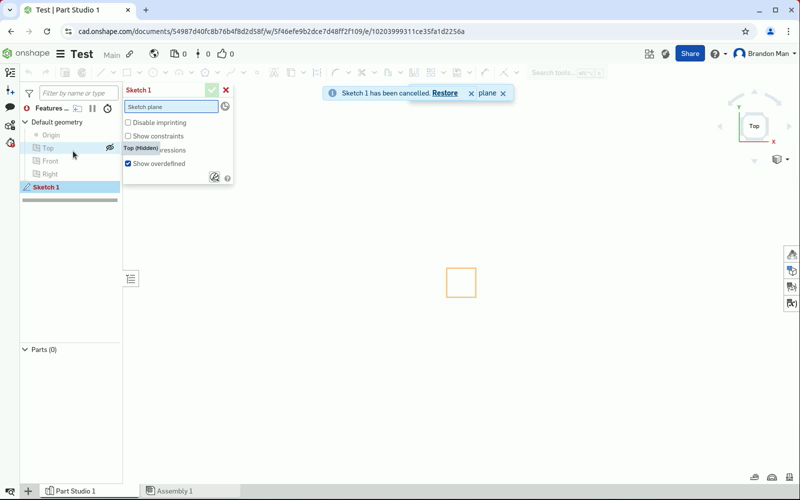
click(73, 150)
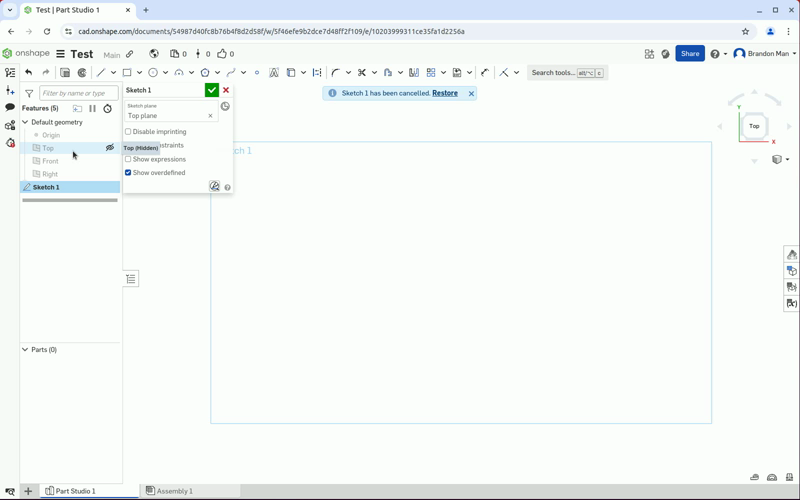
mouse_move(73, 352)
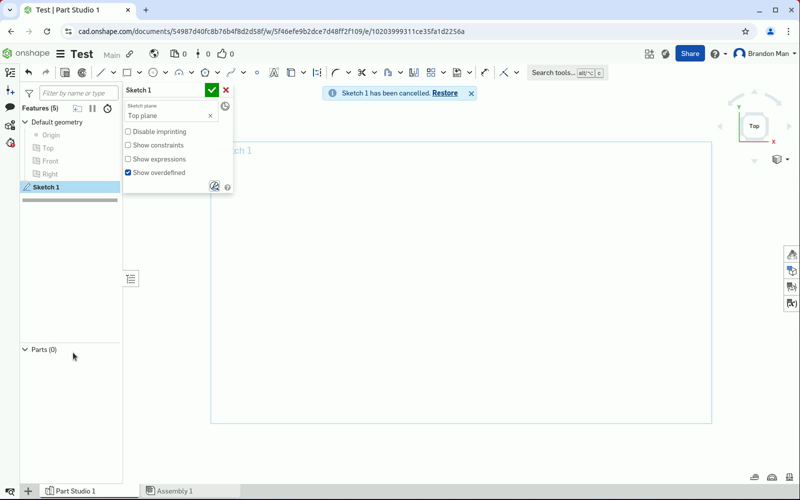
key(y)
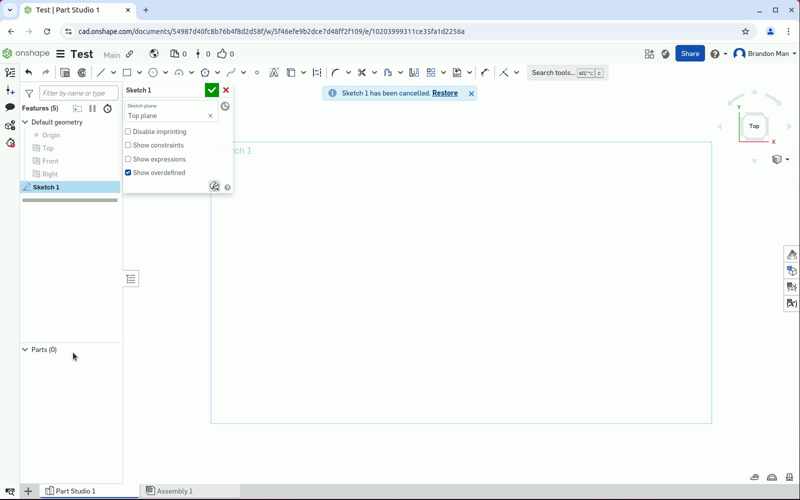
key(l)
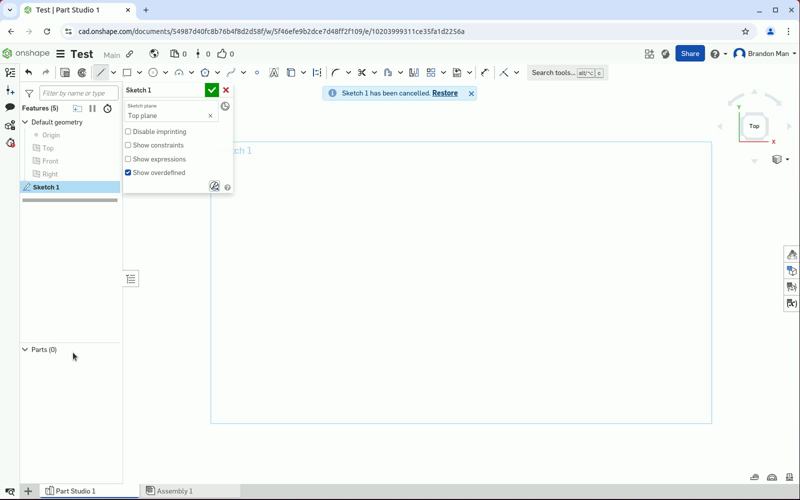
key_down(shift)
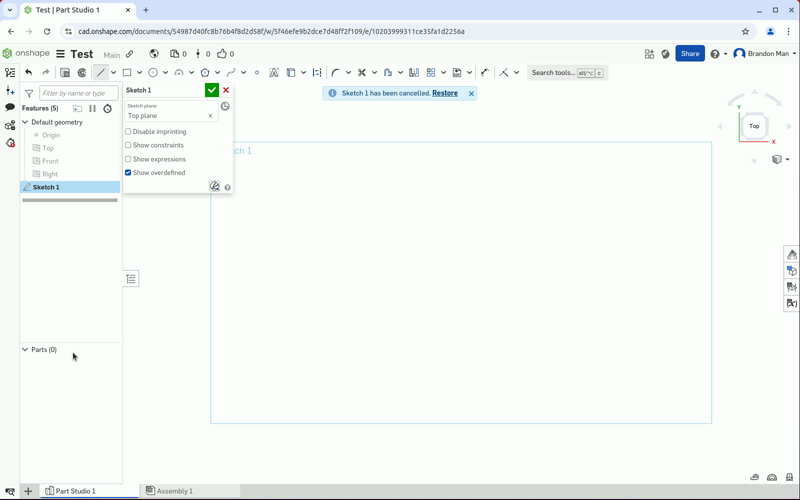
mouse_move(502, 282)
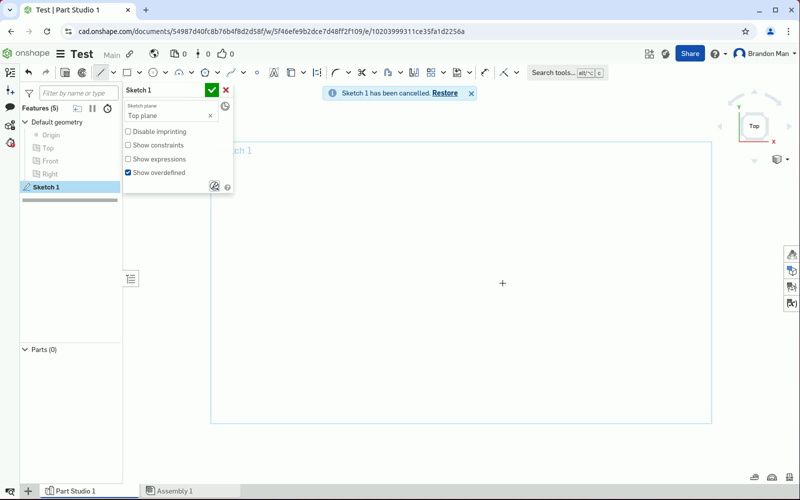
click(502, 282)
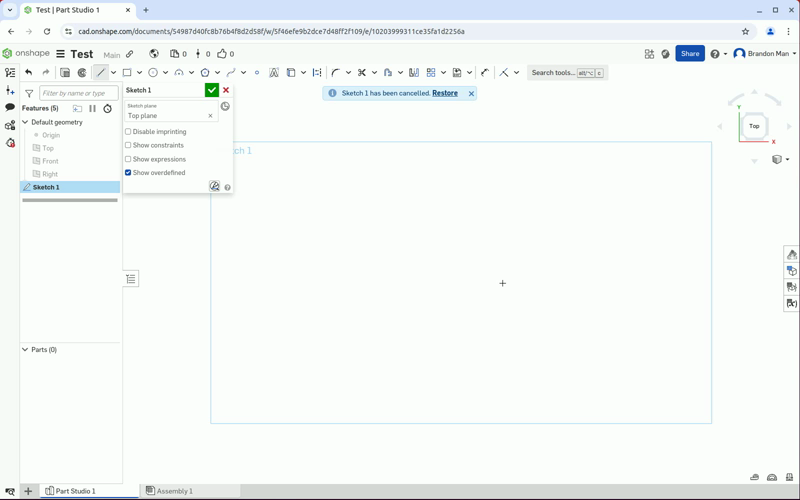
key_up(shift)
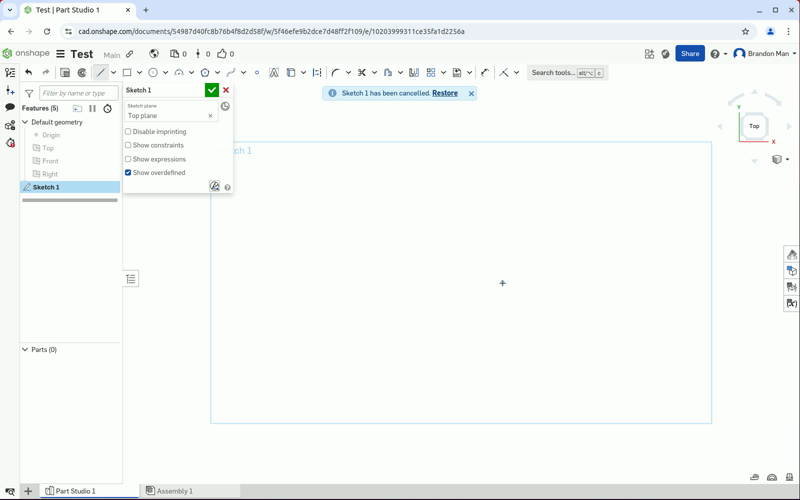
key_down(shift)
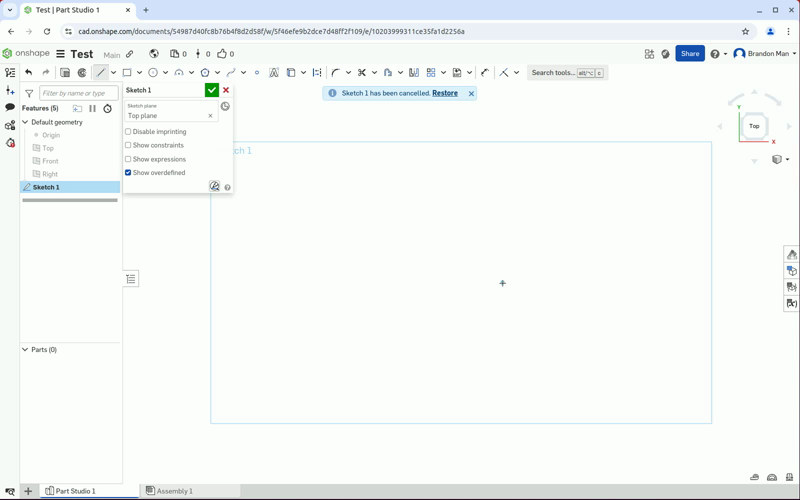
mouse_move(532, 282)
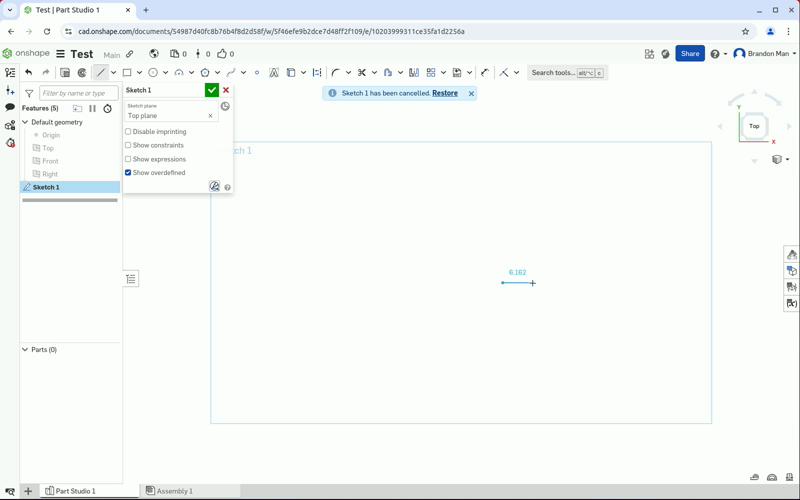
mouse_move(518, 282)
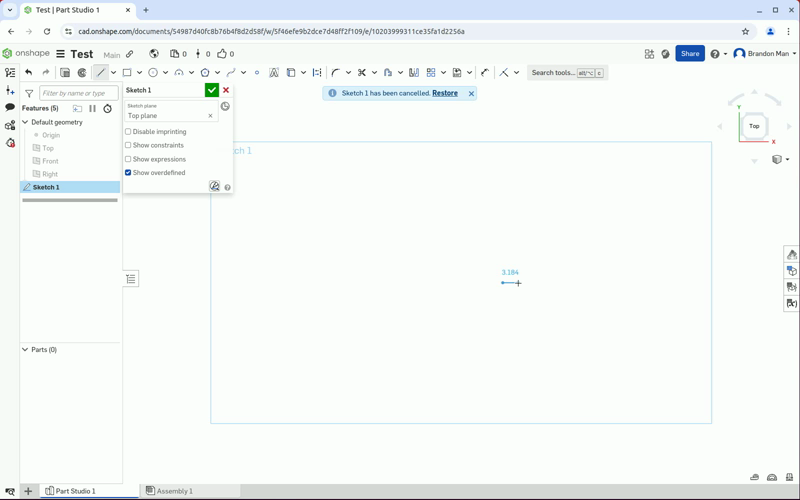
click(518, 282)
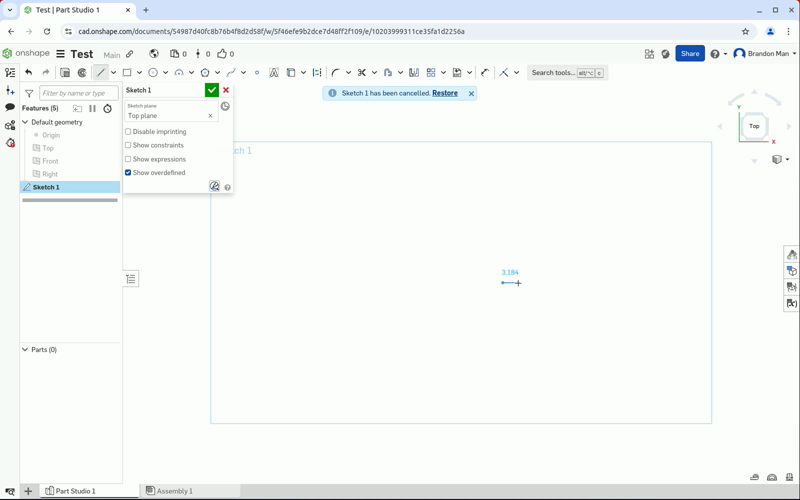
key_up(shift)
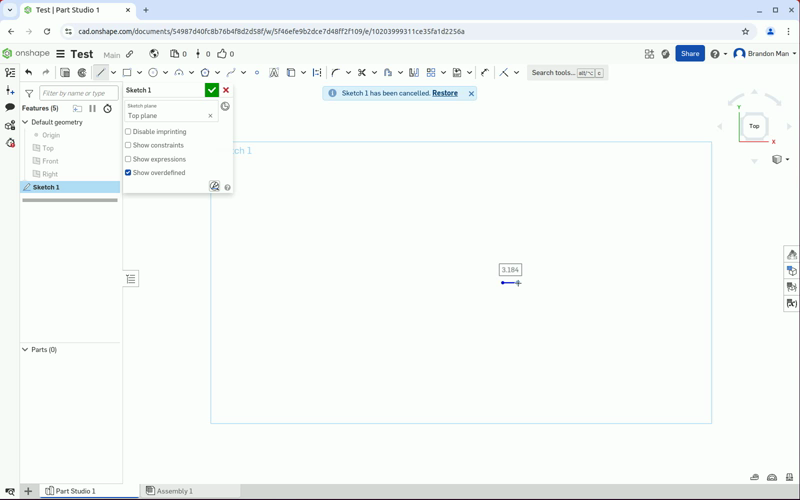
key_down(shift)
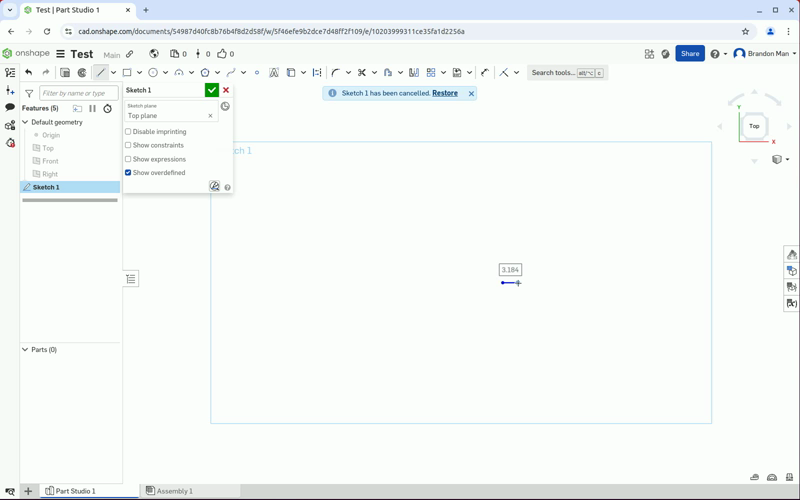
mouse_move(548, 282)
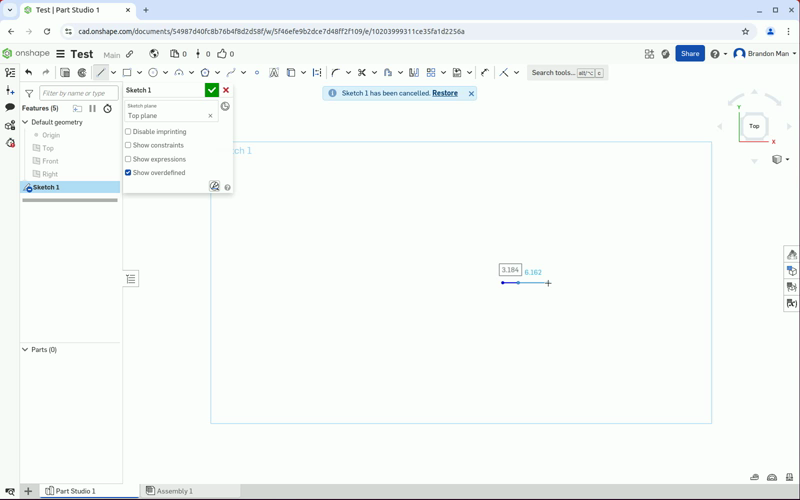
mouse_move(518, 267)
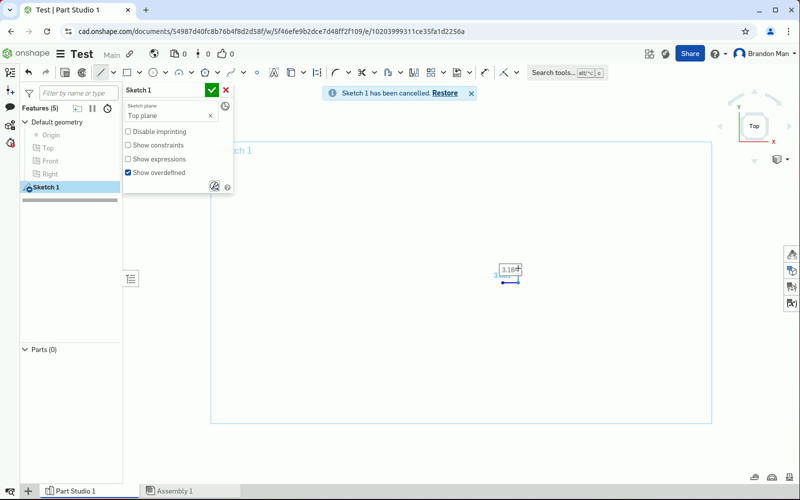
click(518, 267)
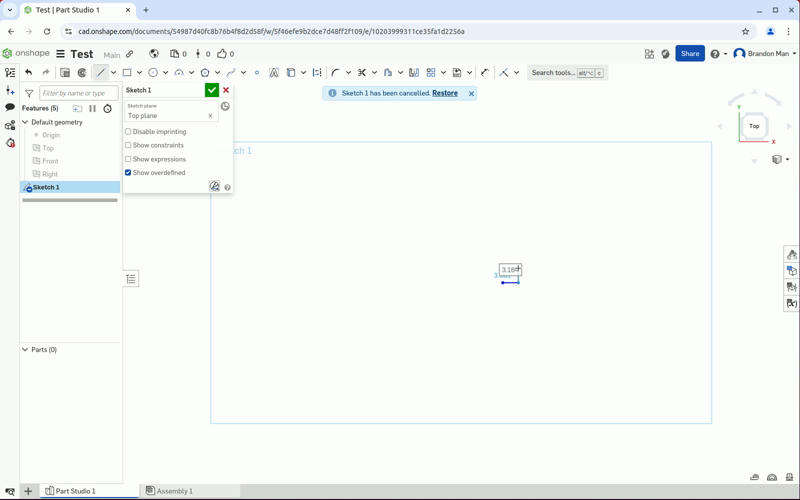
key_up(shift)
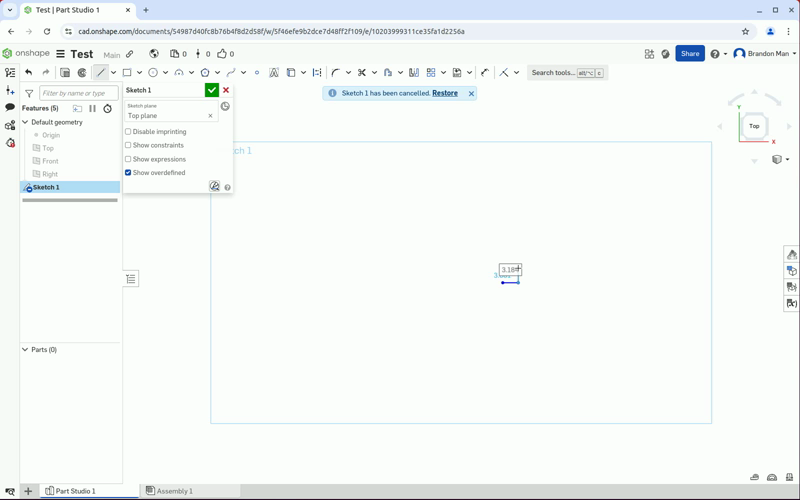
key(esc)
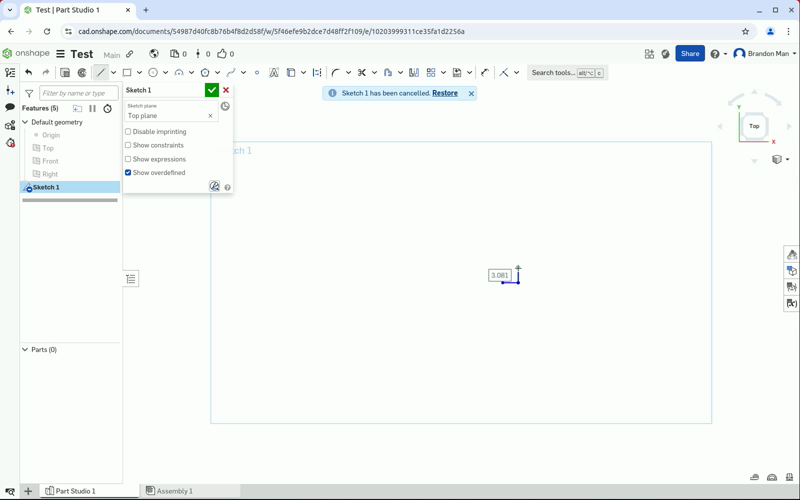
key(a)
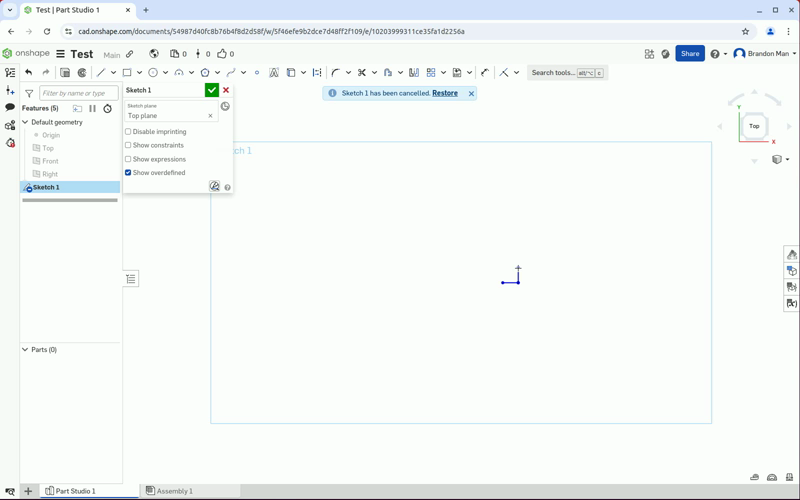
mouse_move(518, 267)
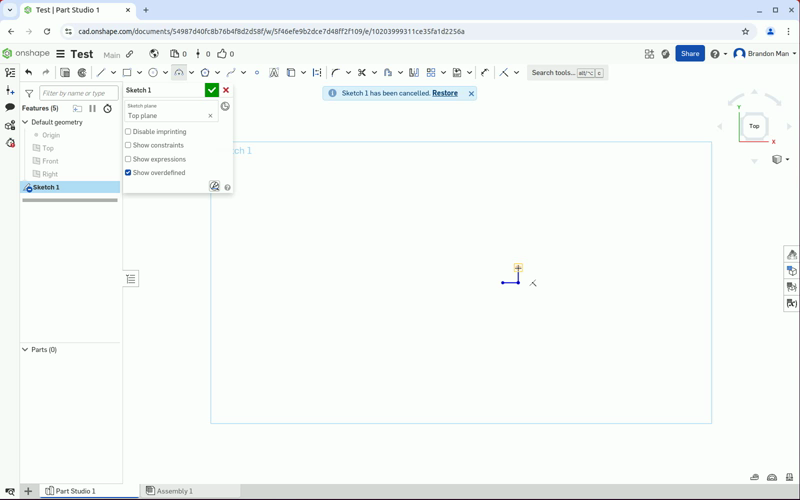
click(518, 267)
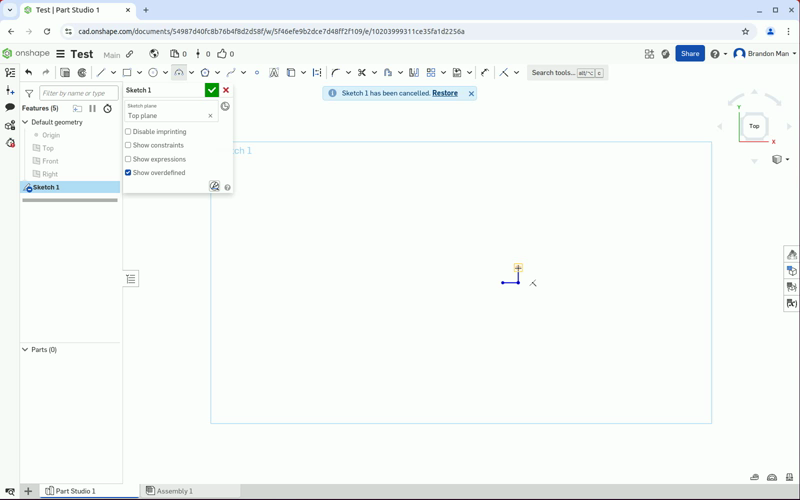
mouse_move(502, 282)
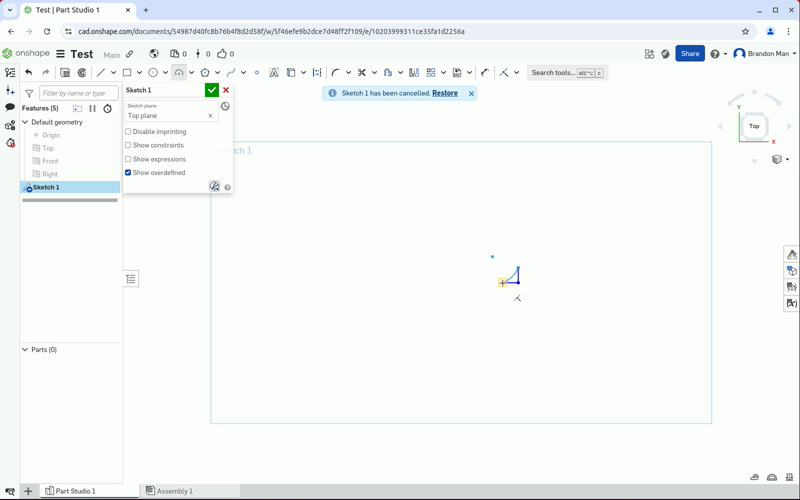
click(502, 282)
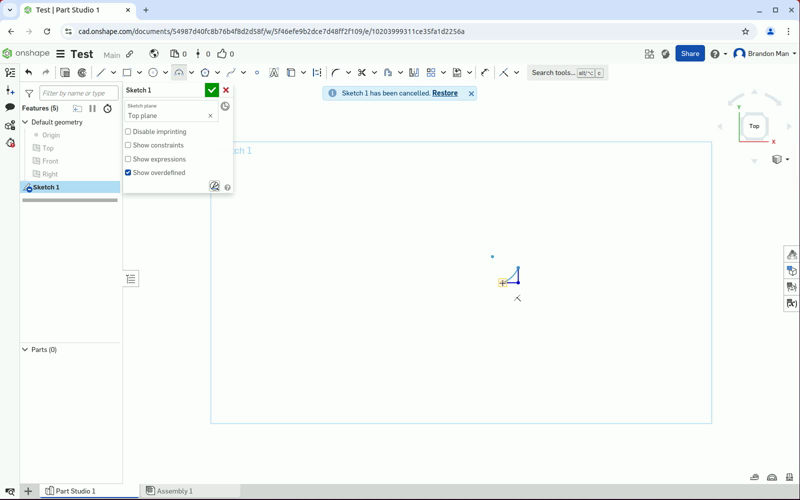
key_down(shift)
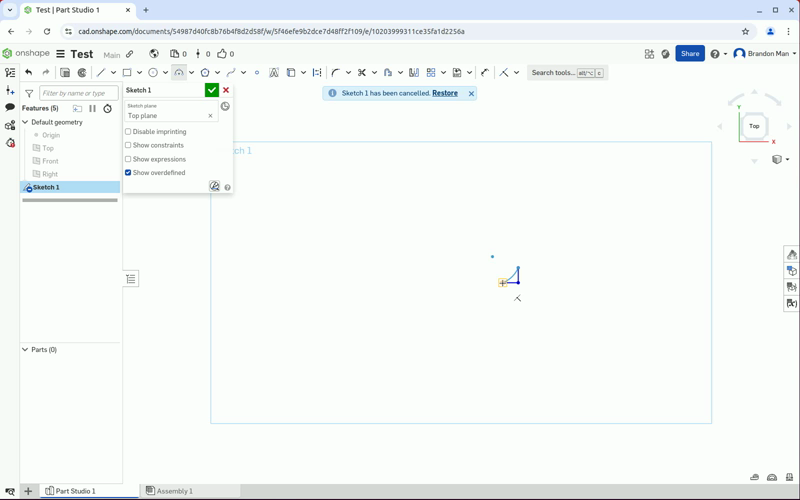
mouse_move(513, 278)
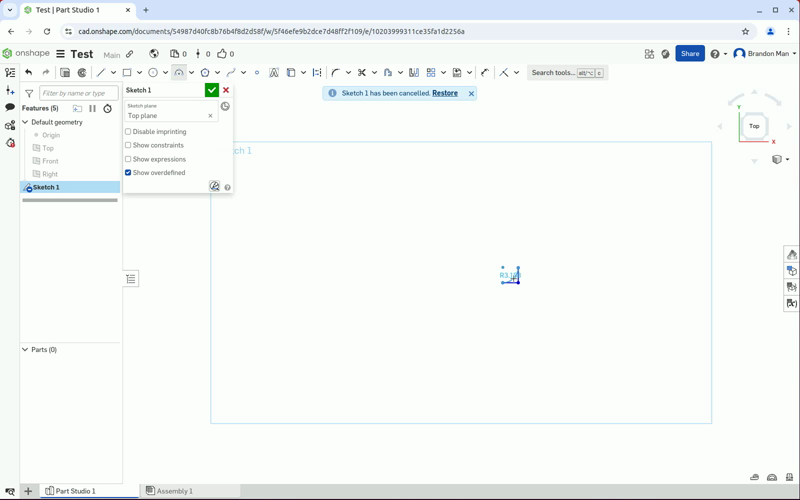
click(513, 278)
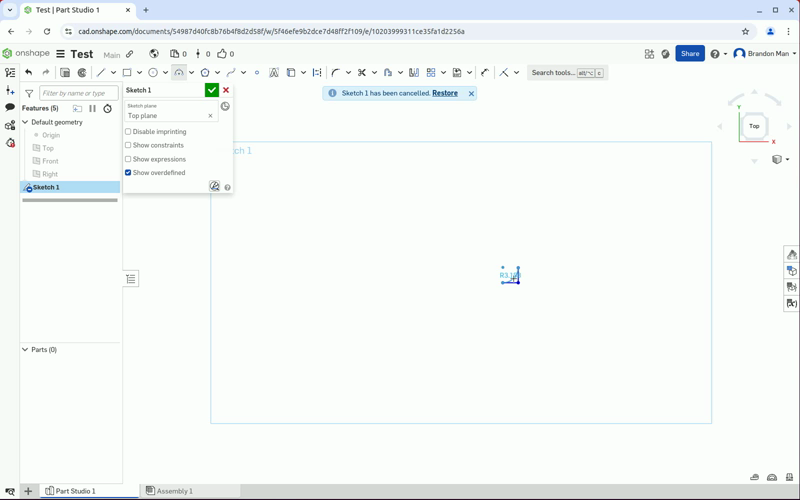
key_up(shift)
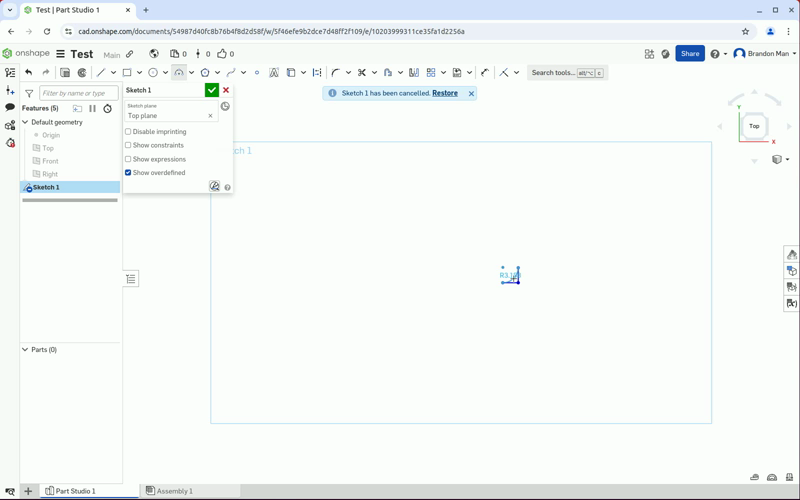
key(esc)
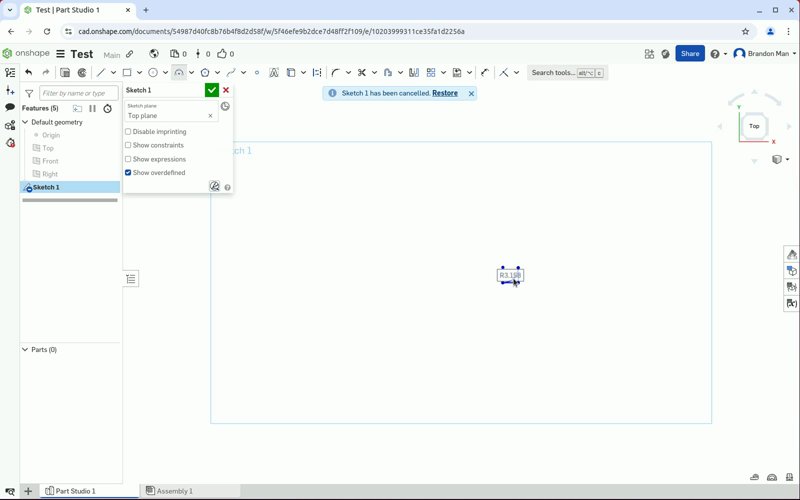
mouse_move(515, 279)
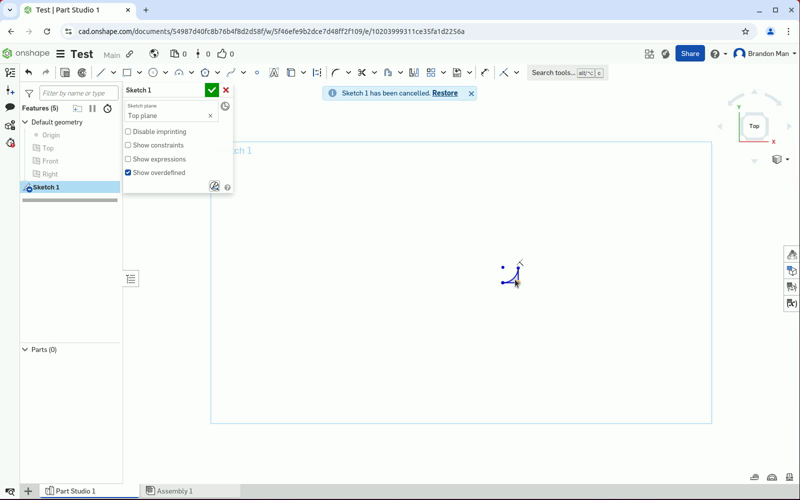
scroll(6)
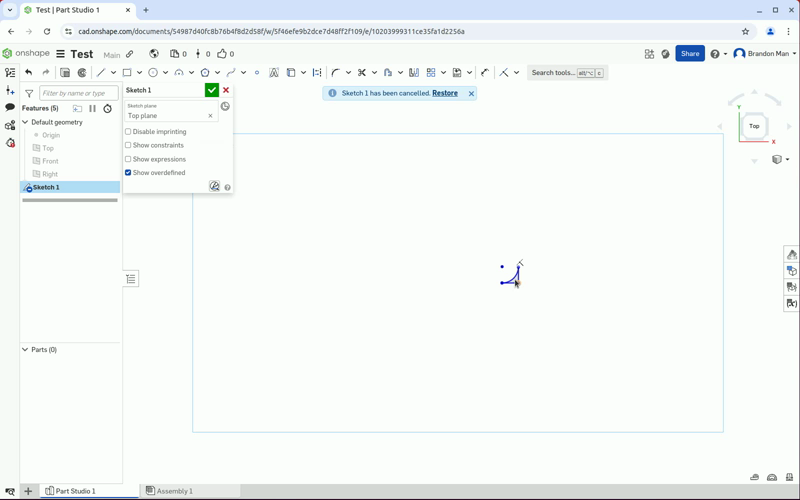
scroll(6)
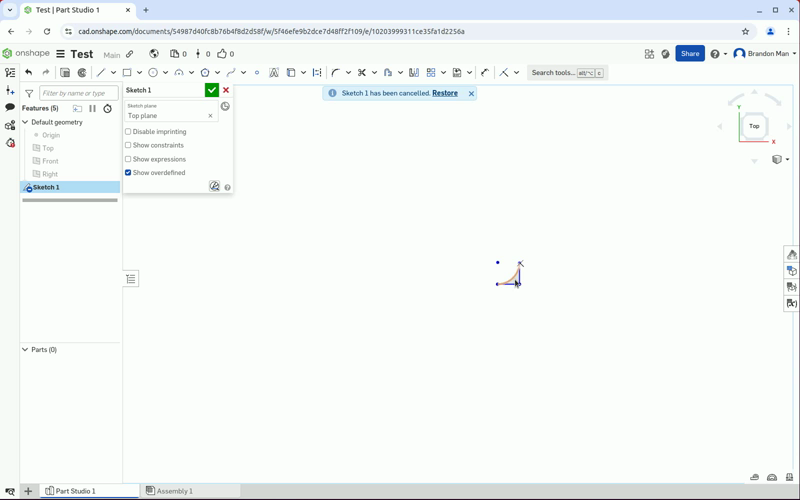
scroll(6)
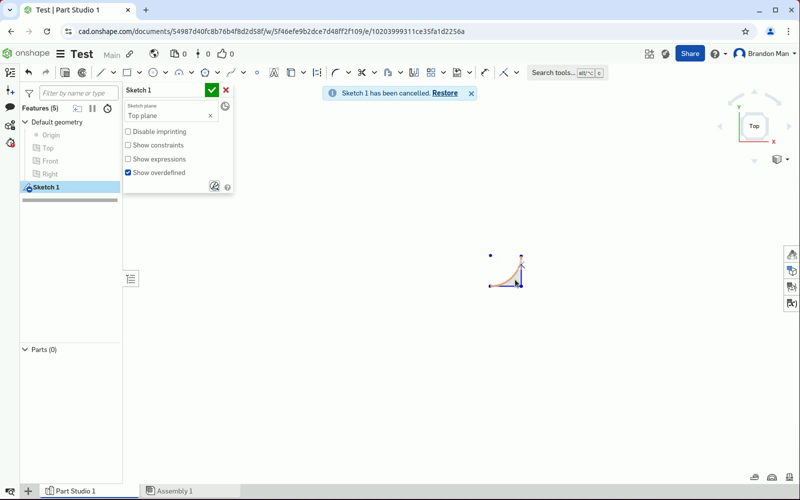
scroll(6)
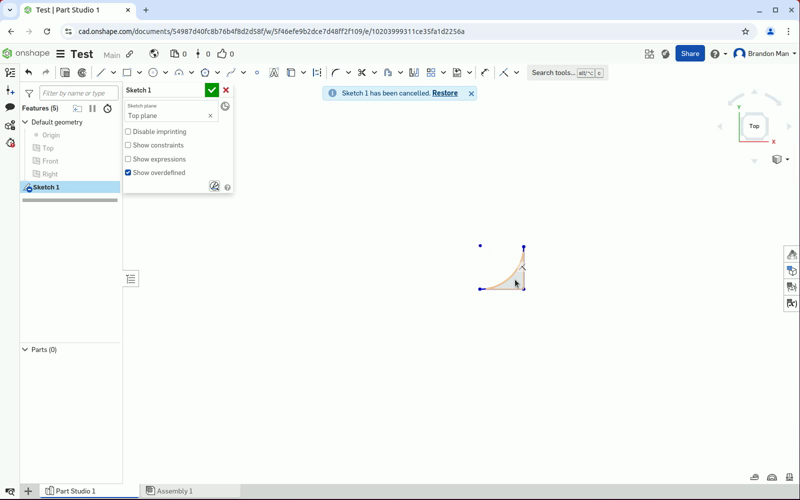
scroll(6)
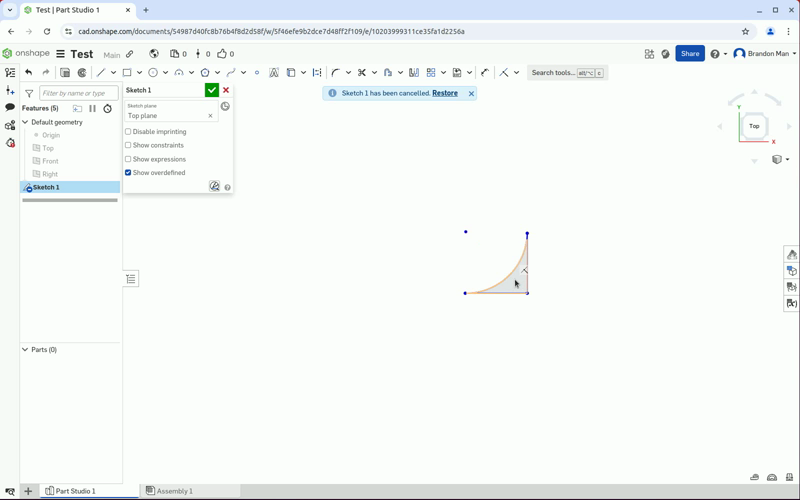
scroll(6)
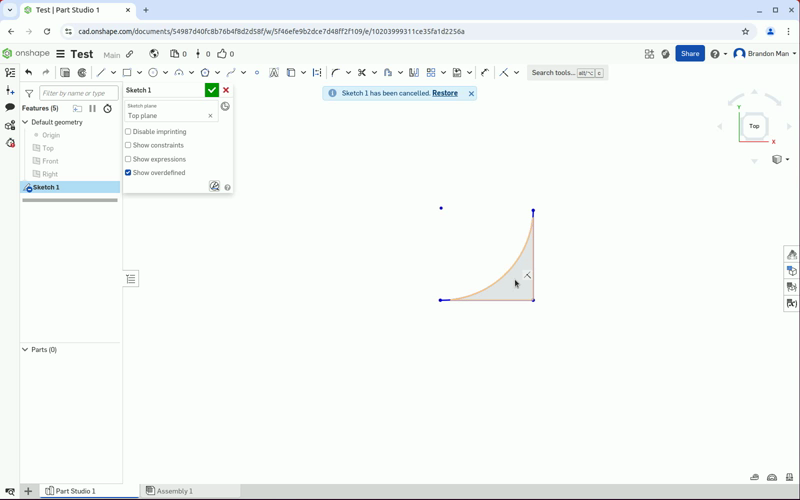
scroll(6)
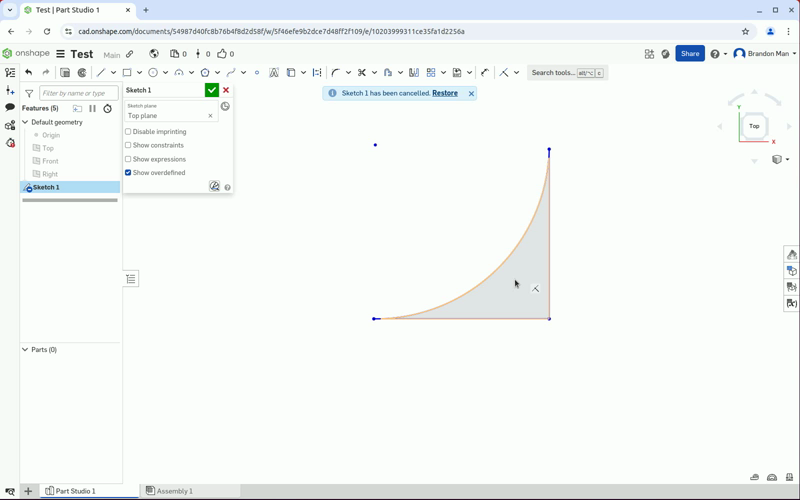
click(515, 279)
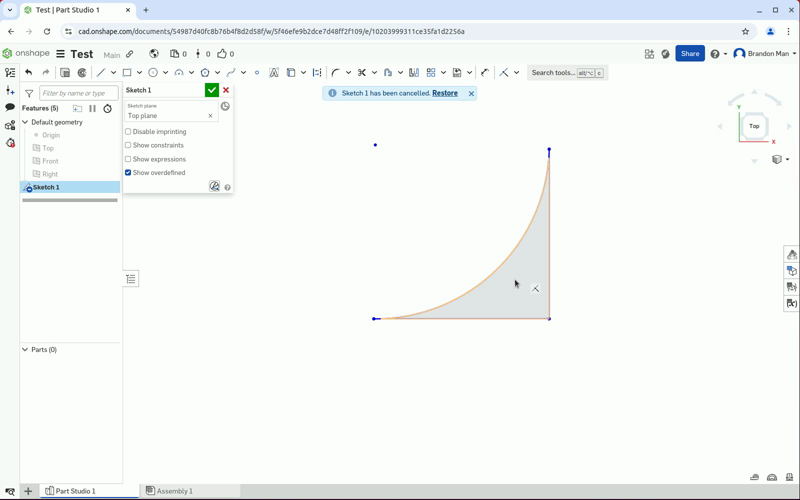
scroll(-6)
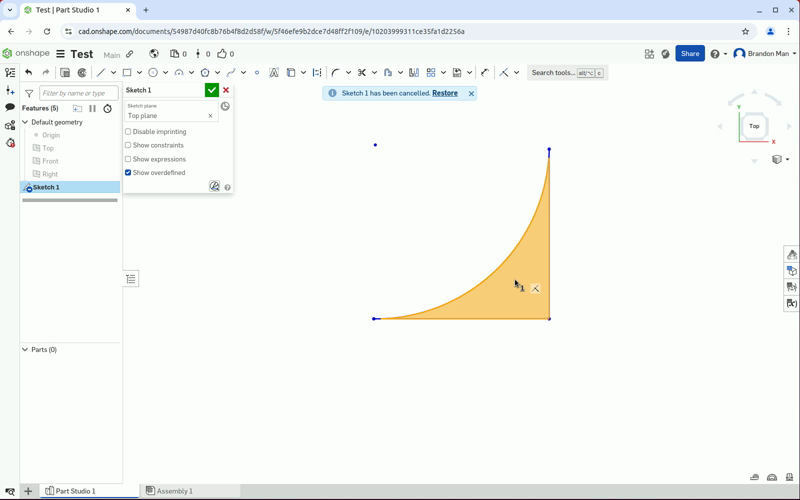
scroll(-6)
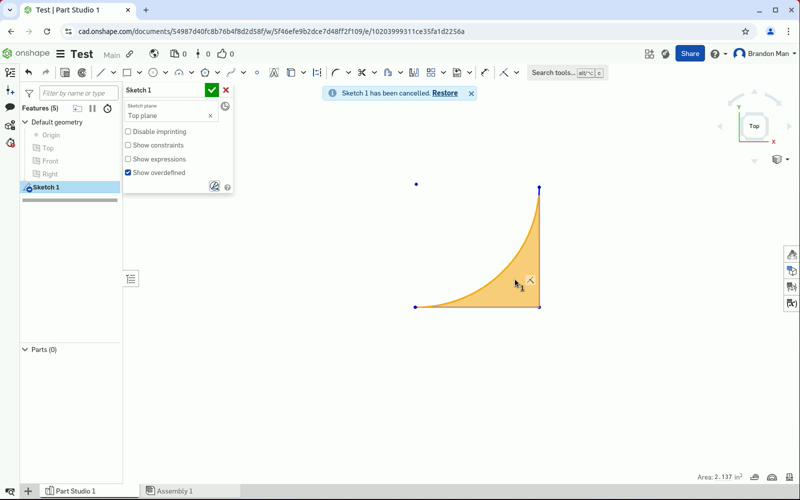
scroll(-6)
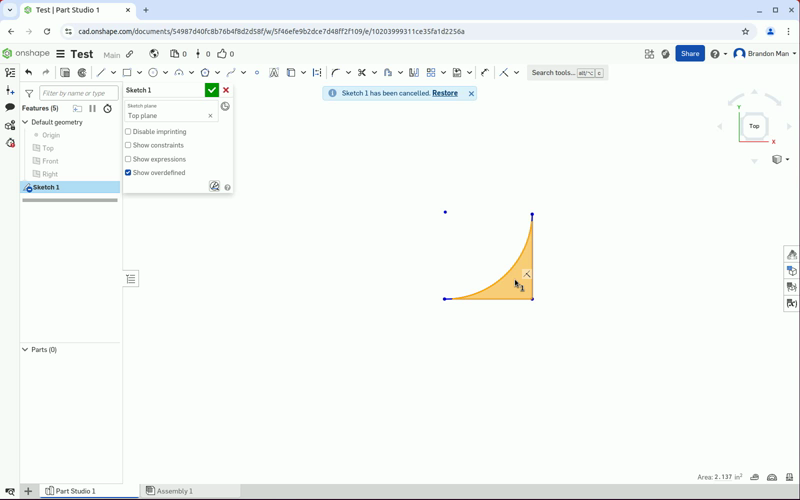
scroll(-6)
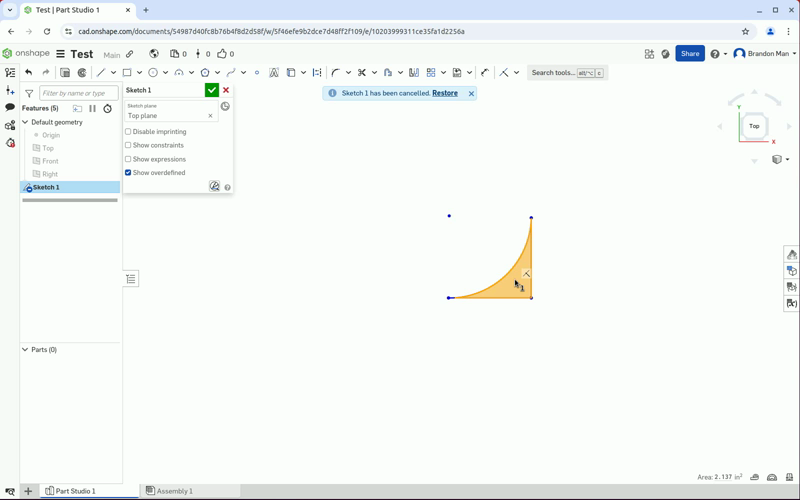
scroll(-6)
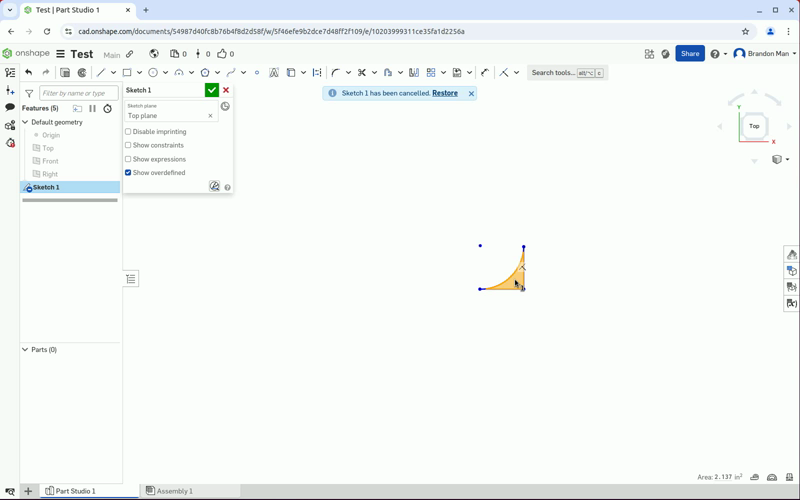
scroll(-6)
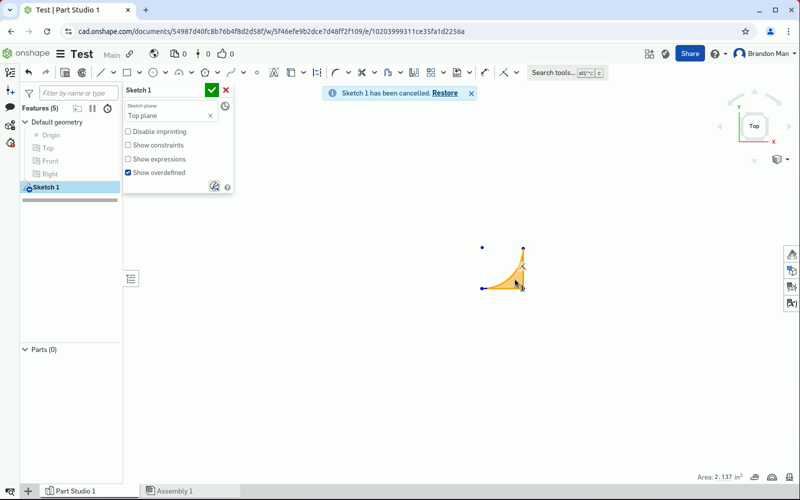
scroll(-6)
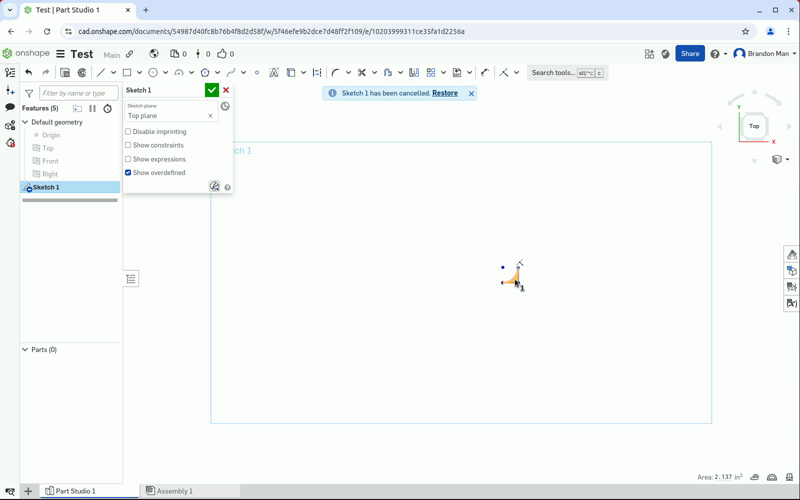
mouse_move(73, 352)
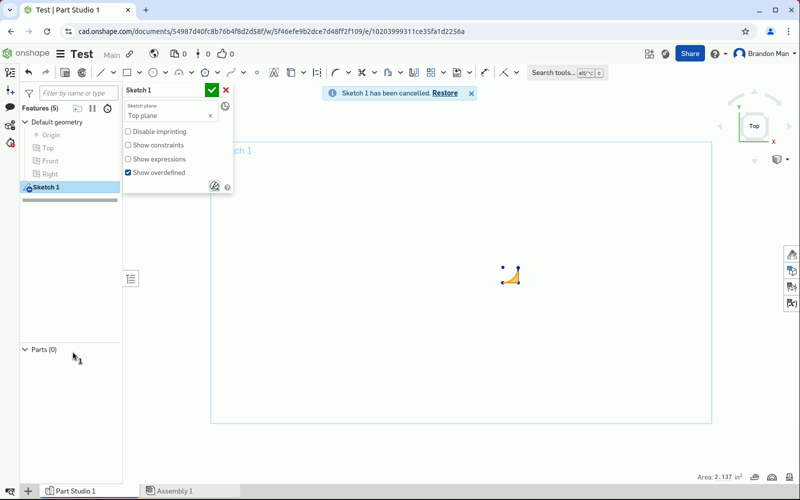
key(shift+y)
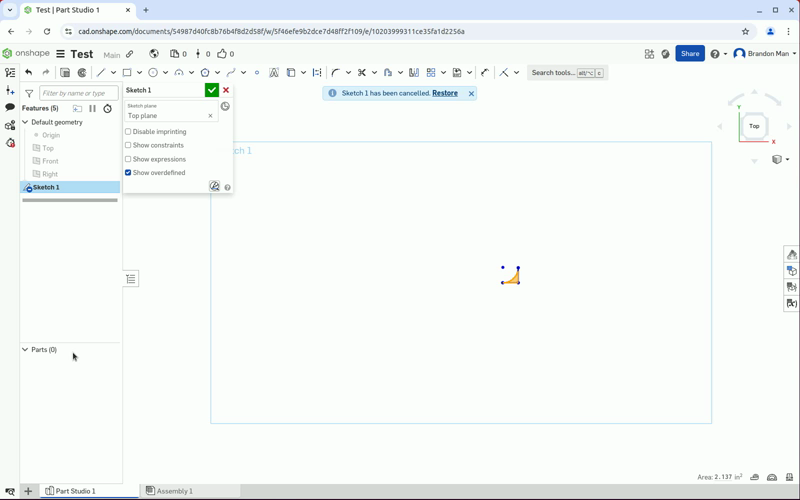
key(shift+e)
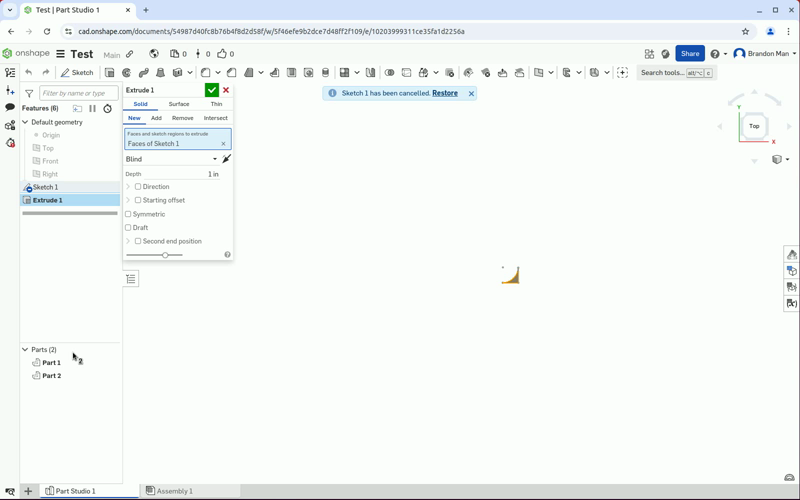
mouse_move(143, 106)
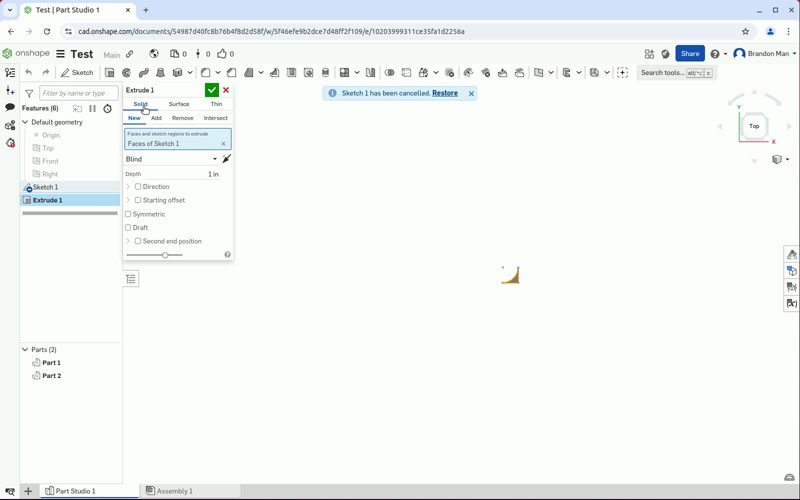
click(143, 106)
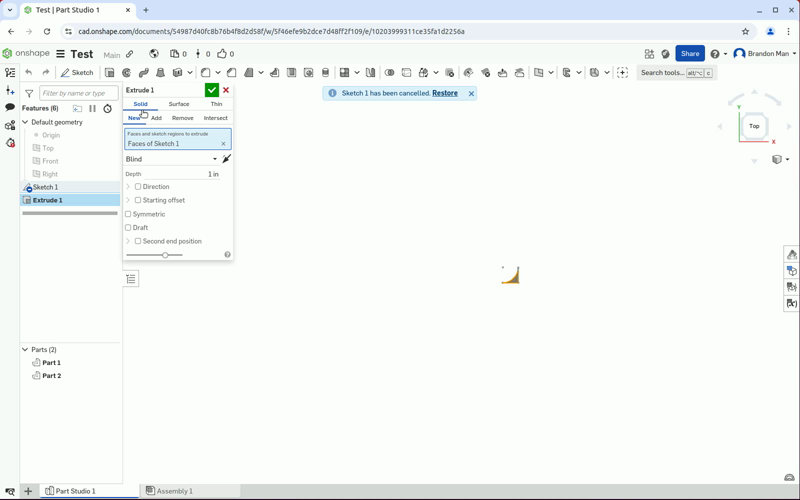
mouse_move(137, 120)
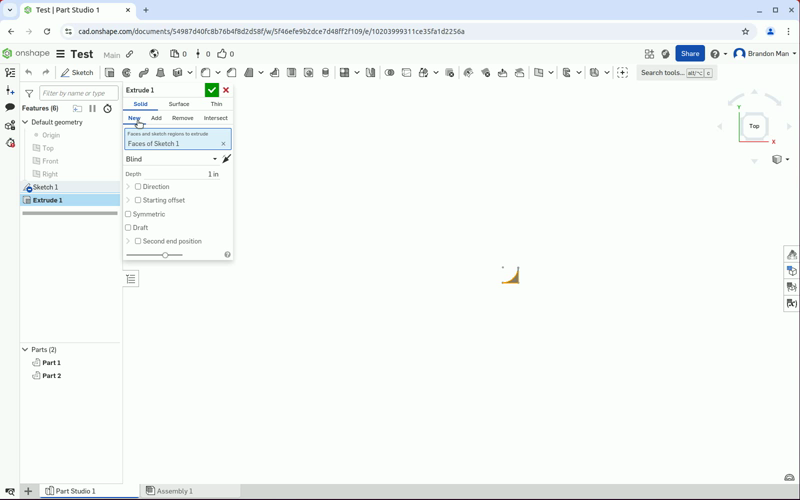
click(137, 120)
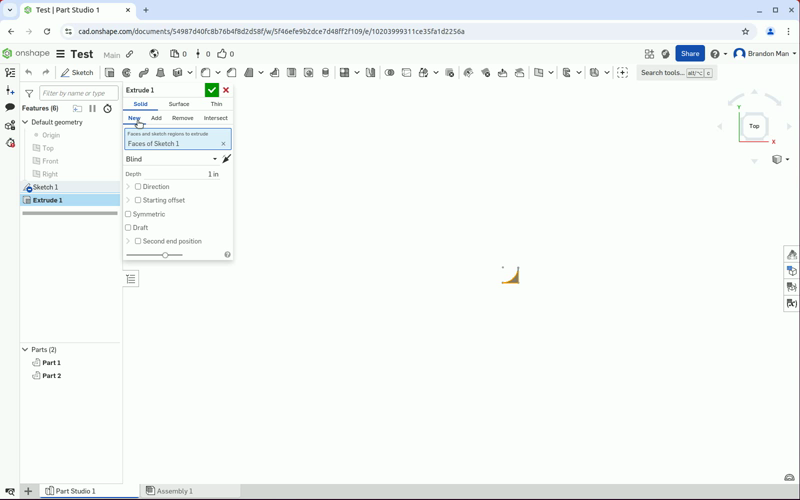
key(tab, 4)
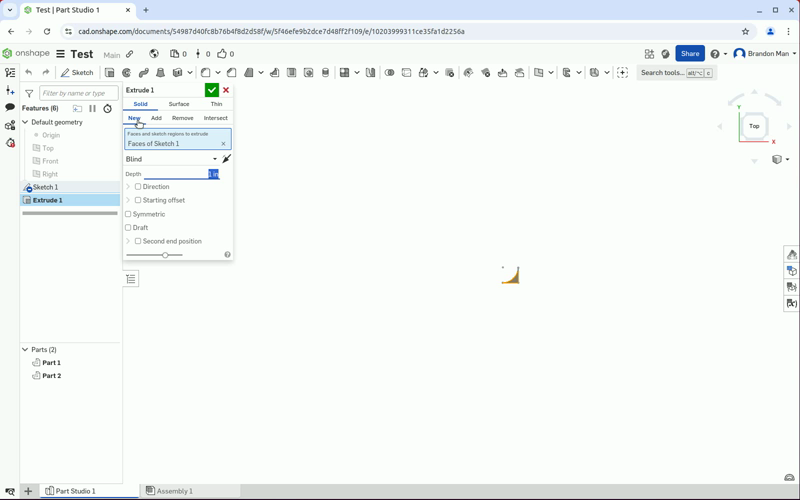
text(3.851)
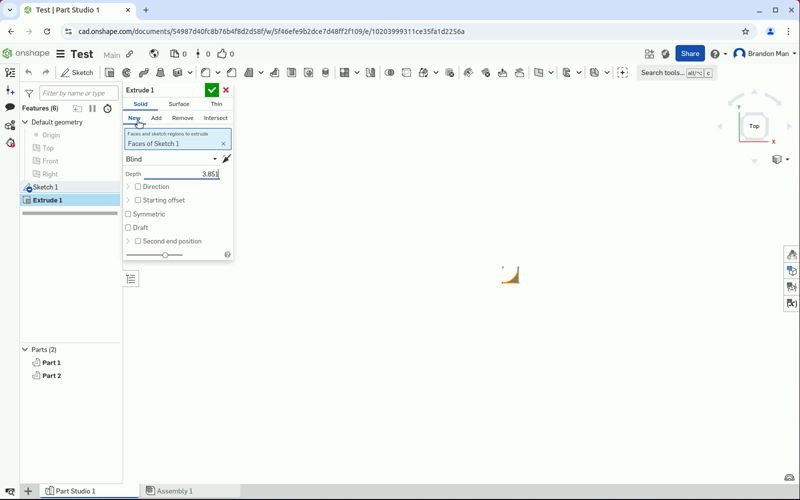
key(enter)
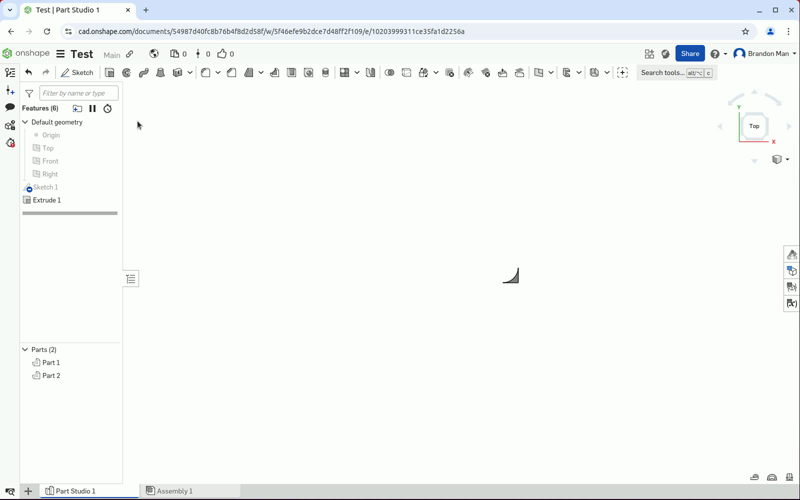
key(shift+h)
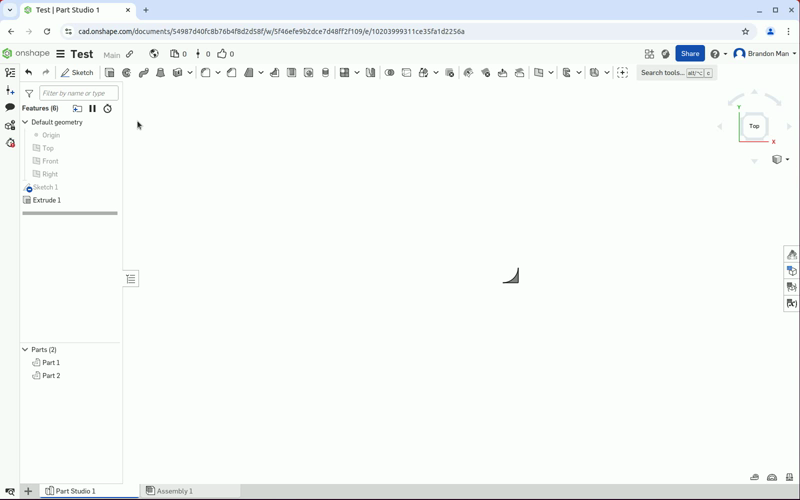
key(shift+h)
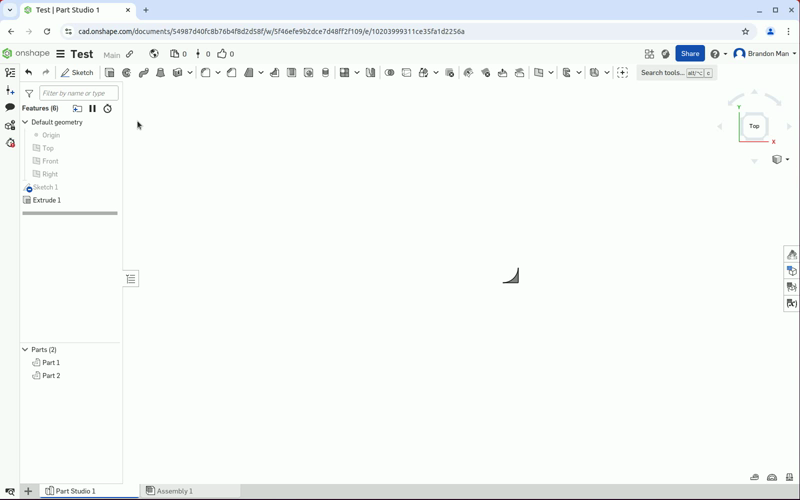
mouse_move(73, 189)
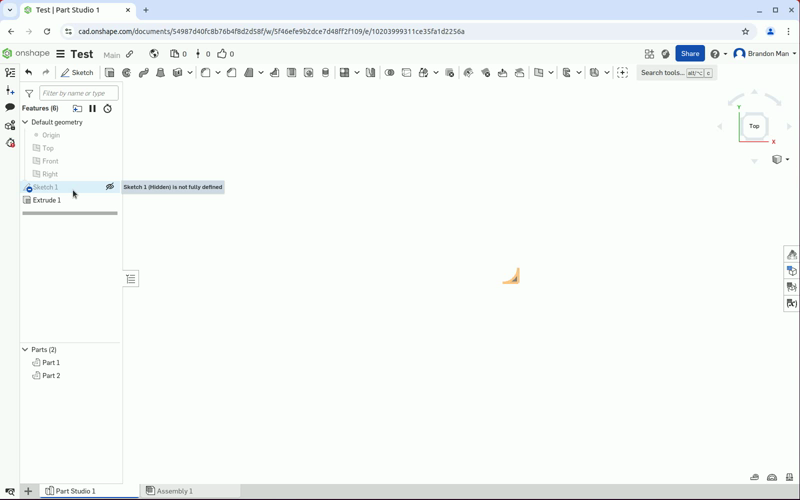
click(73, 189)
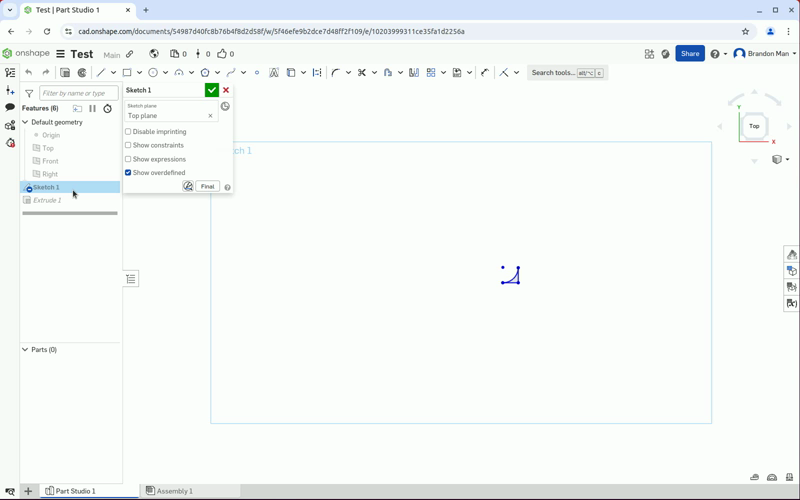
mouse_move(229, 92)
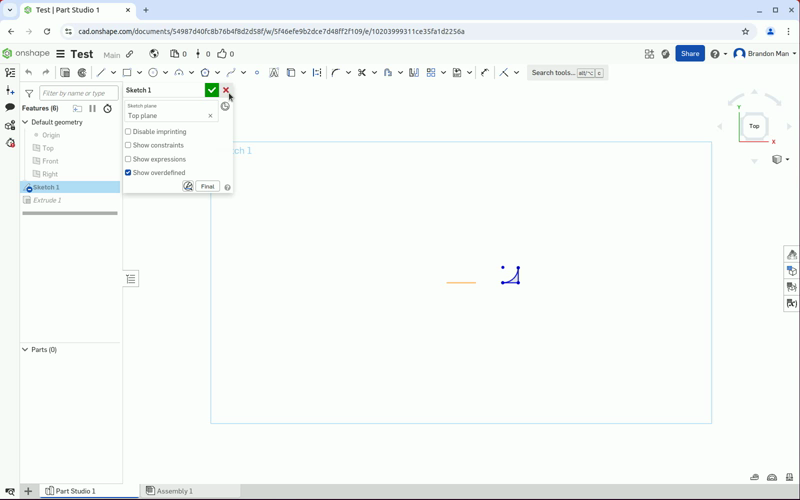
click(229, 92)
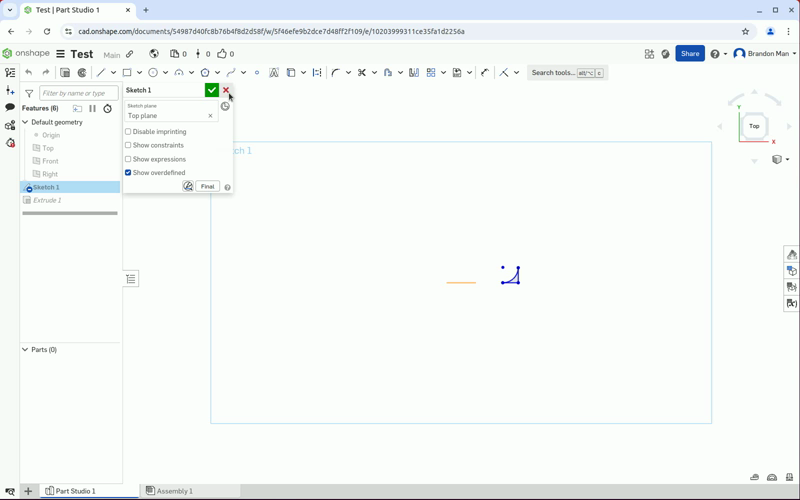
key(shift+s)
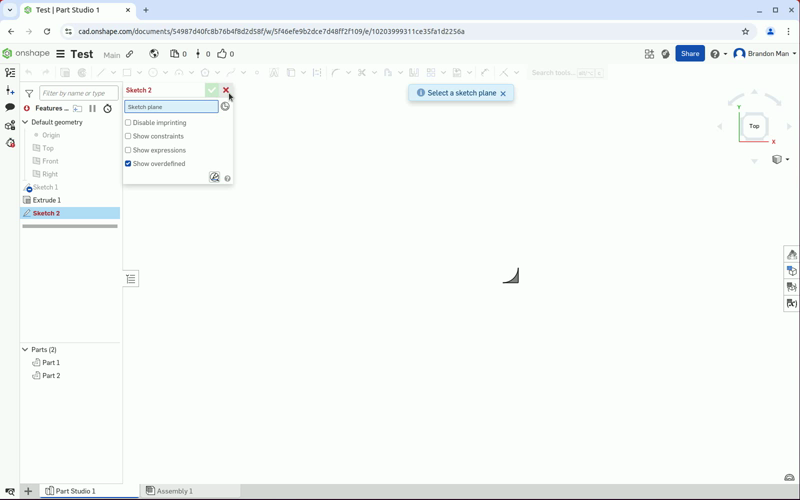
mouse_move(73, 150)
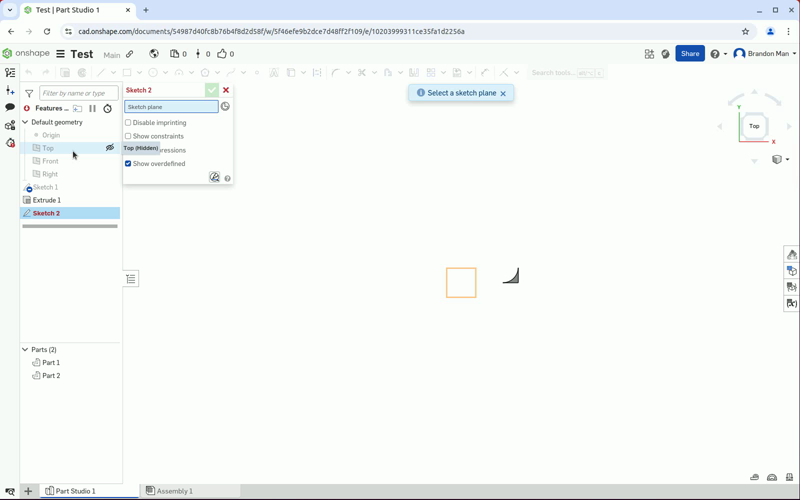
click(73, 150)
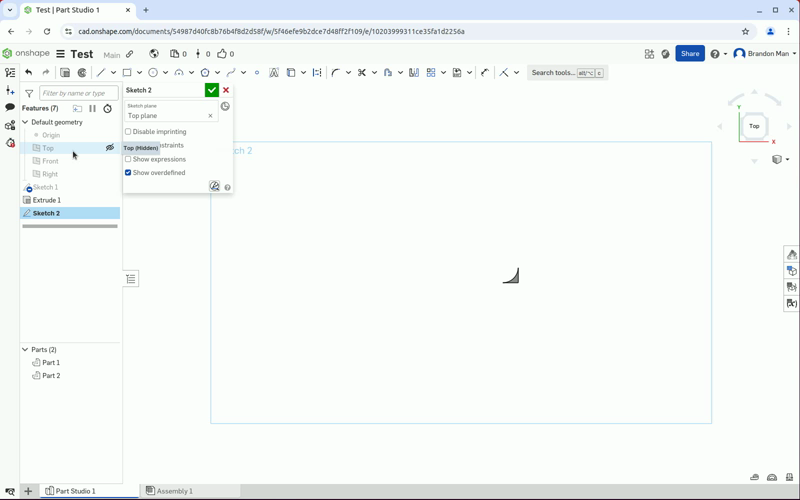
mouse_move(73, 352)
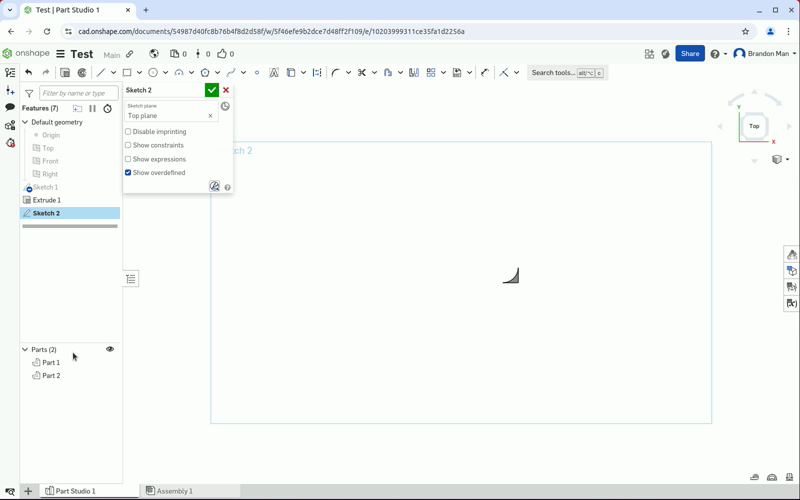
key(y)
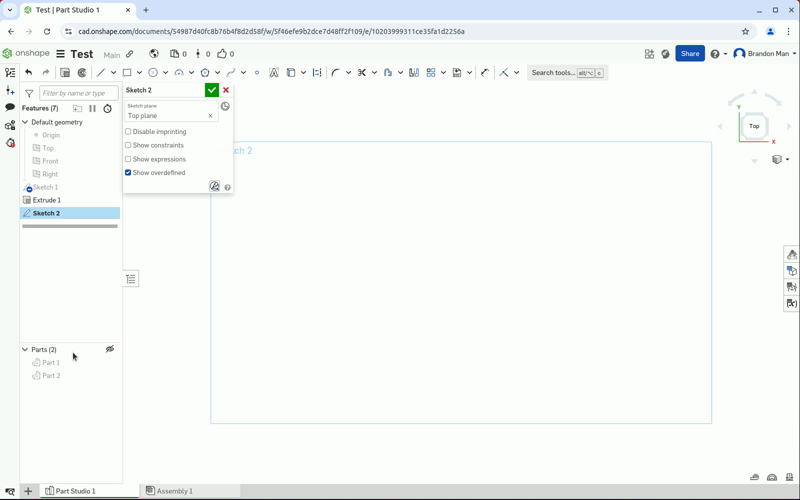
key(l)
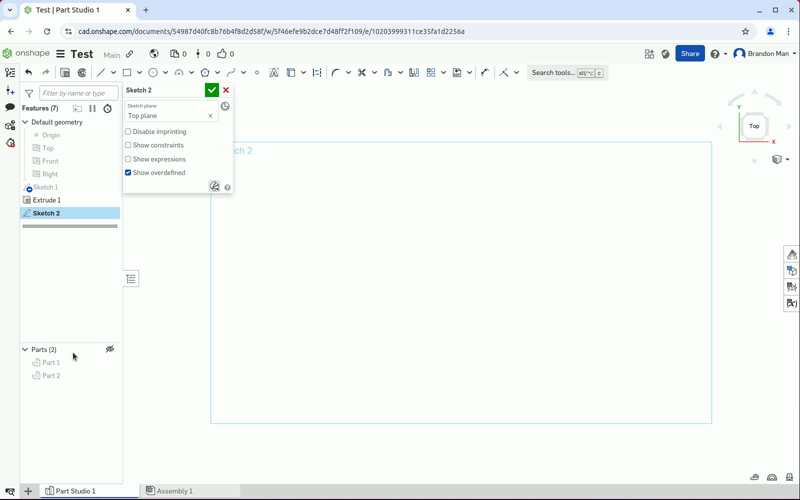
key_down(shift)
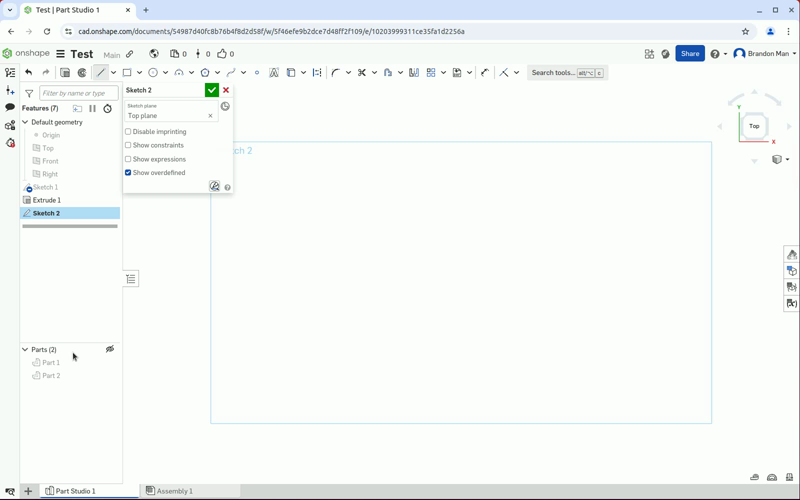
mouse_move(460, 282)
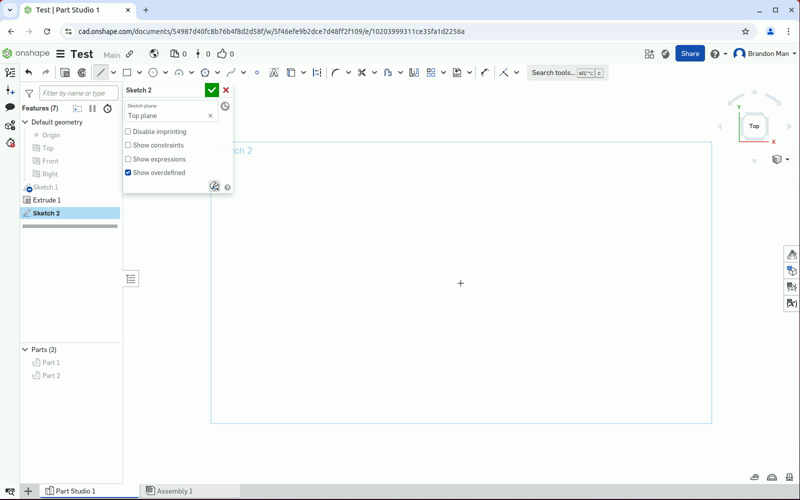
click(460, 282)
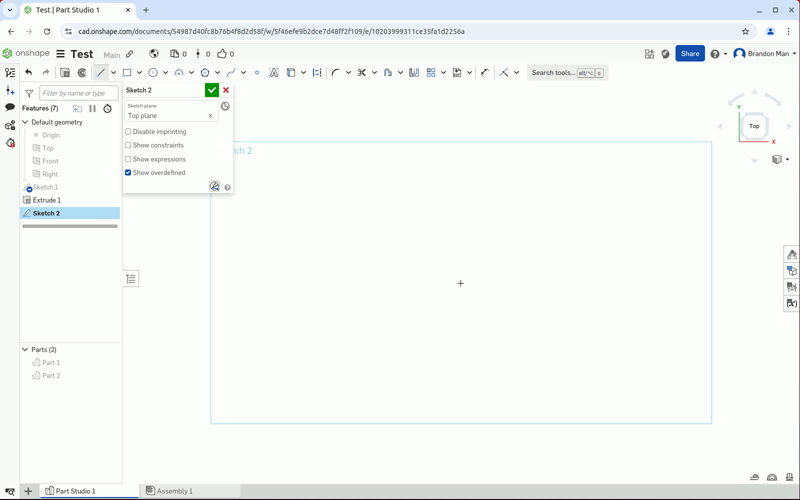
key_up(shift)
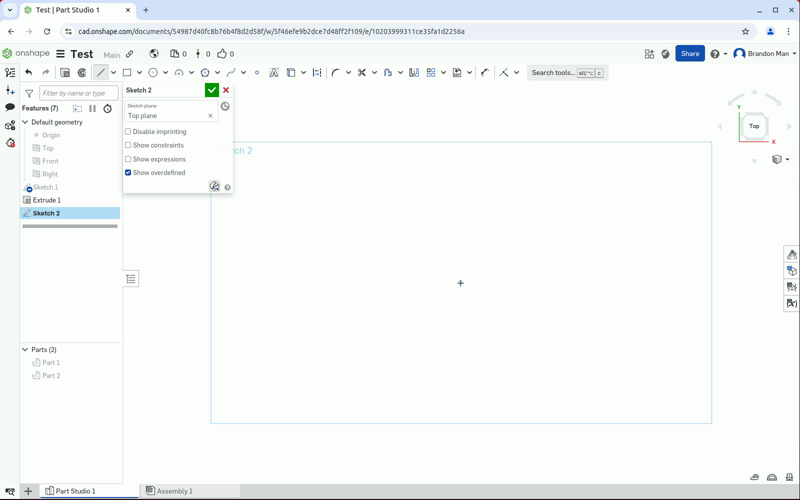
key_down(shift)
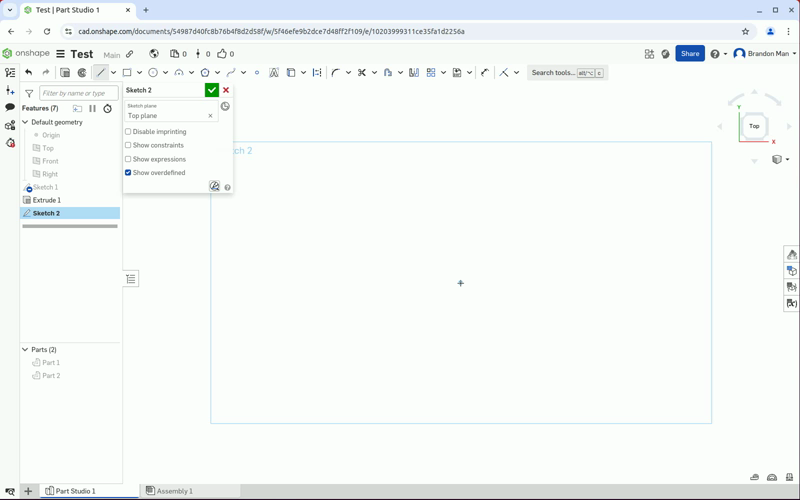
mouse_move(490, 282)
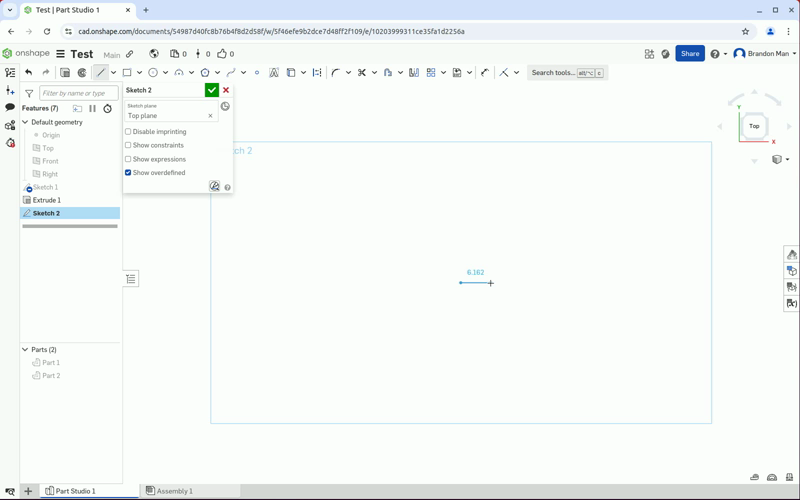
mouse_move(475, 282)
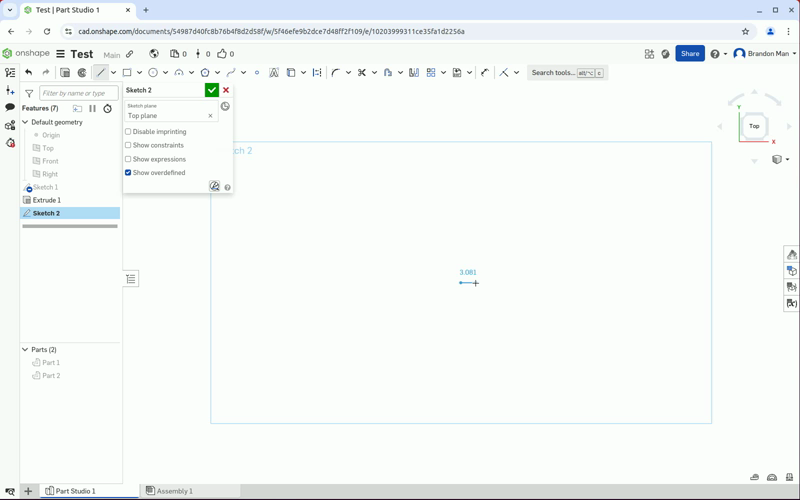
click(475, 282)
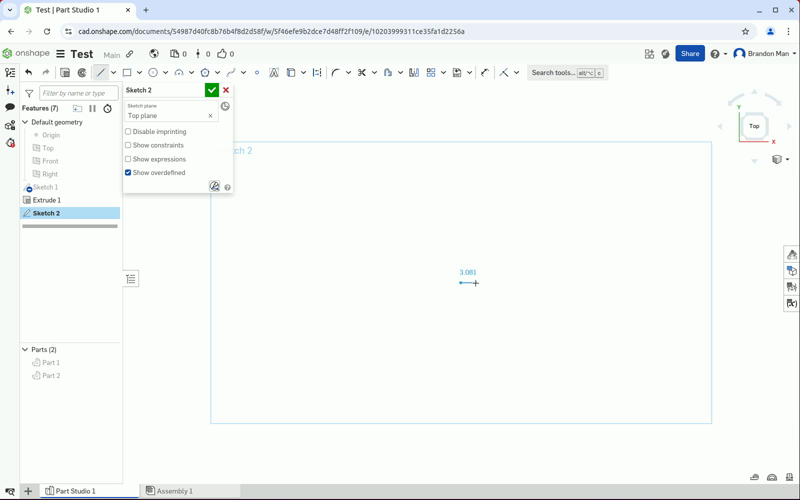
key_up(shift)
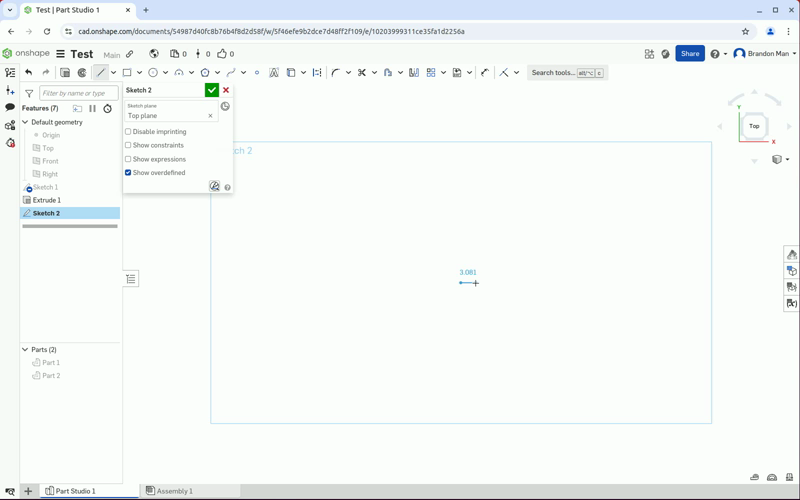
key(esc)
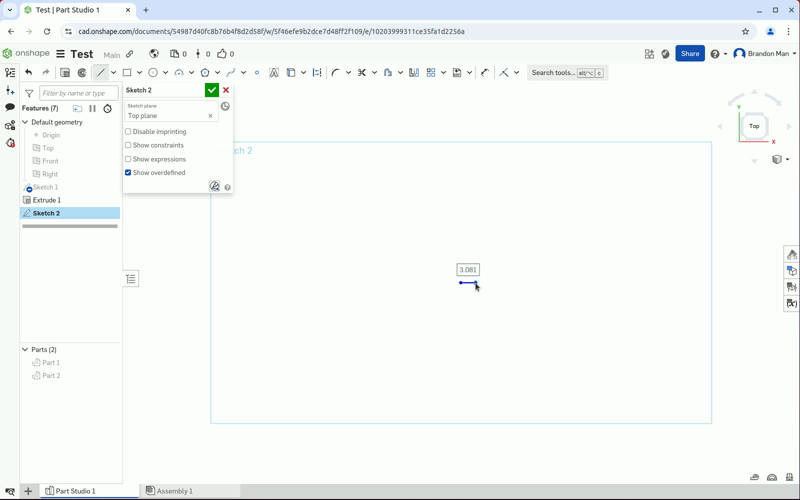
key(a)
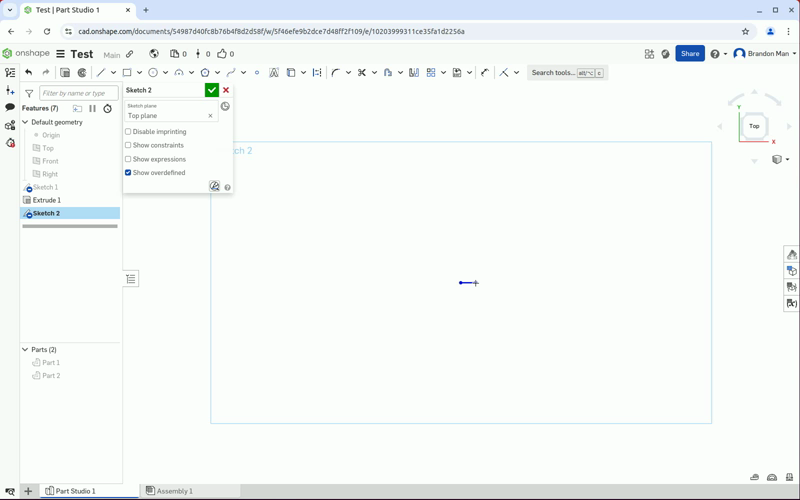
mouse_move(475, 282)
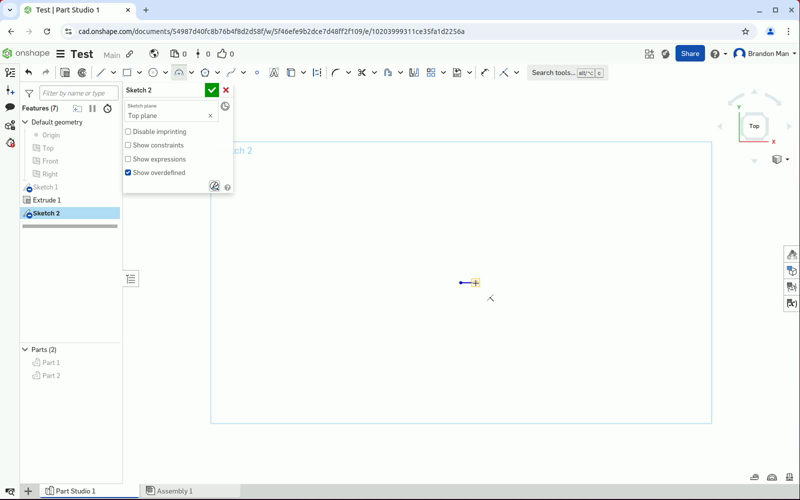
click(475, 282)
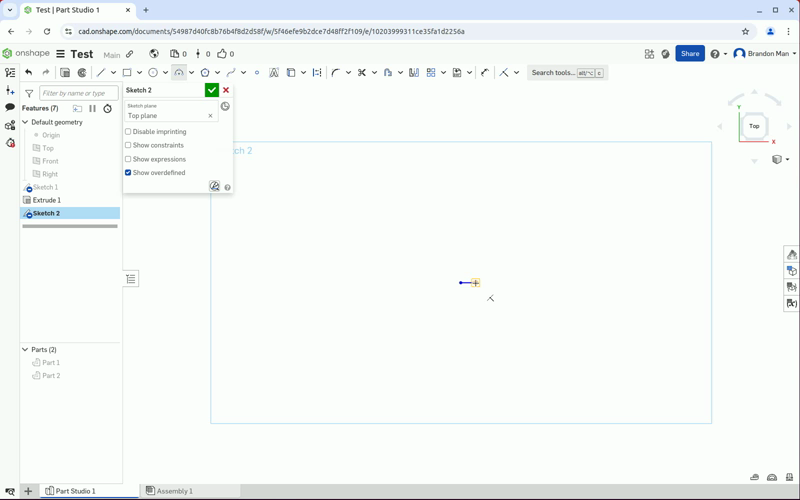
key_down(shift)
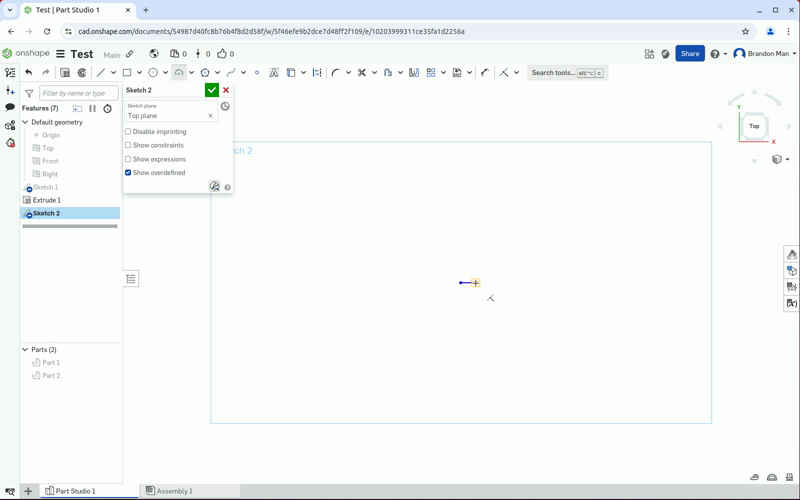
mouse_move(460, 267)
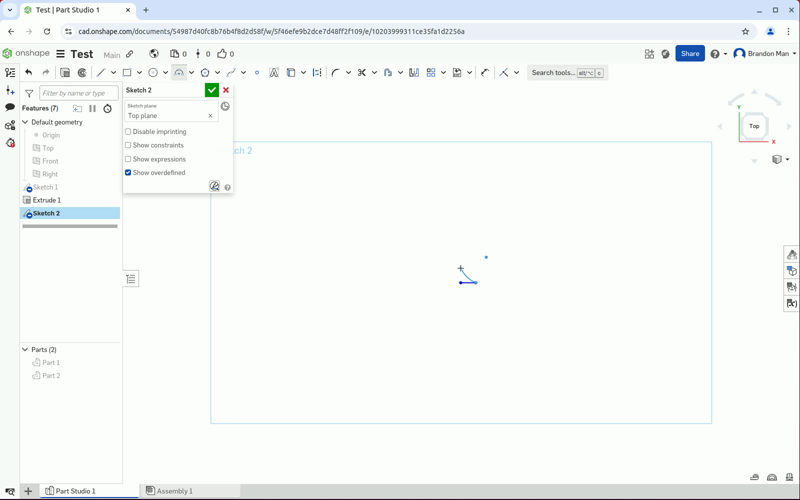
click(460, 267)
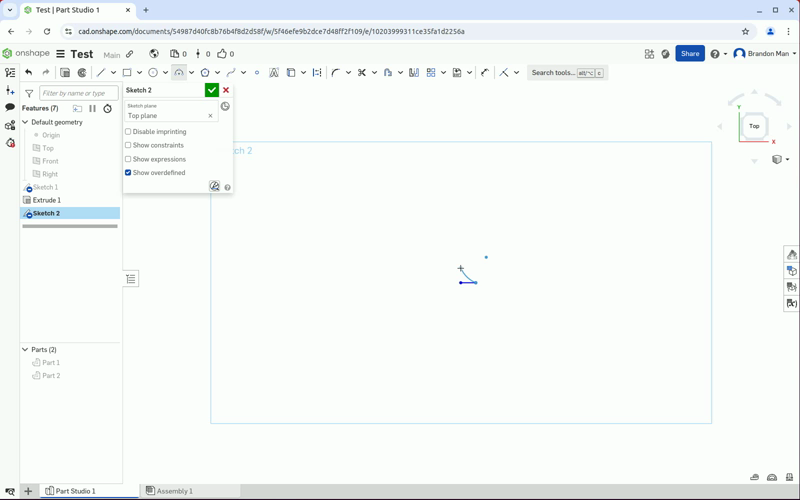
mouse_move(465, 278)
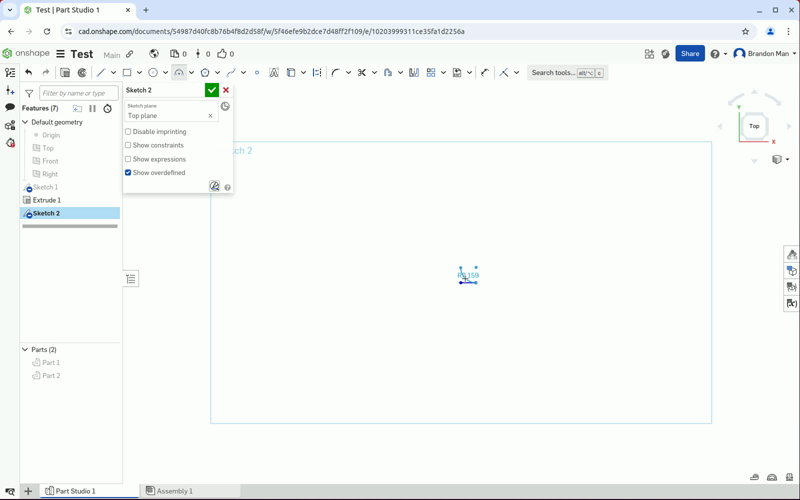
click(465, 278)
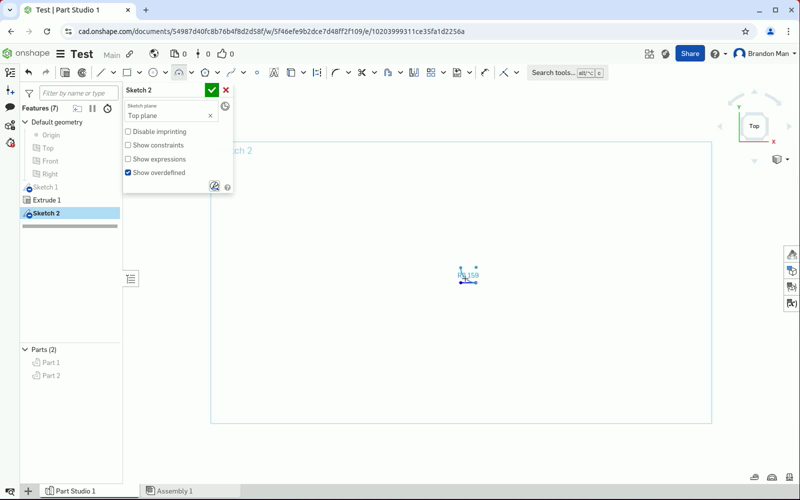
key_up(shift)
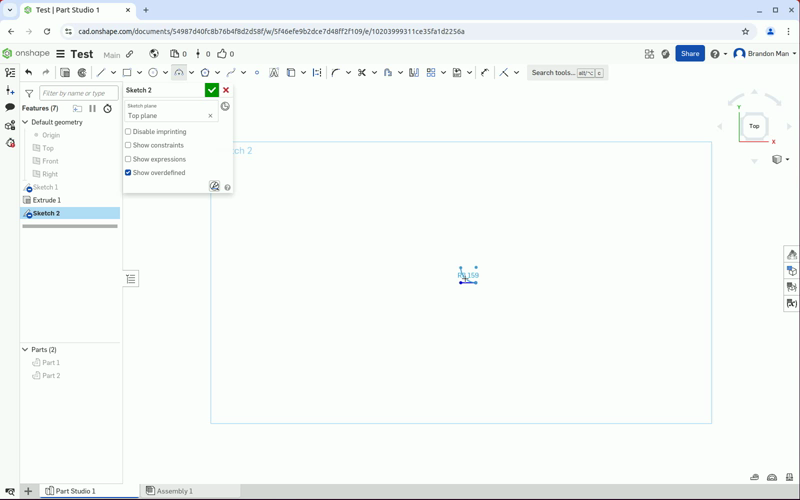
key(esc)
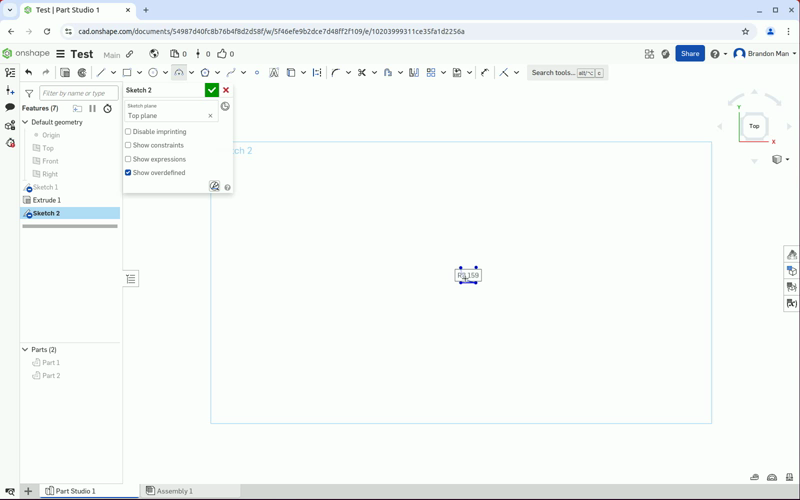
key(l)
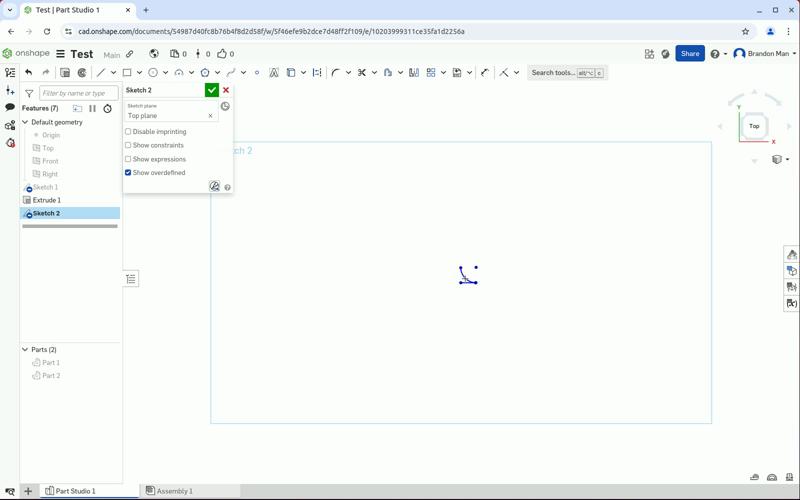
mouse_move(460, 267)
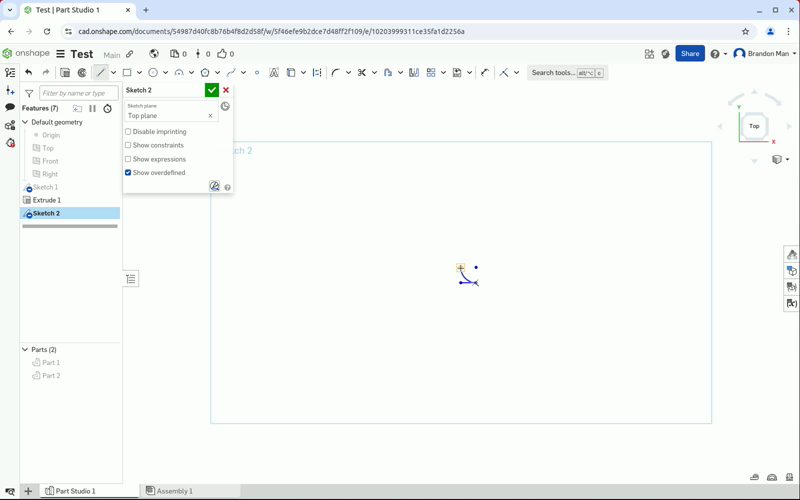
click(460, 267)
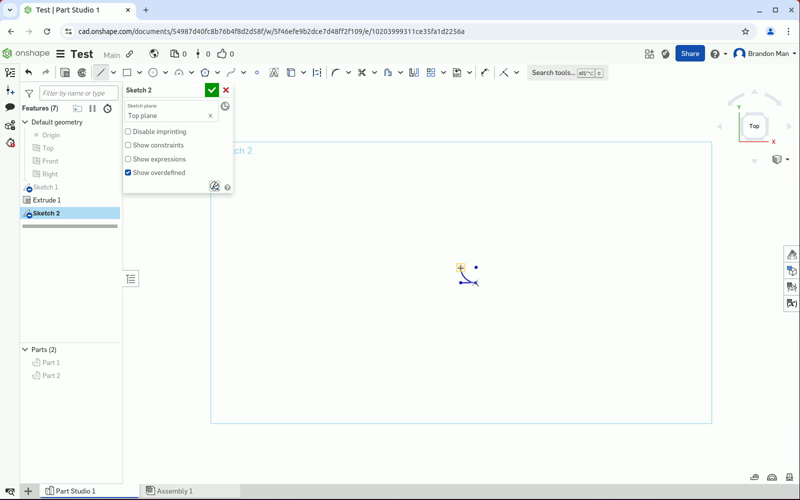
mouse_move(490, 267)
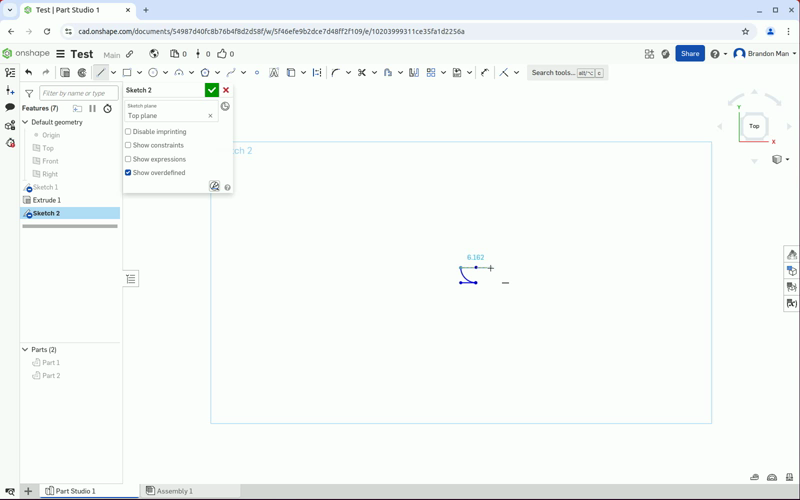
key_down(shift)
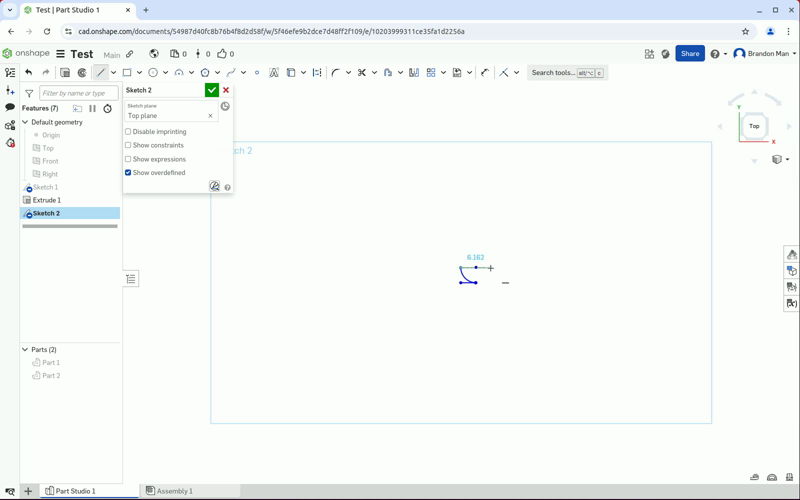
mouse_move(460, 282)
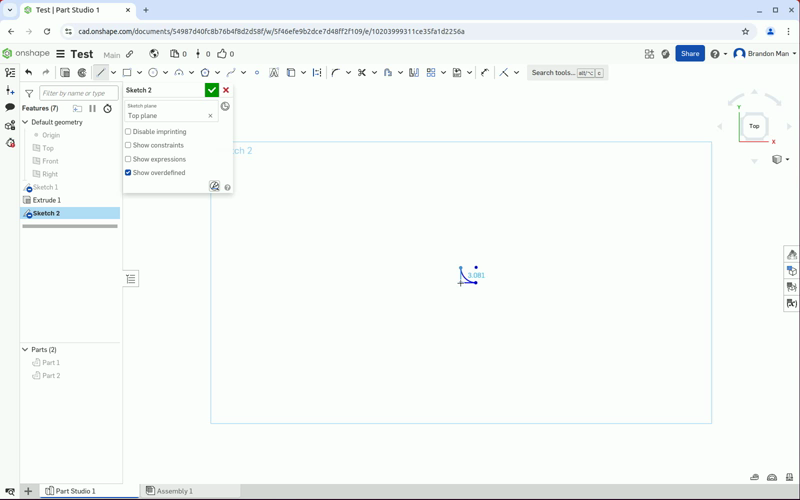
key_up(shift)
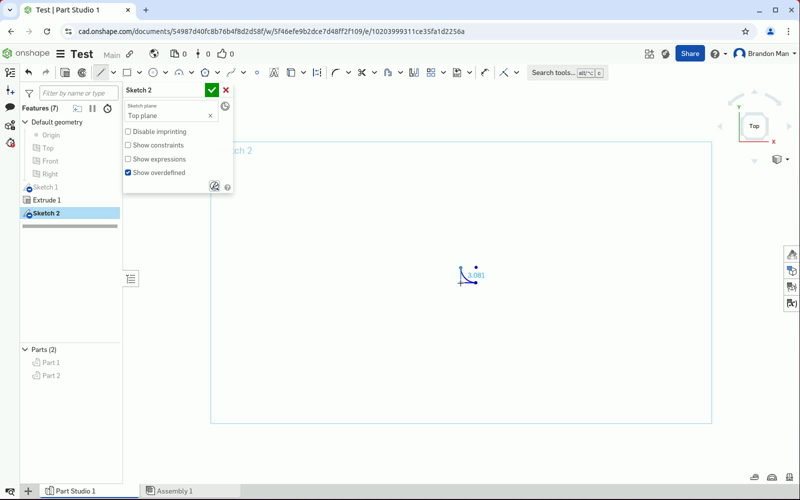
click(460, 282)
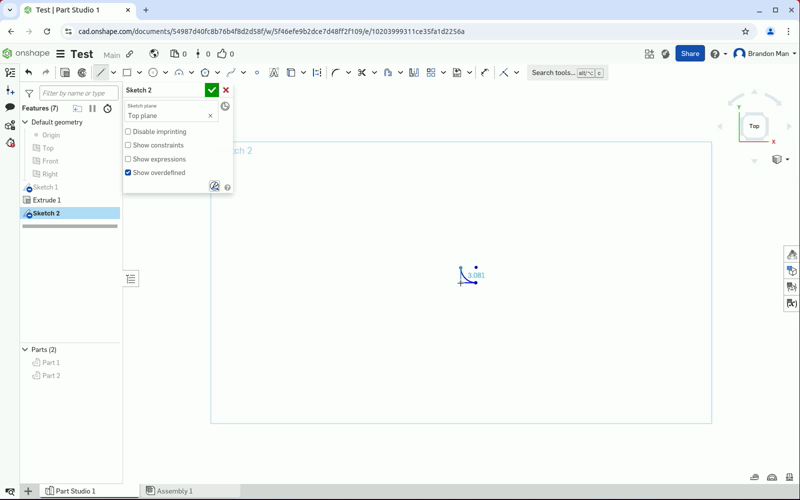
key(esc)
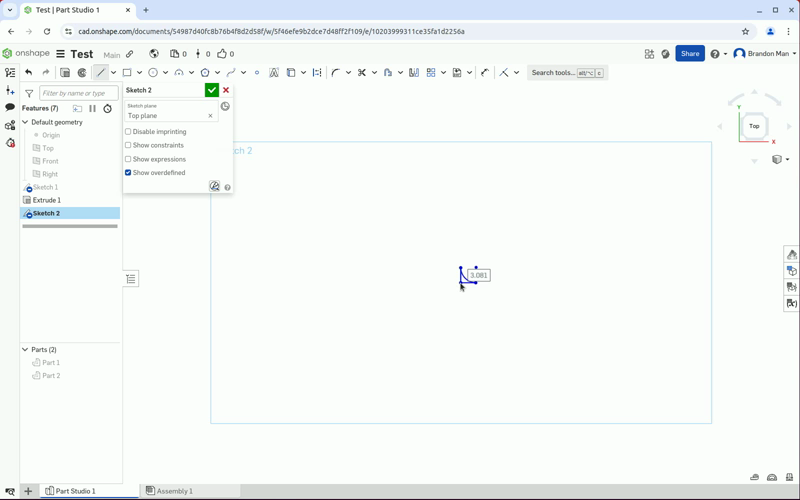
mouse_move(463, 277)
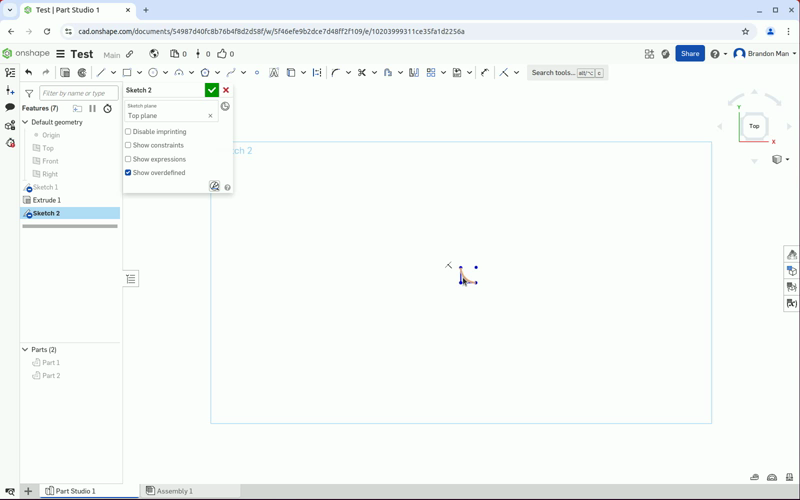
scroll(6)
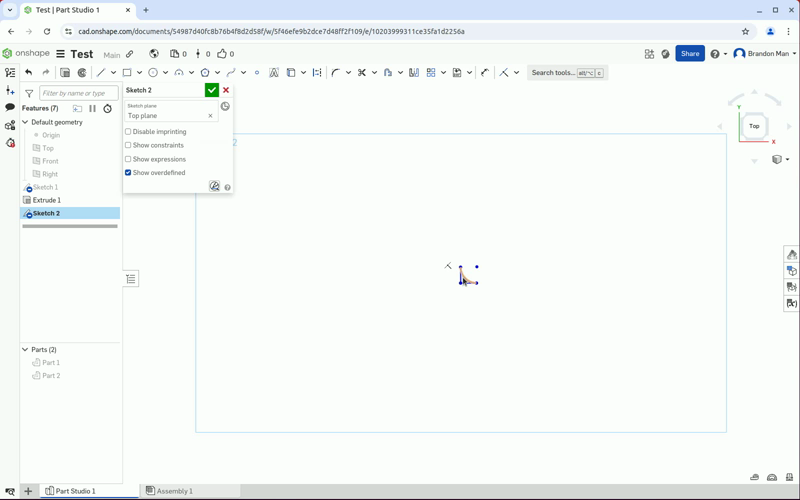
scroll(6)
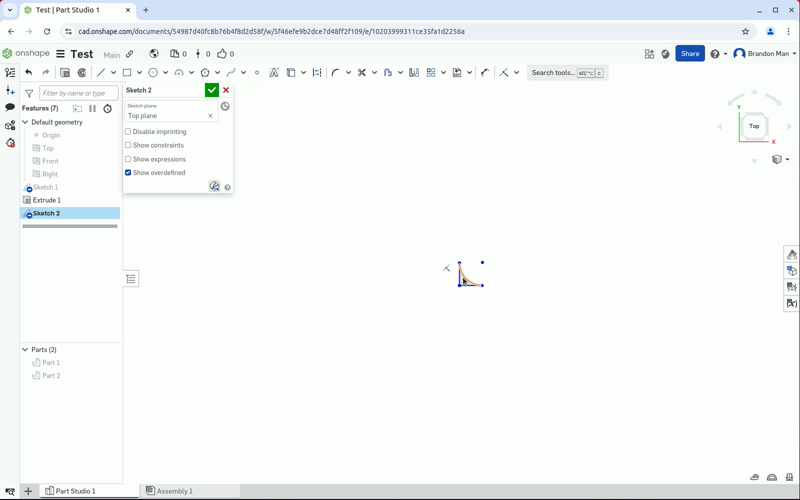
scroll(6)
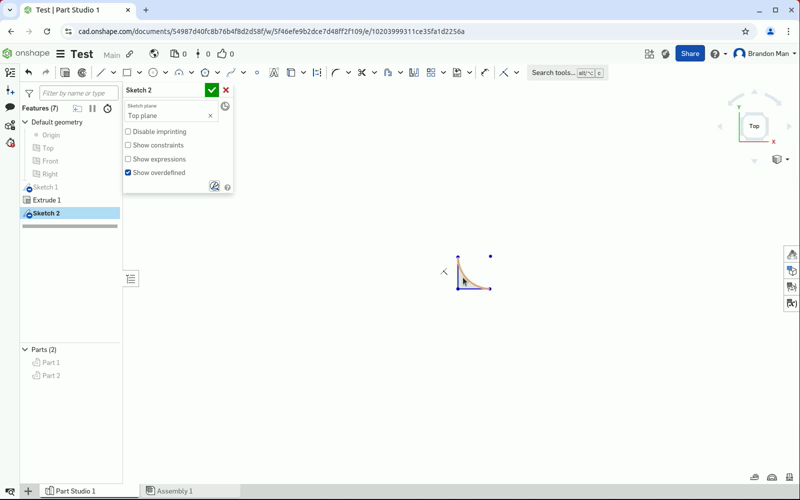
scroll(6)
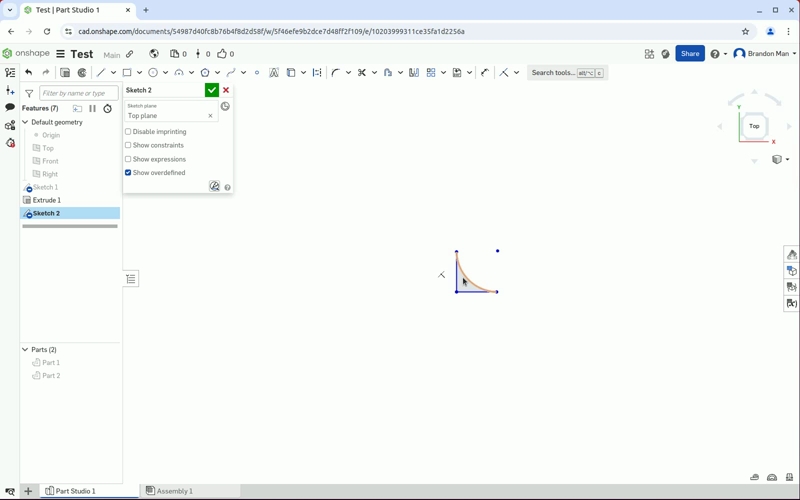
scroll(6)
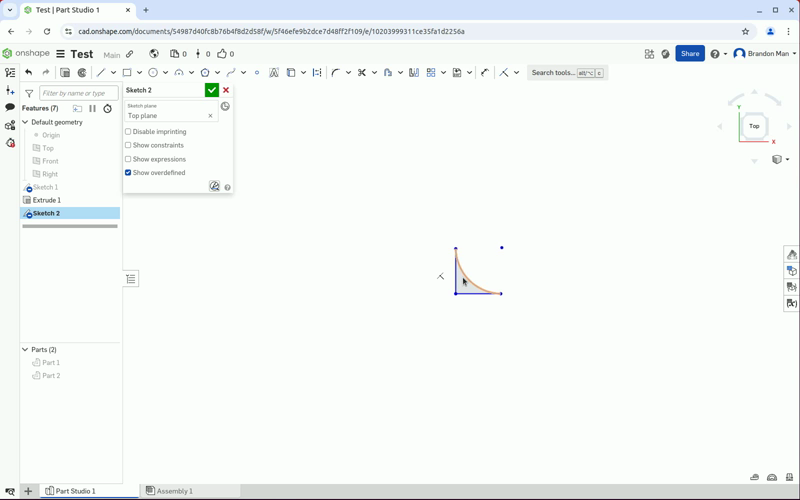
scroll(6)
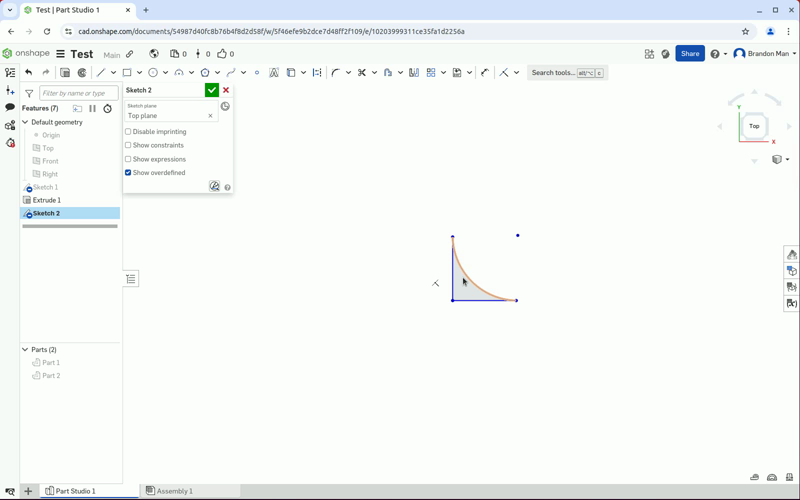
scroll(6)
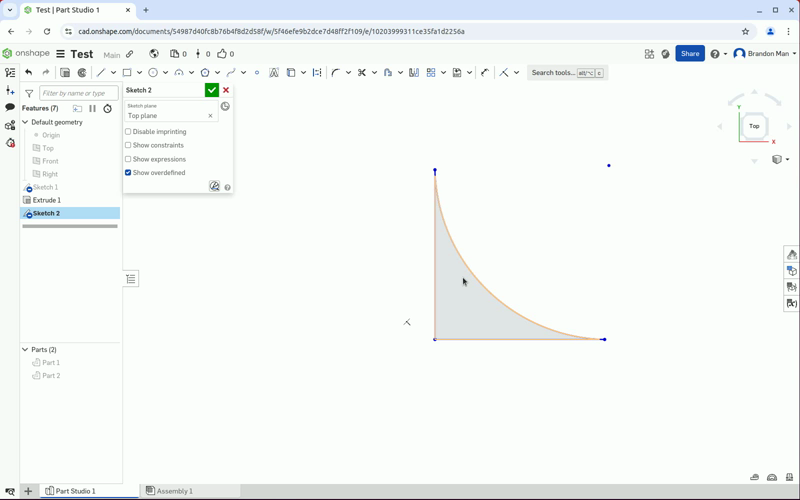
click(463, 277)
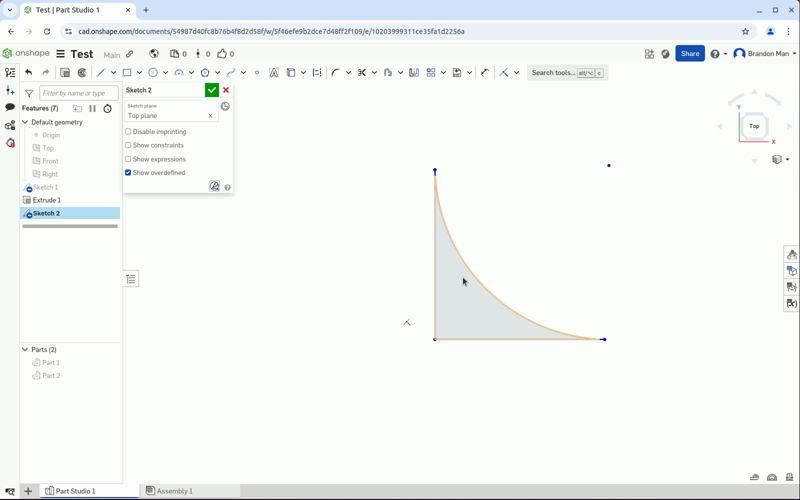
scroll(-6)
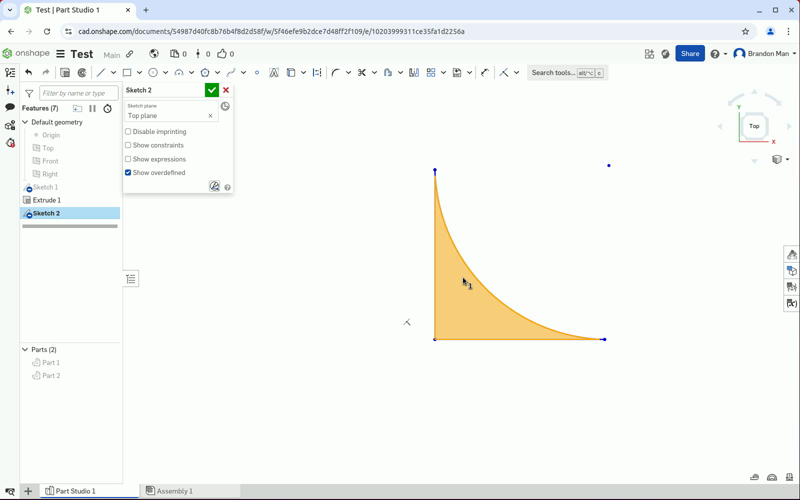
scroll(-6)
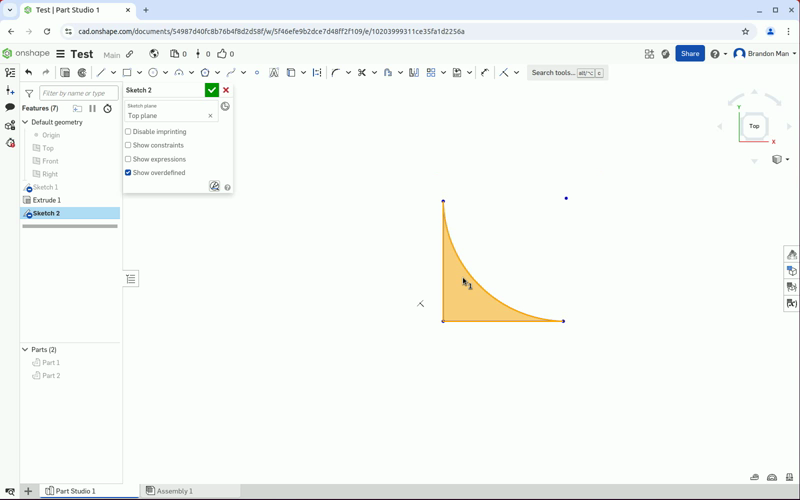
scroll(-6)
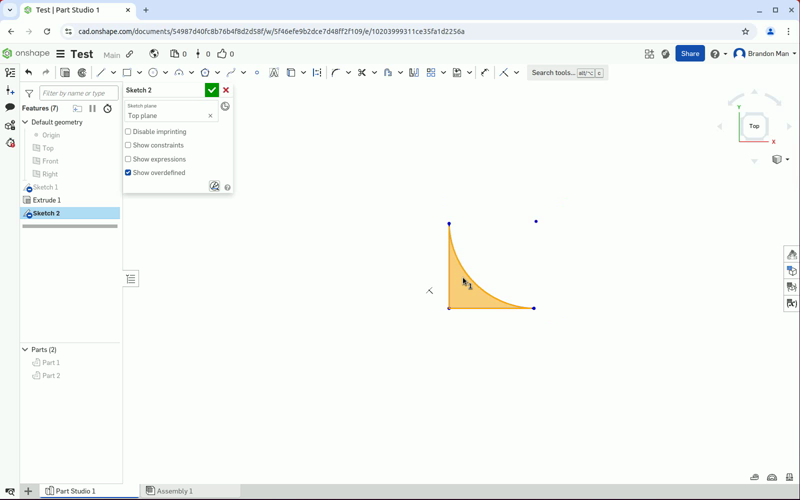
scroll(-6)
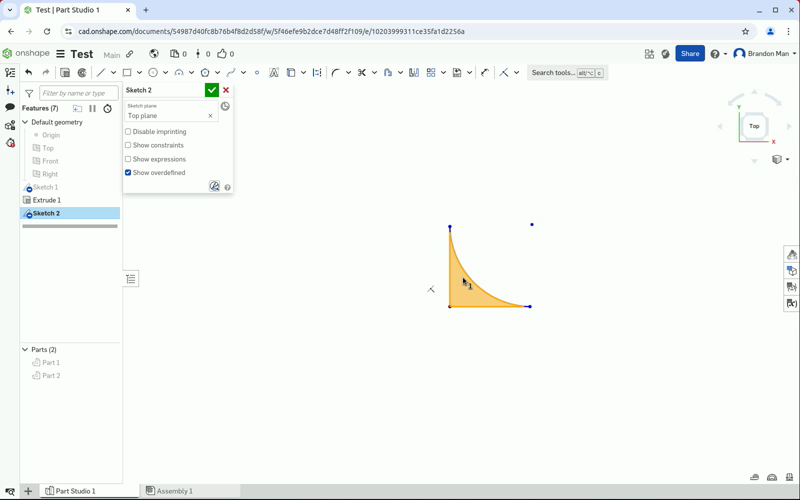
scroll(-6)
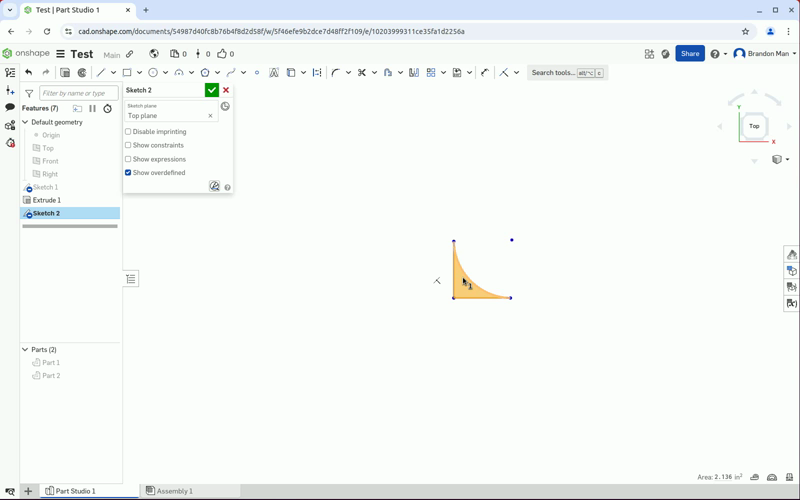
scroll(-6)
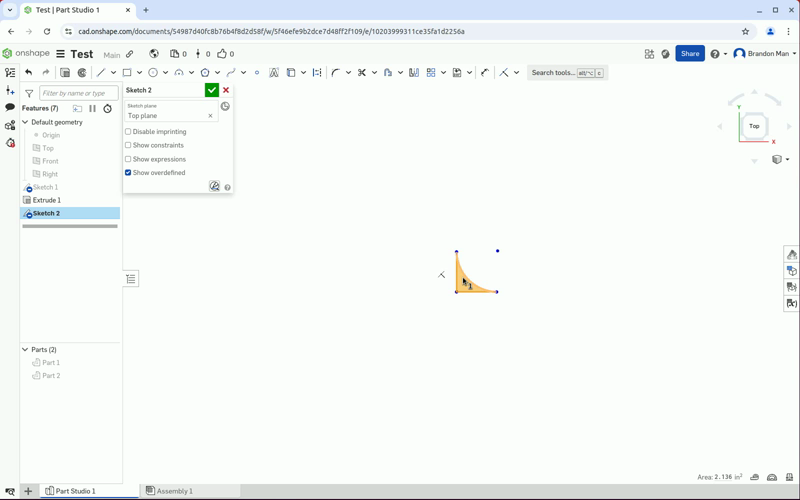
scroll(-6)
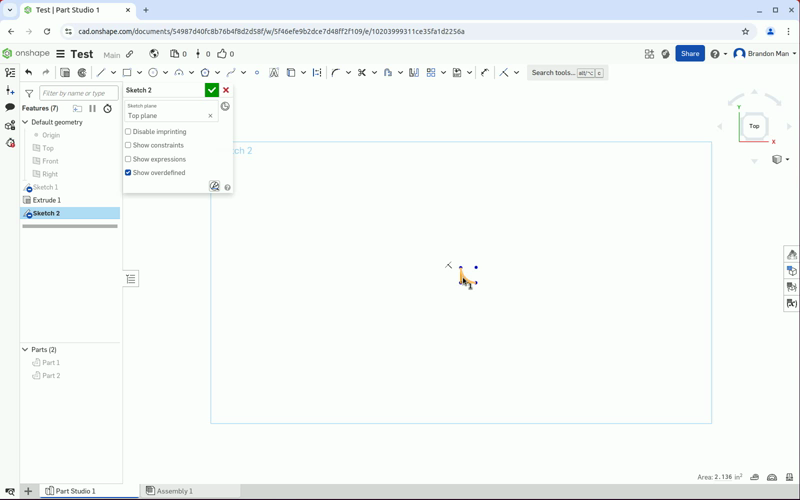
mouse_move(73, 352)
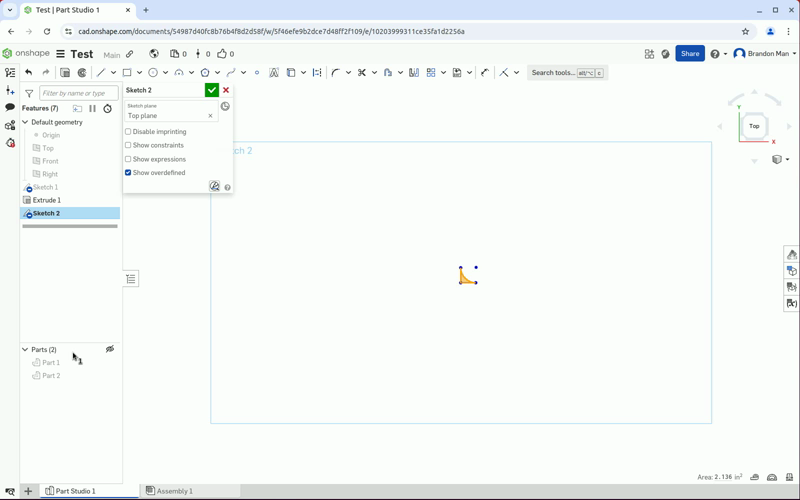
key(shift+y)
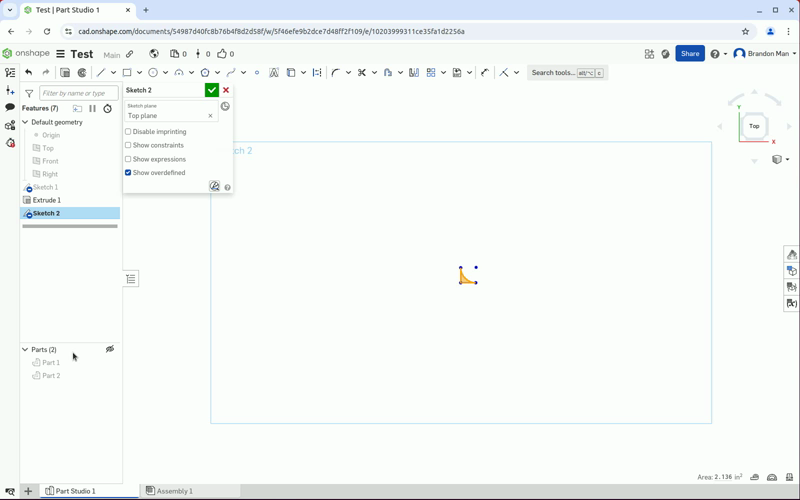
key(shift+e)
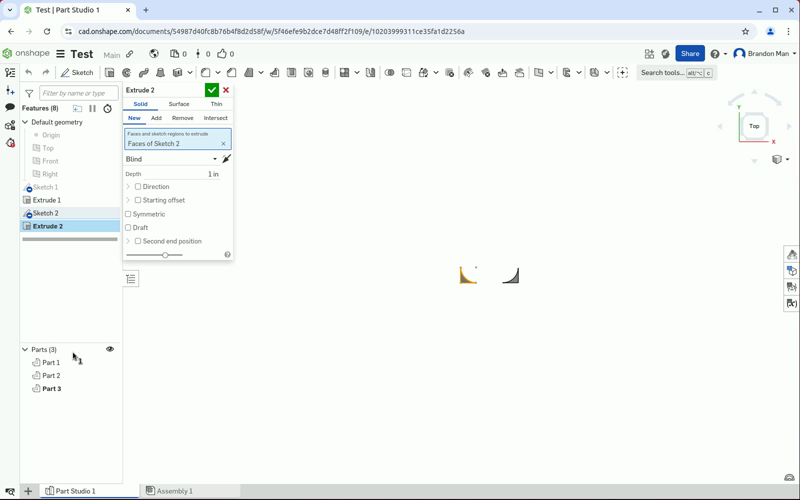
mouse_move(143, 106)
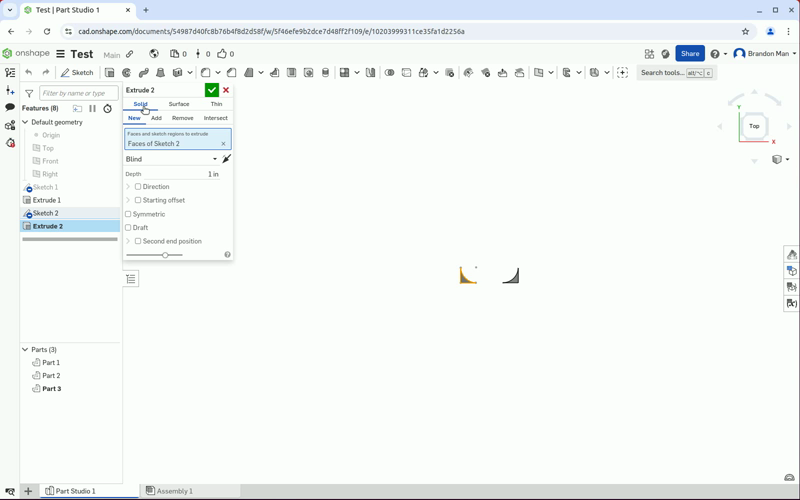
click(143, 106)
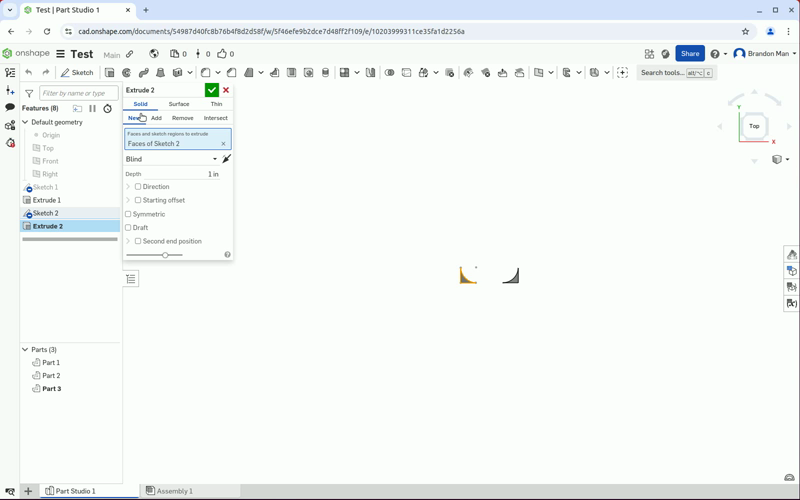
mouse_move(137, 120)
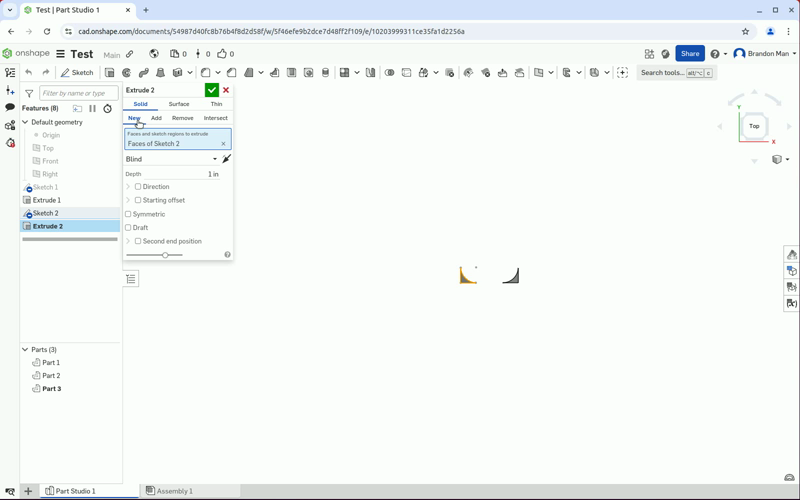
click(137, 120)
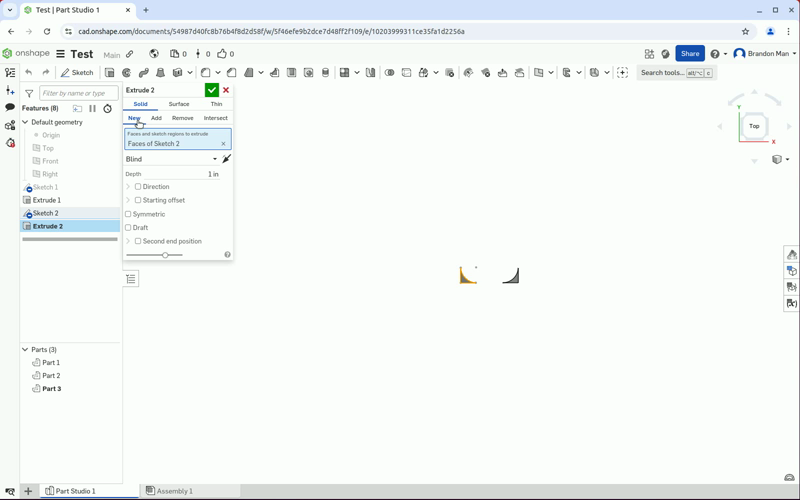
key(tab, 4)
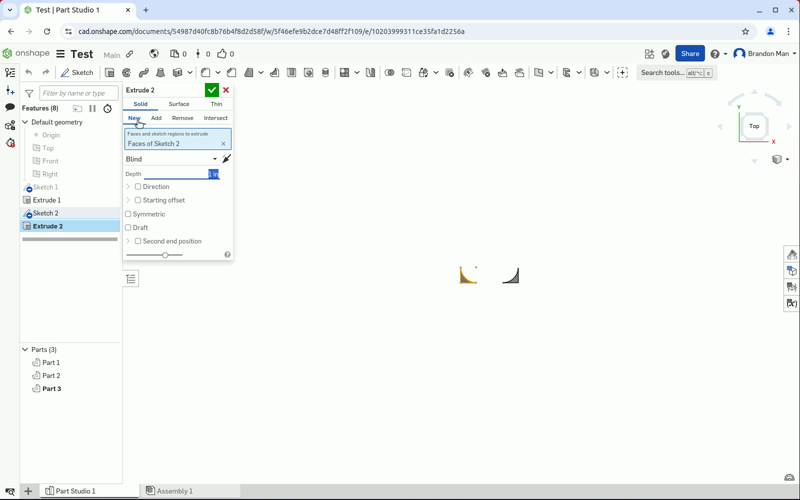
text(3.851)
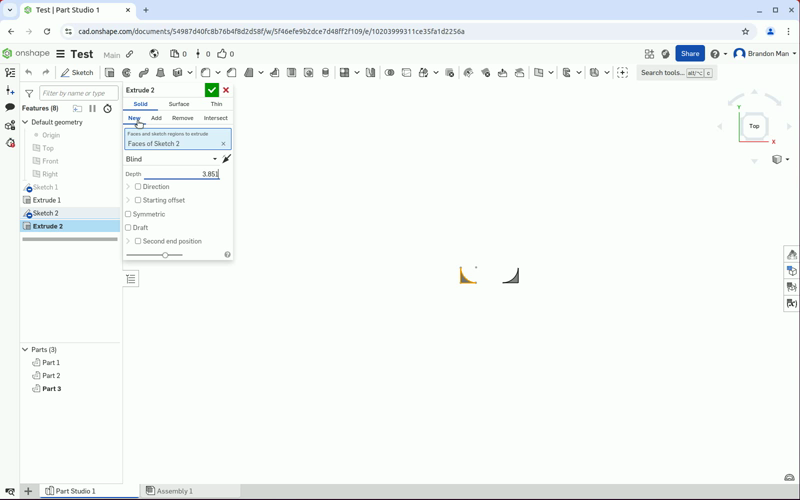
key(enter)
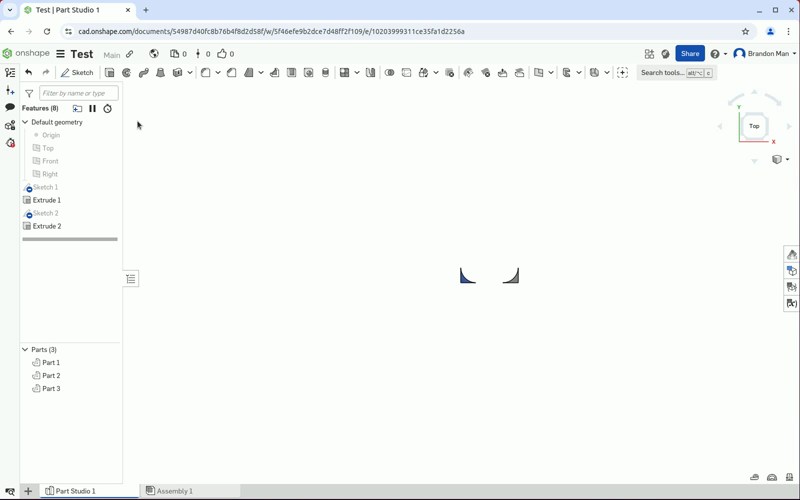
key(shift+h)
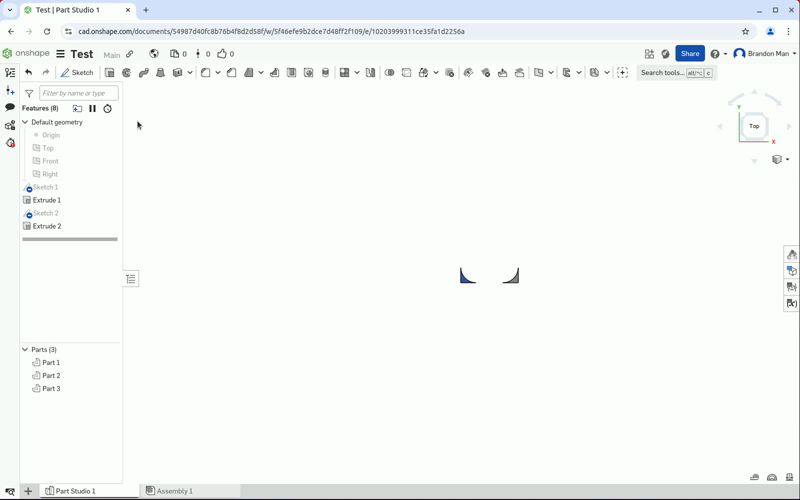
key(shift+h)
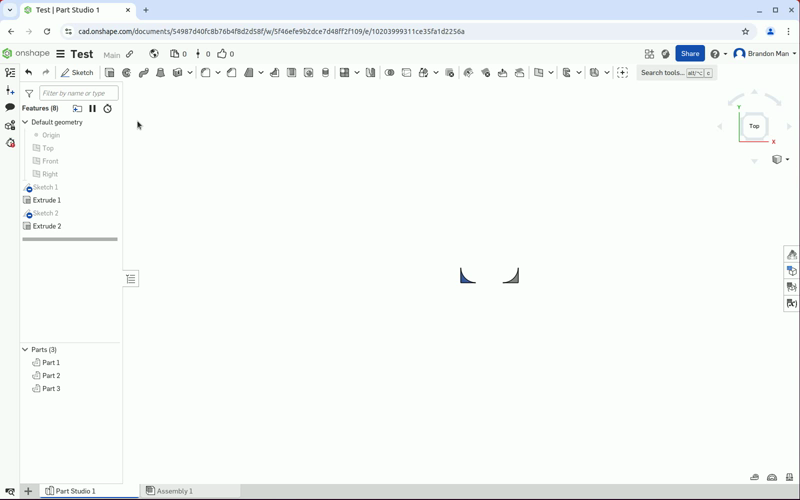
mouse_move(73, 189)
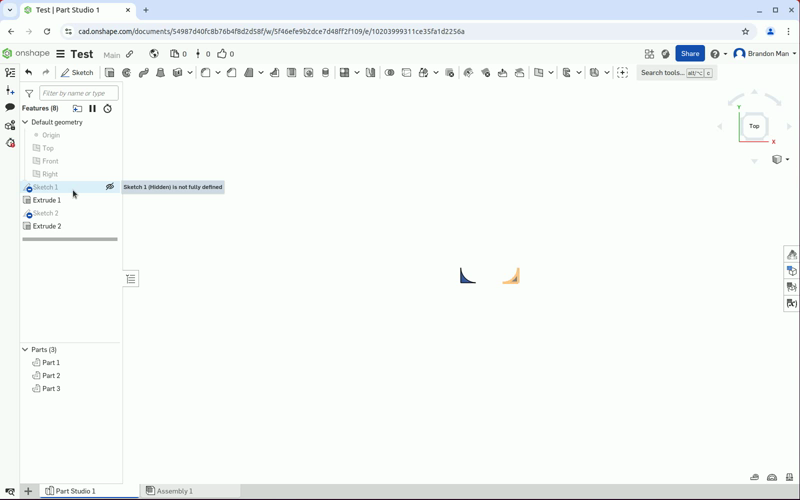
click(73, 189)
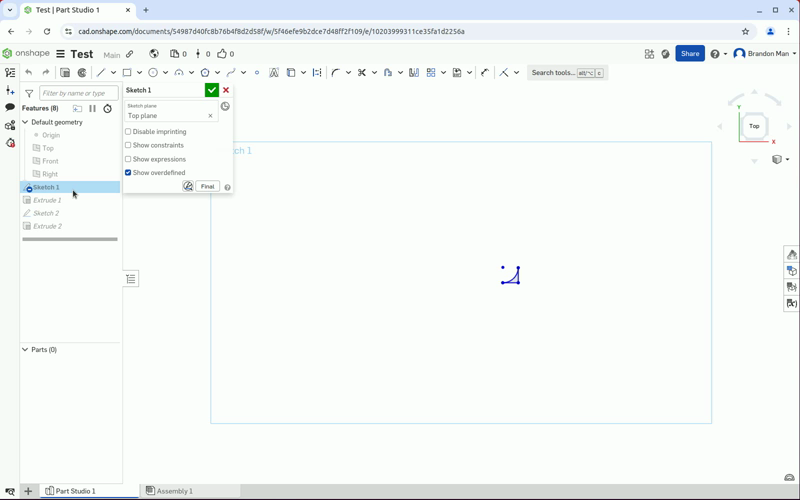
mouse_move(229, 92)
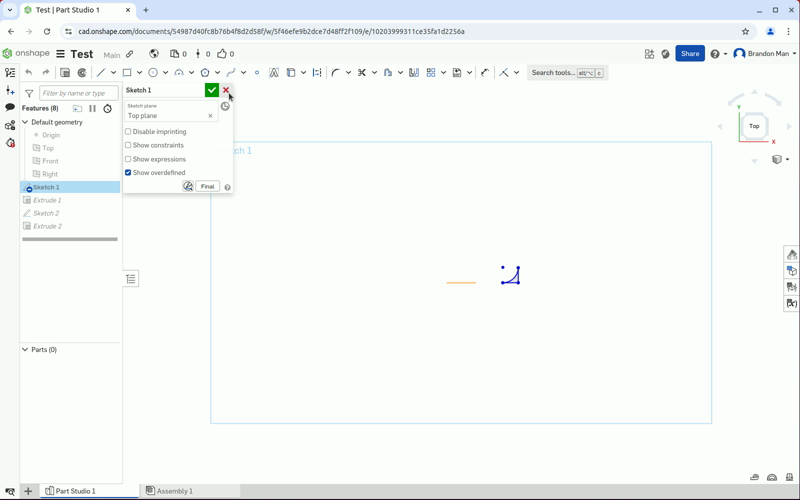
click(229, 92)
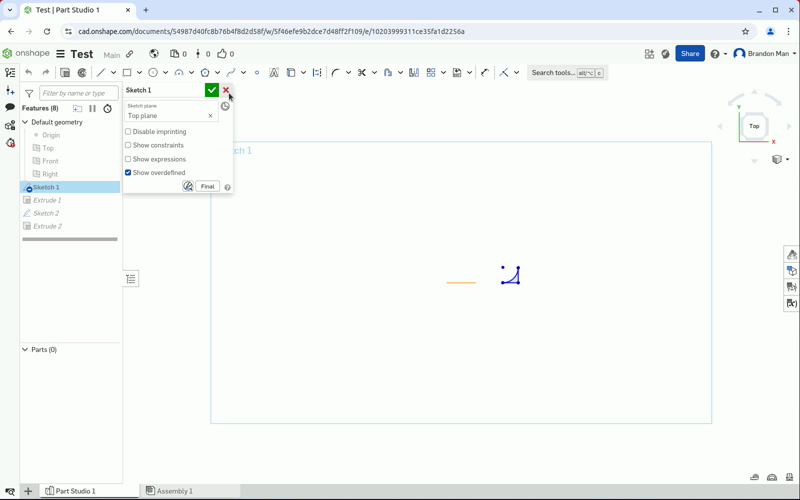
key(shift+s)
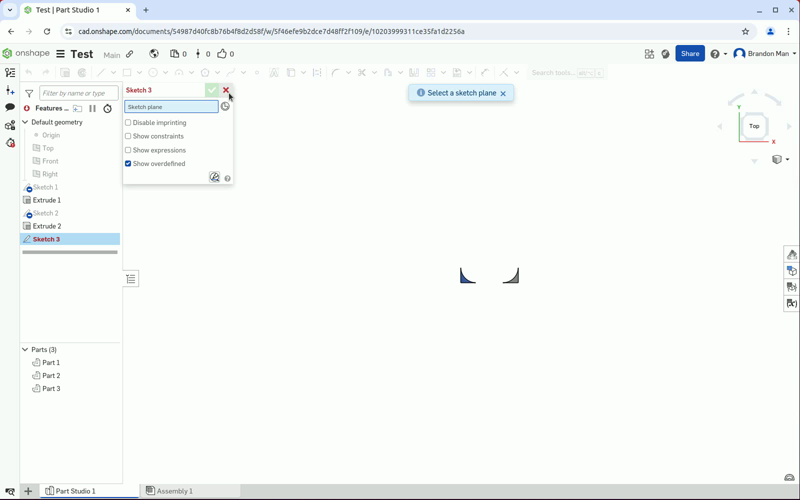
mouse_move(73, 150)
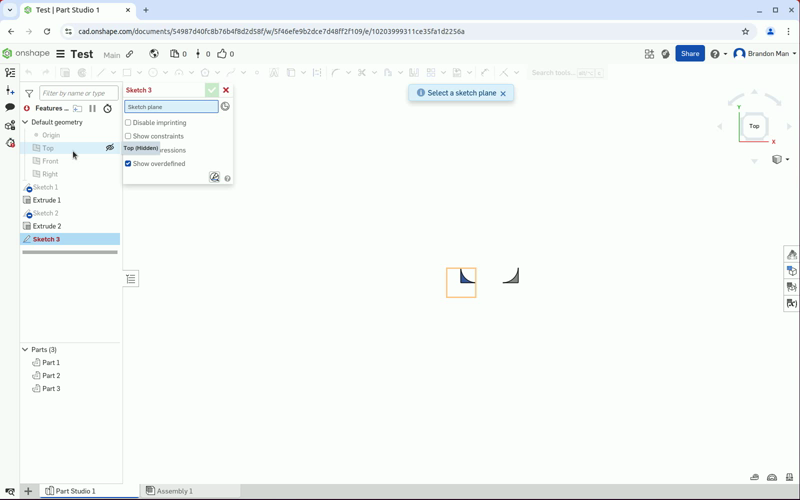
click(73, 150)
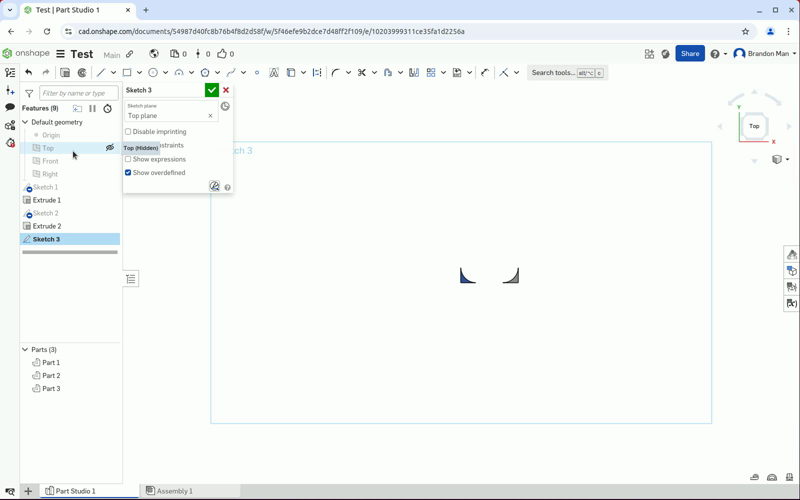
mouse_move(73, 352)
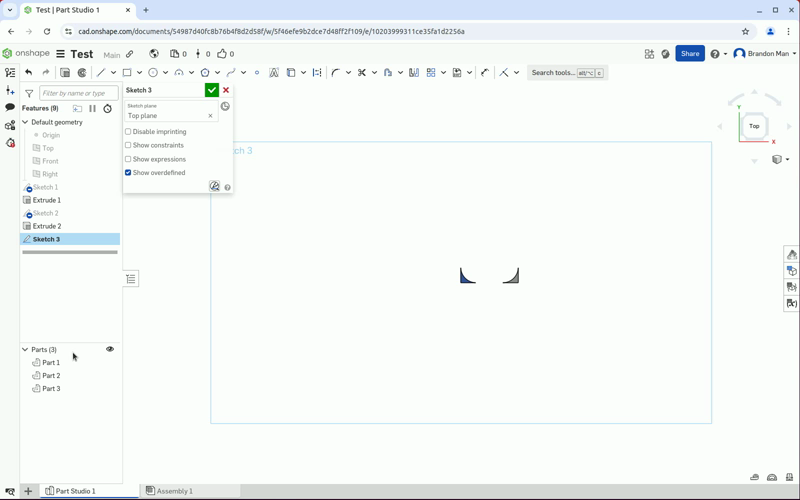
key(y)
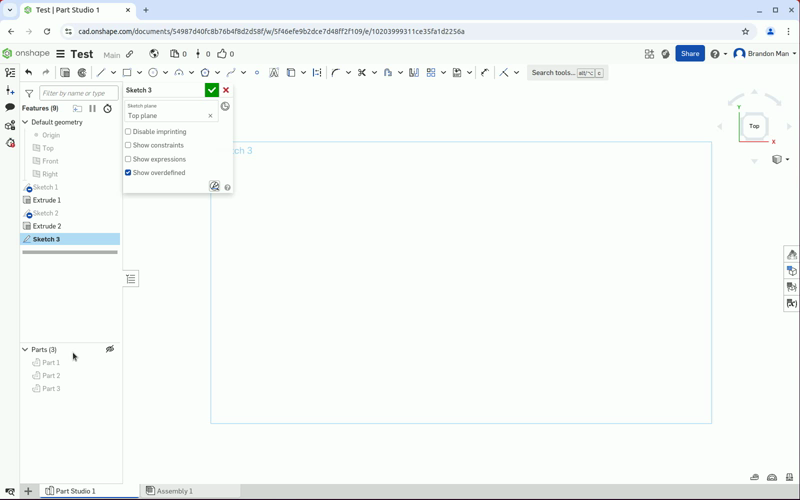
key(a)
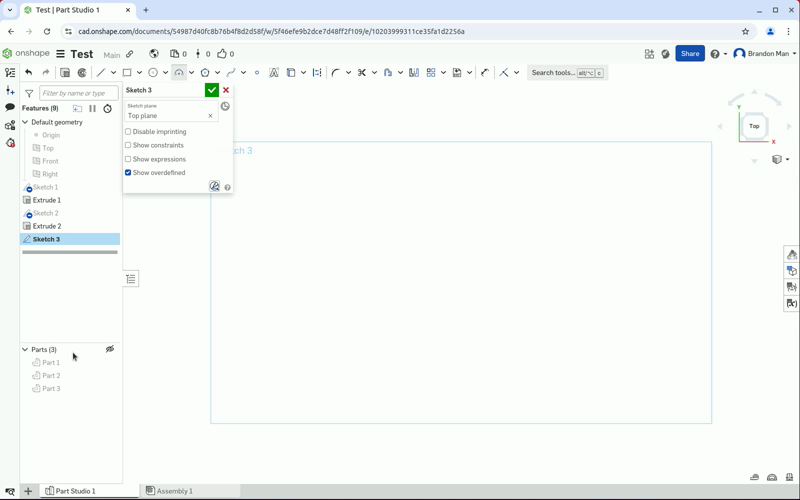
key_down(shift)
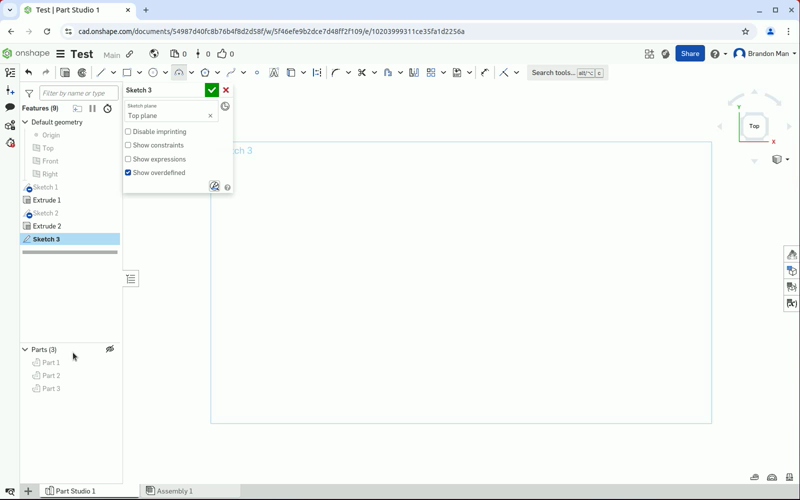
mouse_move(502, 254)
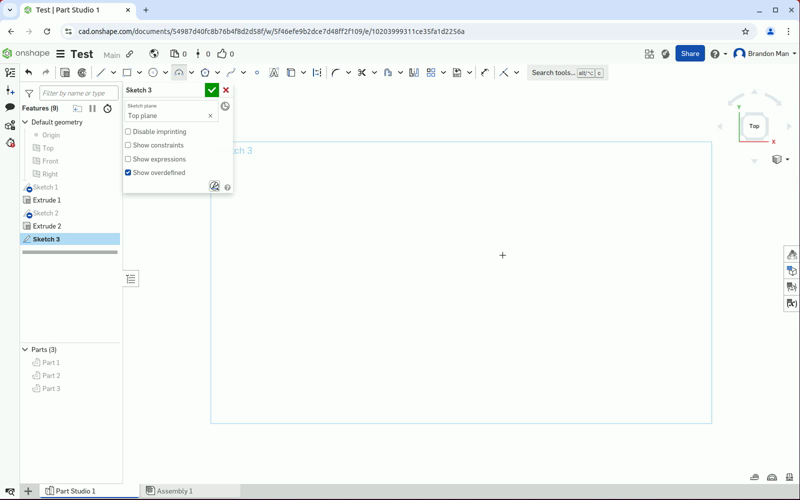
click(502, 254)
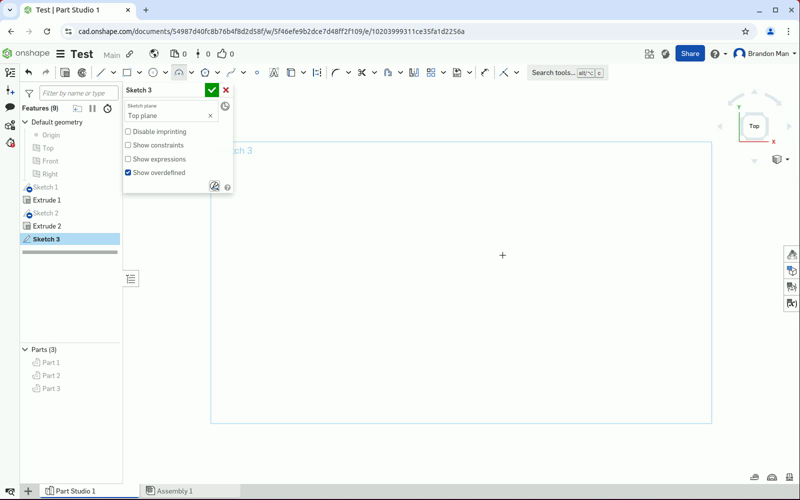
key_up(shift)
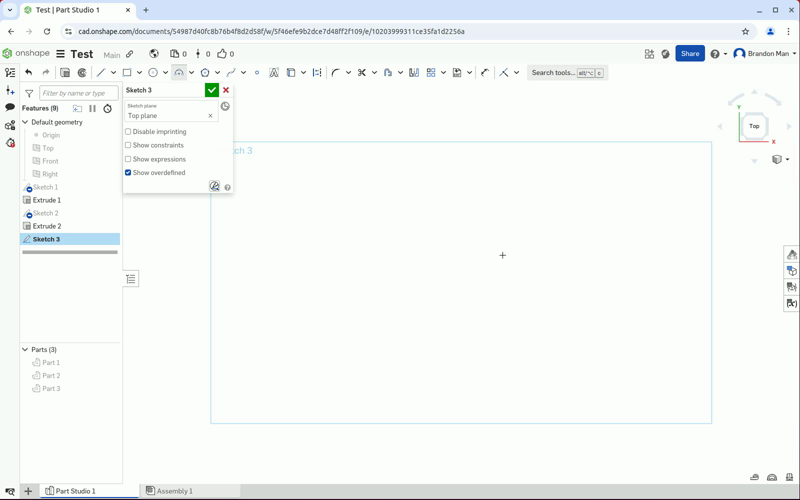
key_down(shift)
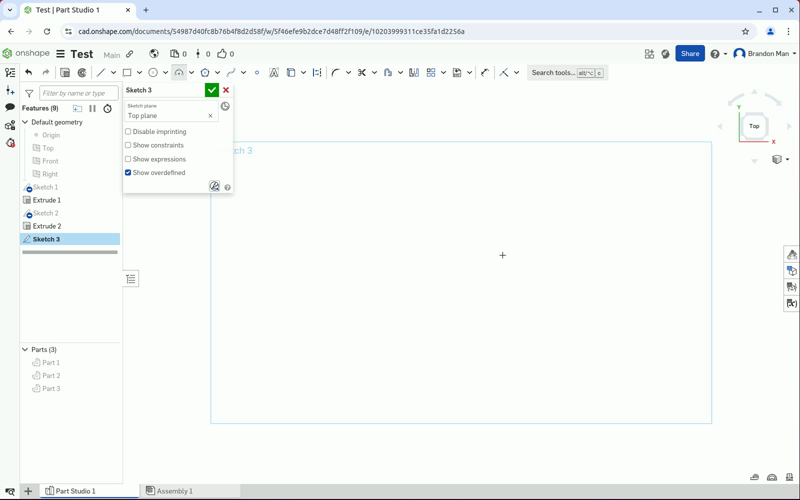
mouse_move(518, 269)
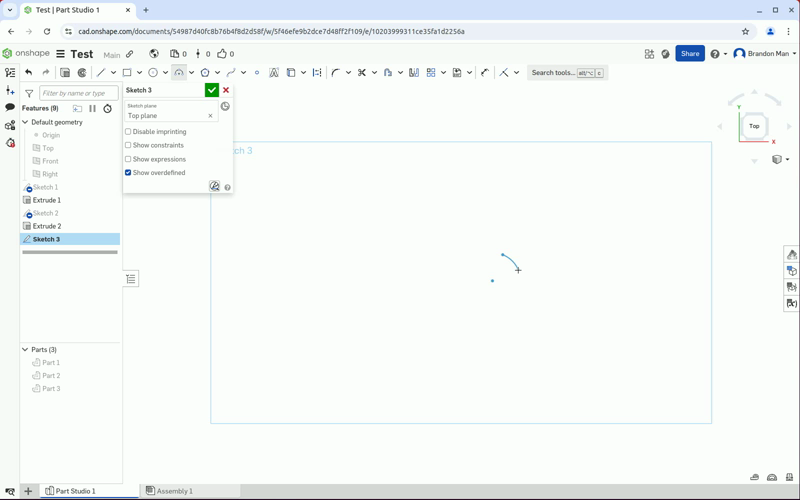
click(518, 269)
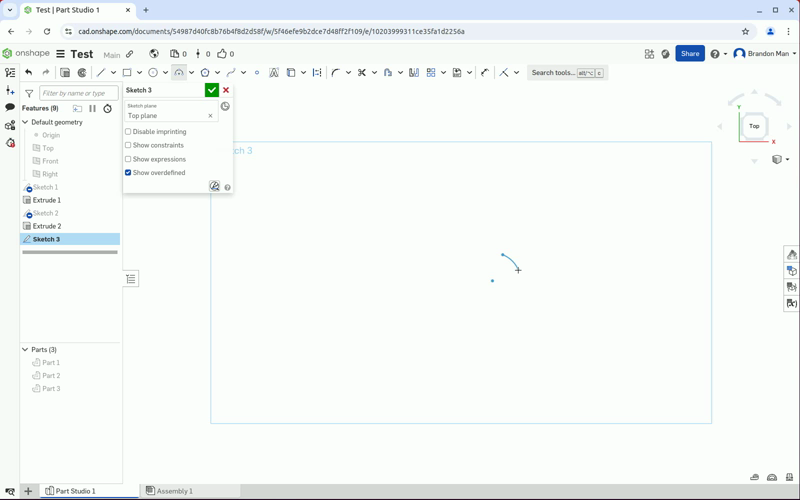
mouse_move(513, 259)
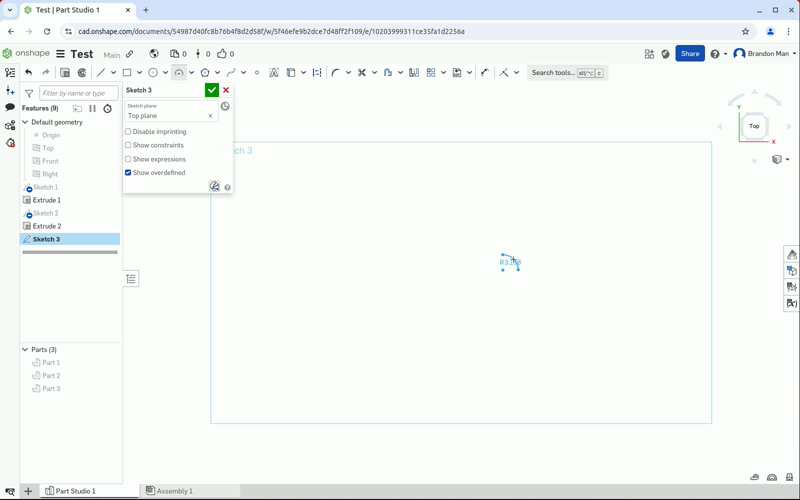
click(513, 259)
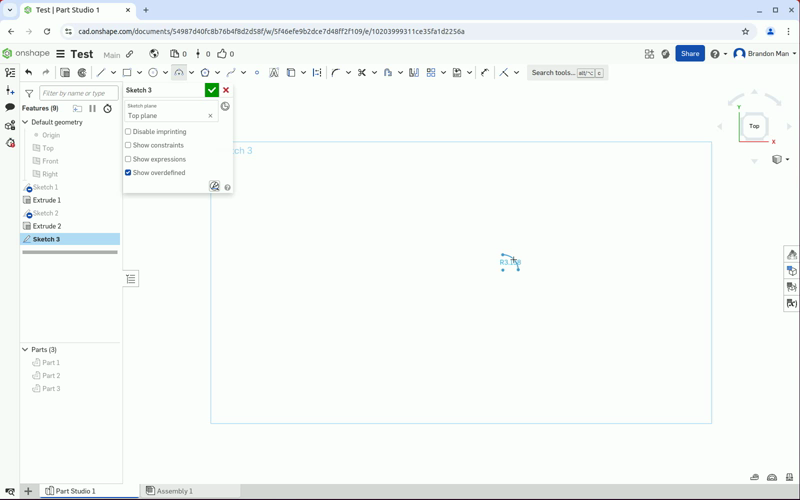
key_up(shift)
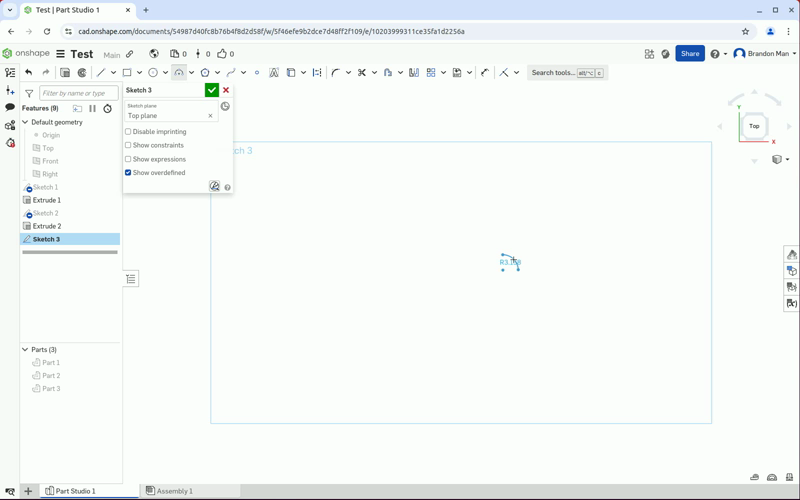
key(esc)
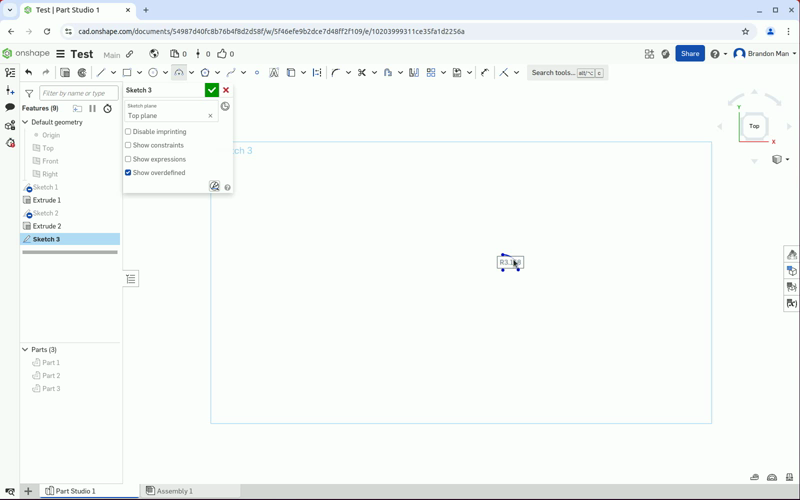
key(l)
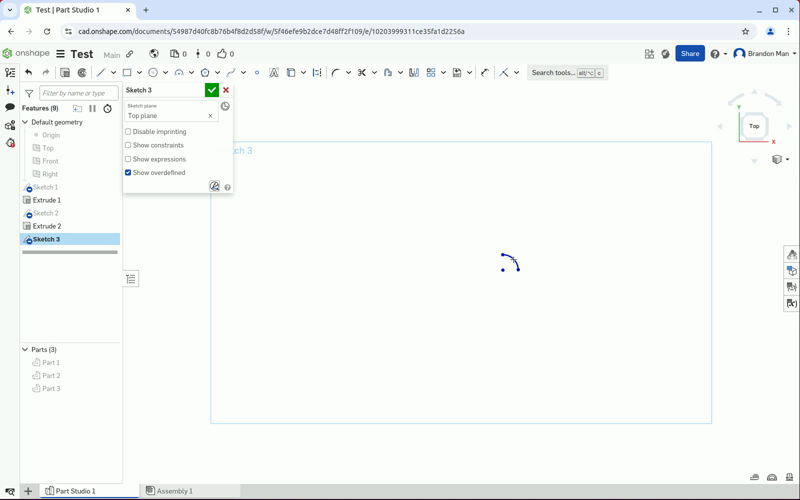
mouse_move(518, 269)
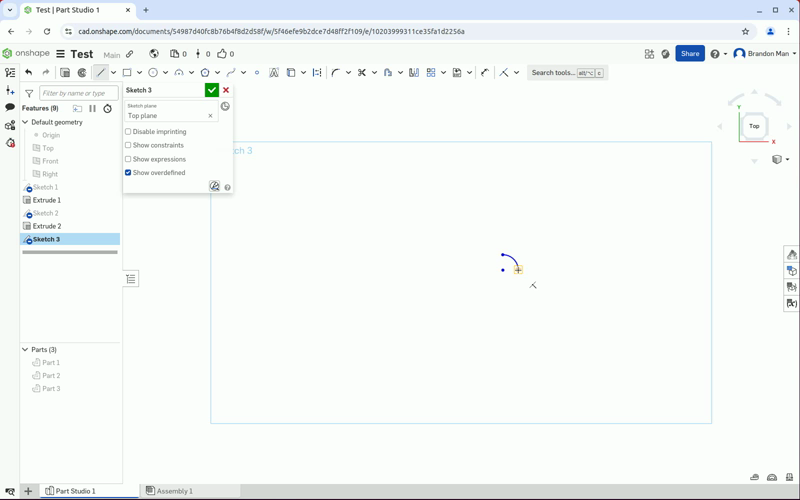
click(518, 269)
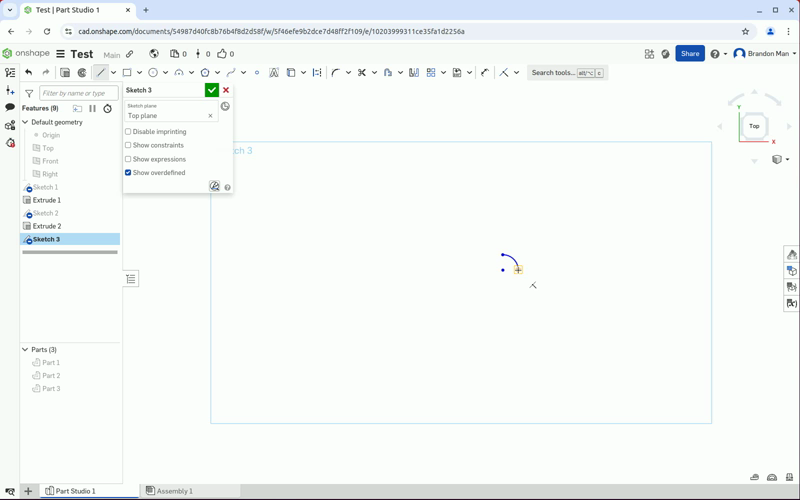
key_down(shift)
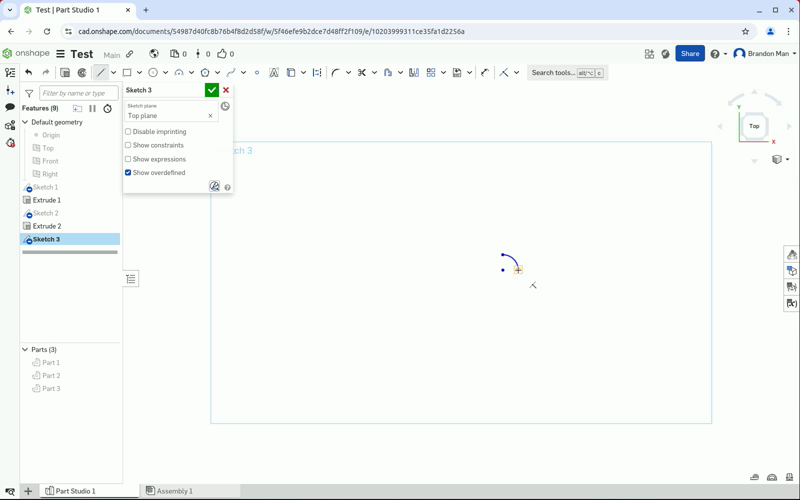
mouse_move(548, 269)
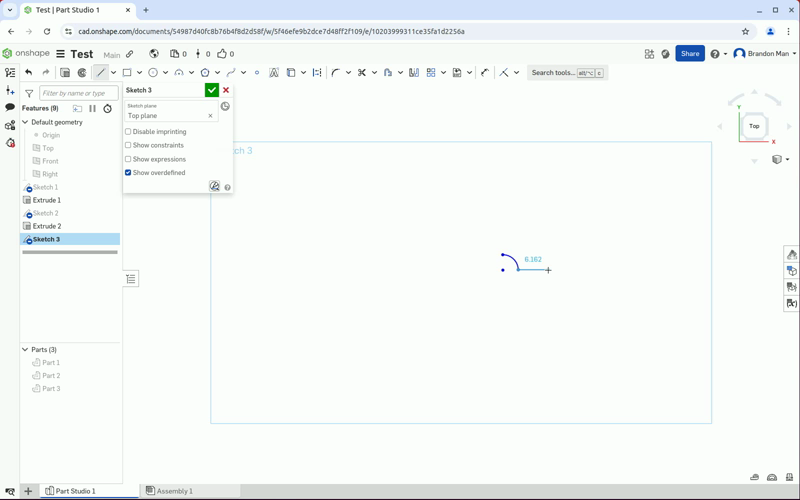
mouse_move(518, 254)
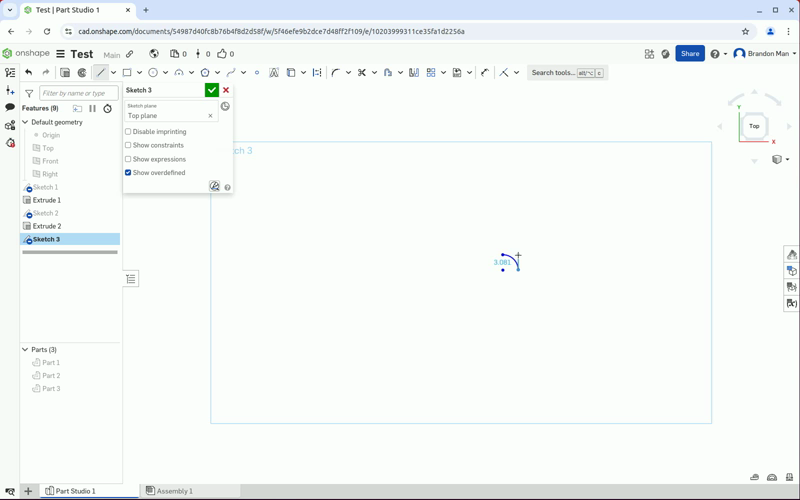
click(518, 254)
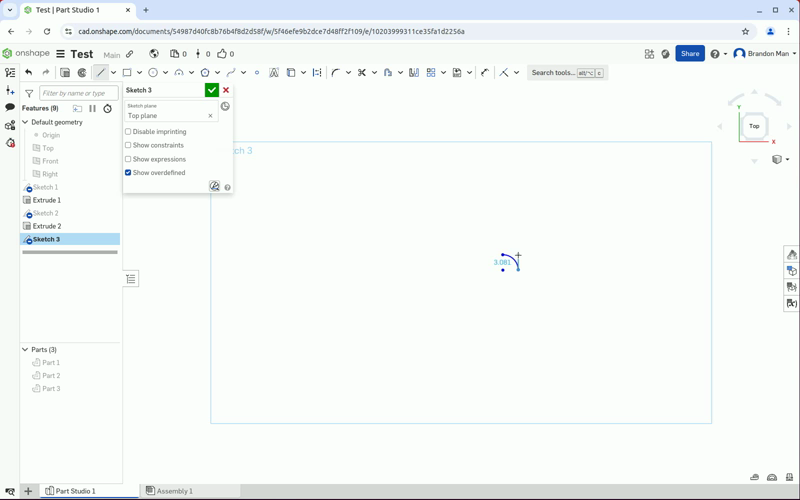
key_up(shift)
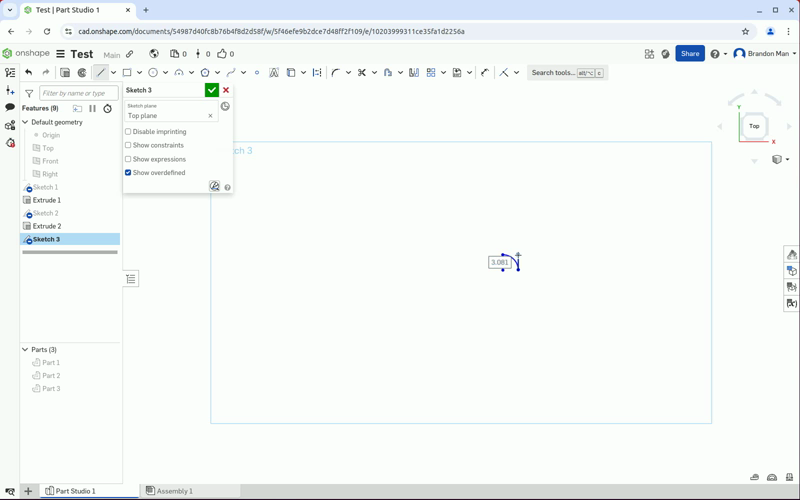
mouse_move(548, 254)
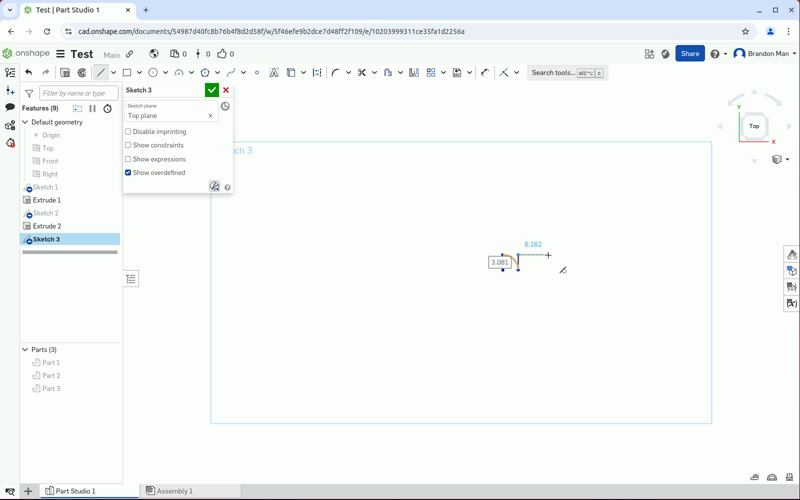
key_down(shift)
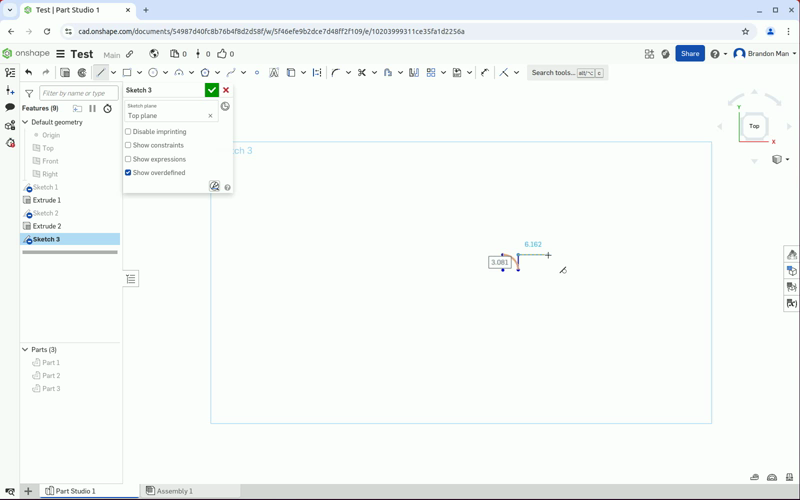
mouse_move(502, 254)
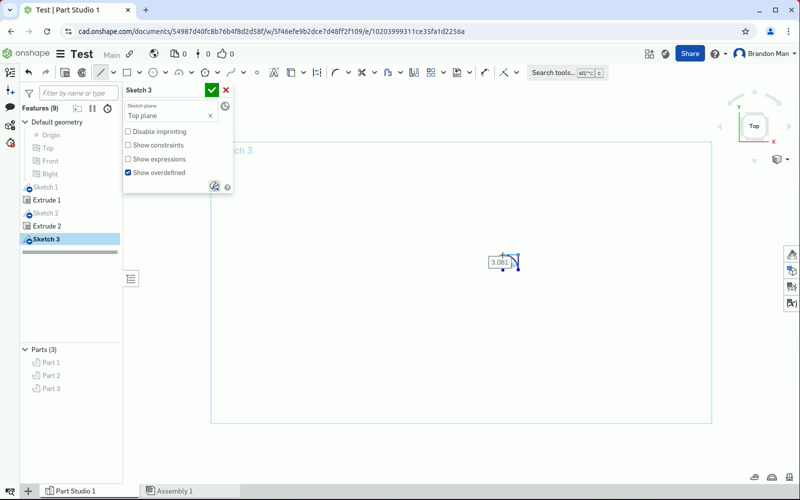
key_up(shift)
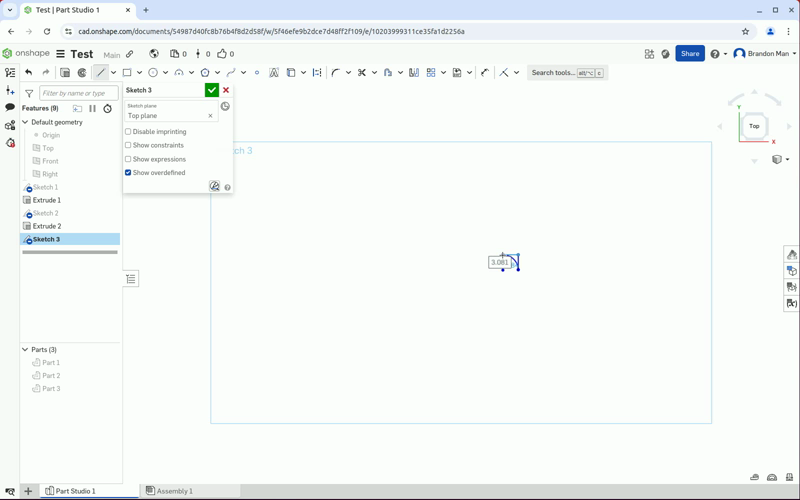
click(502, 254)
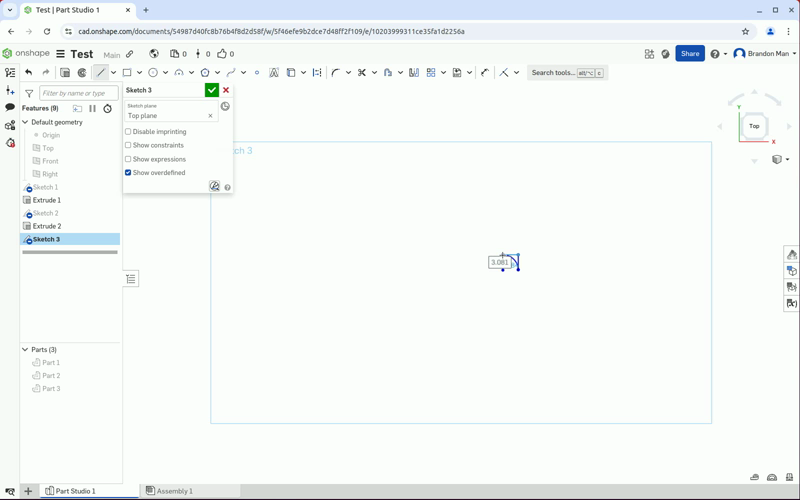
key(esc)
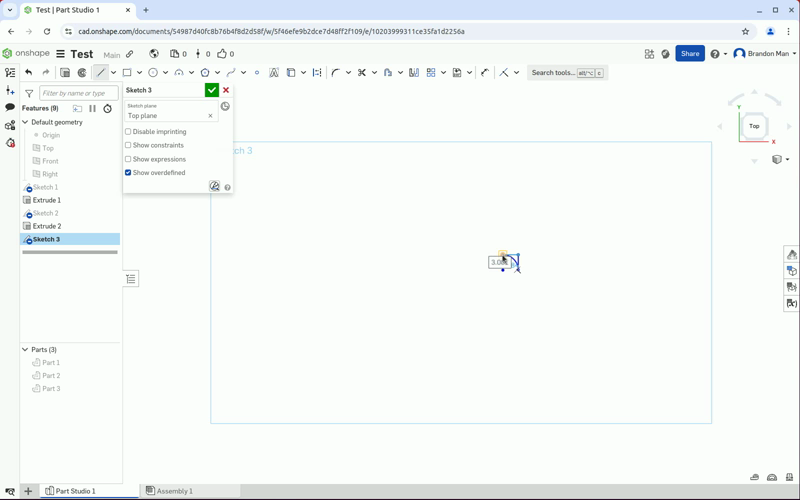
mouse_move(516, 258)
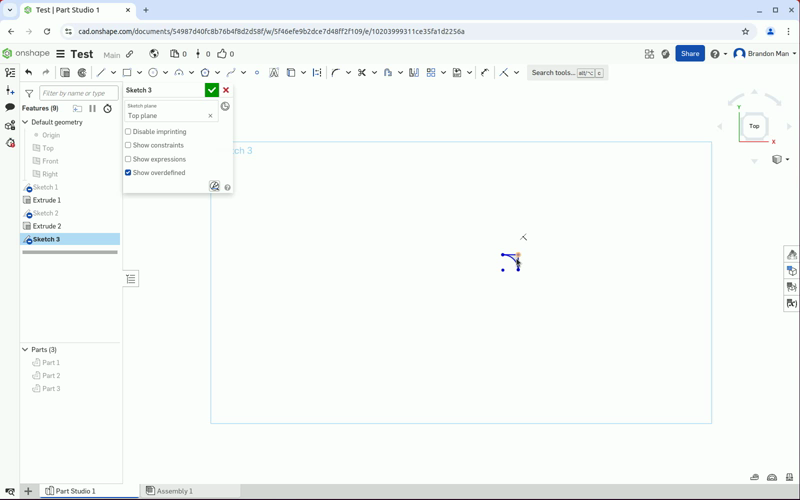
scroll(6)
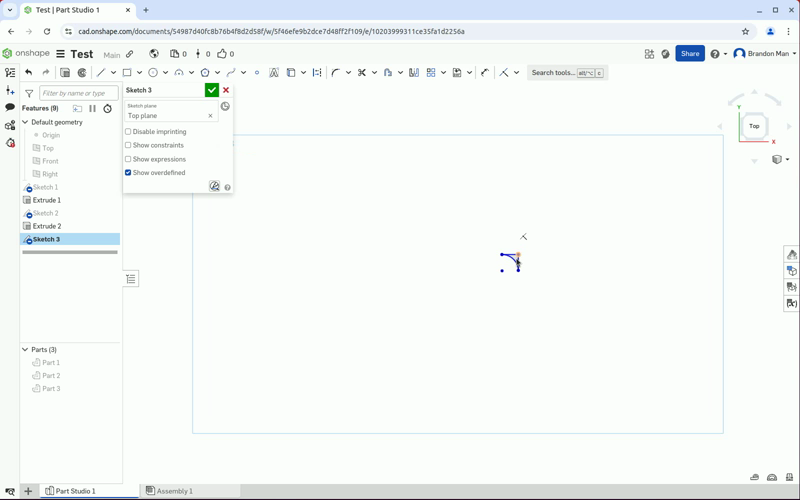
scroll(6)
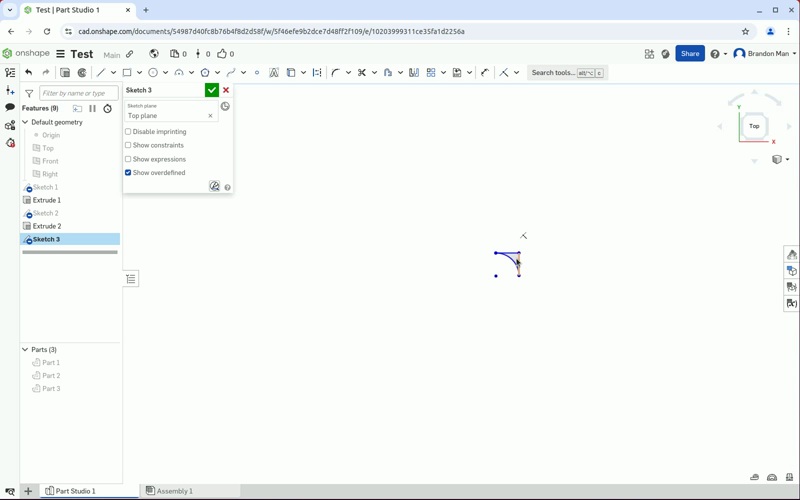
scroll(6)
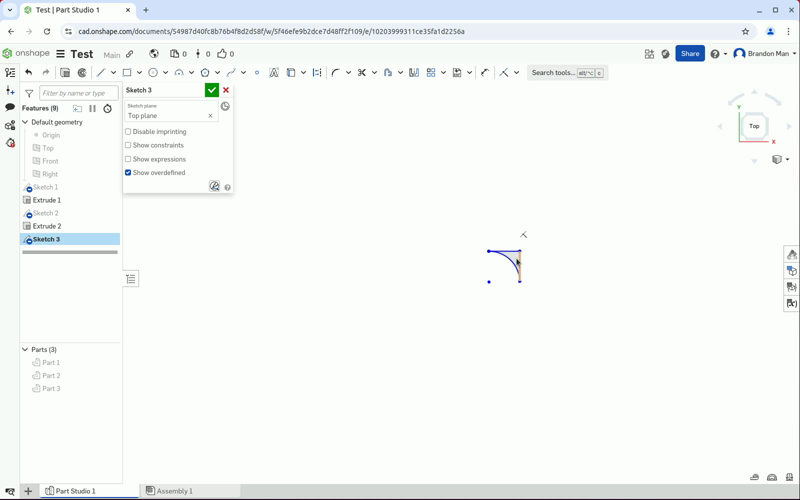
scroll(6)
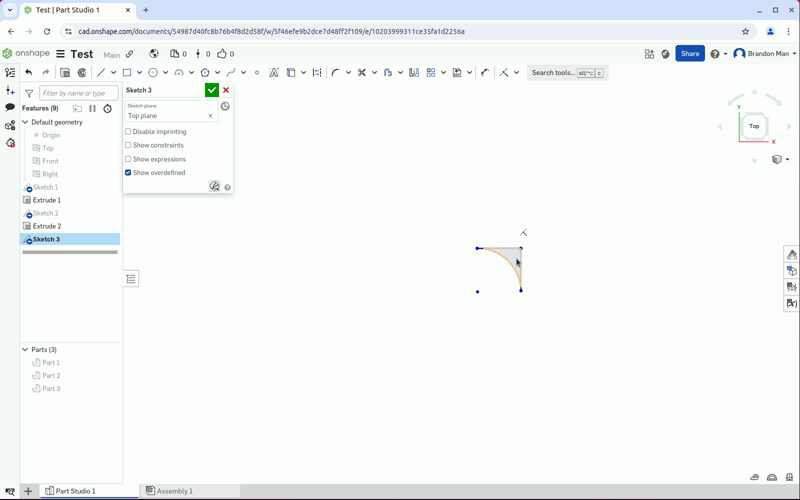
scroll(6)
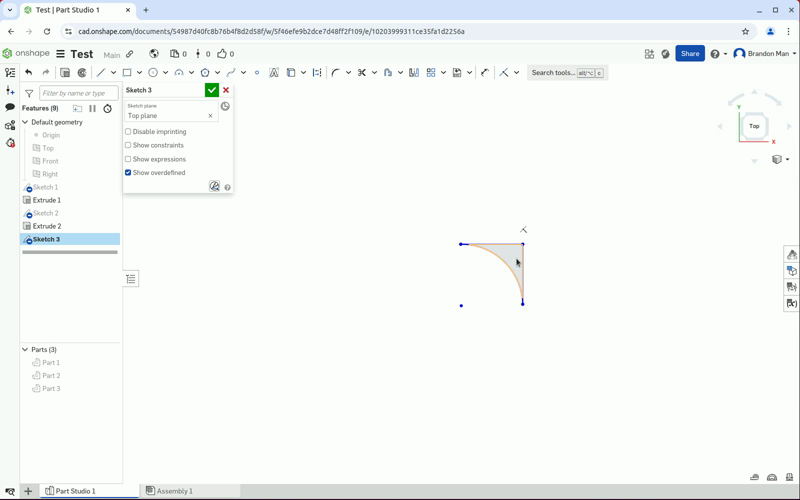
scroll(6)
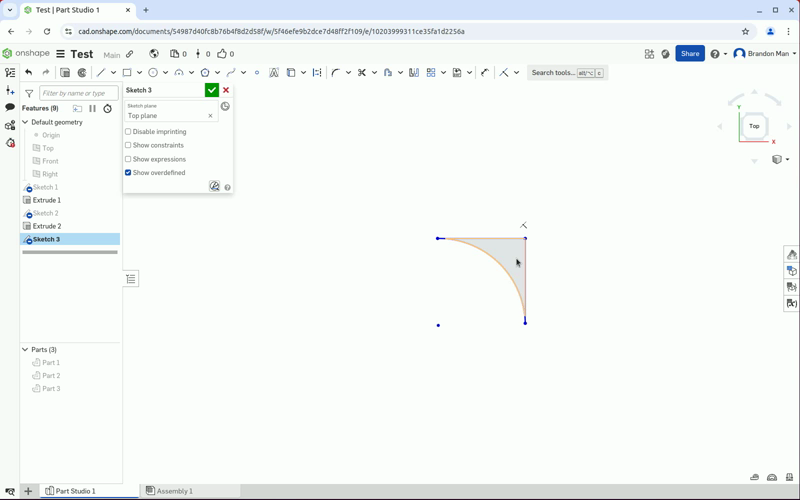
scroll(6)
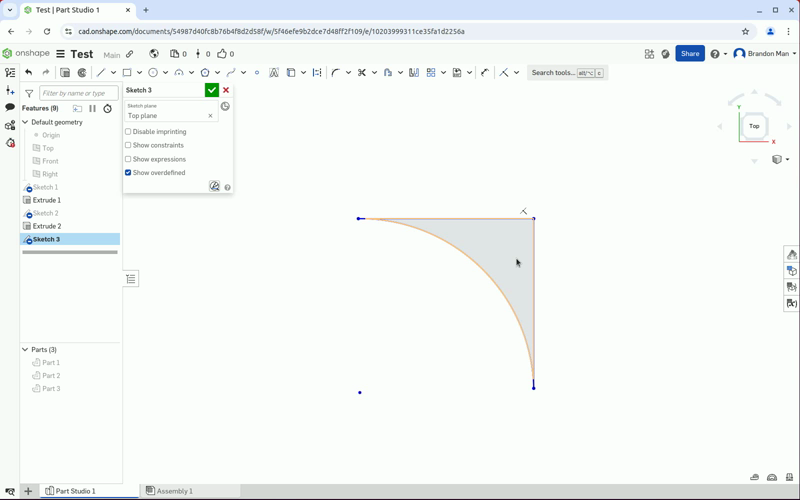
click(516, 258)
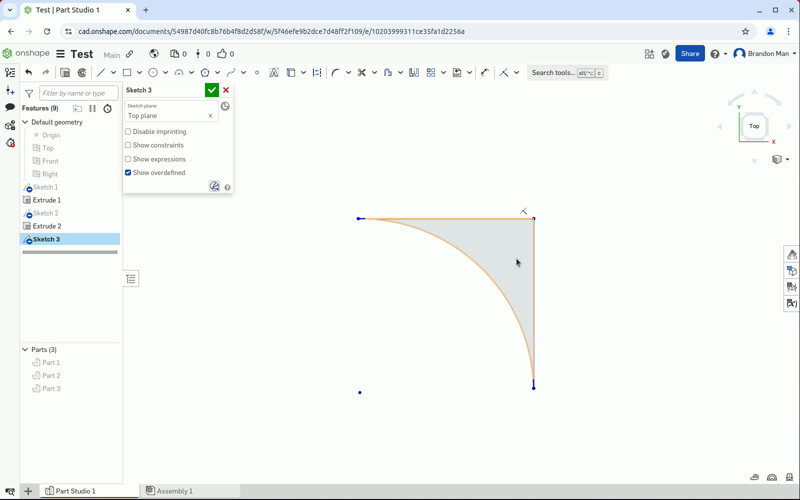
scroll(-6)
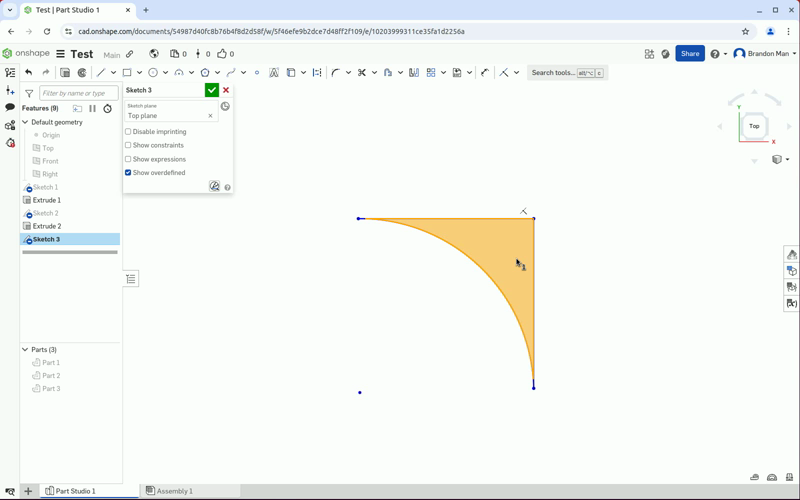
scroll(-6)
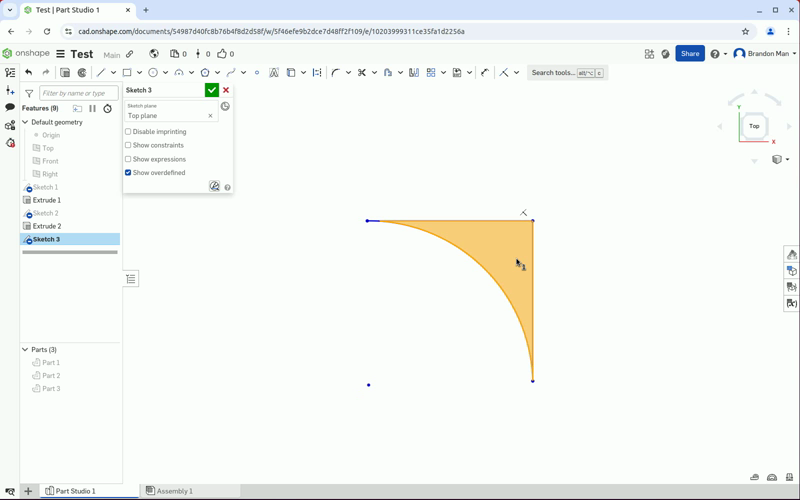
scroll(-6)
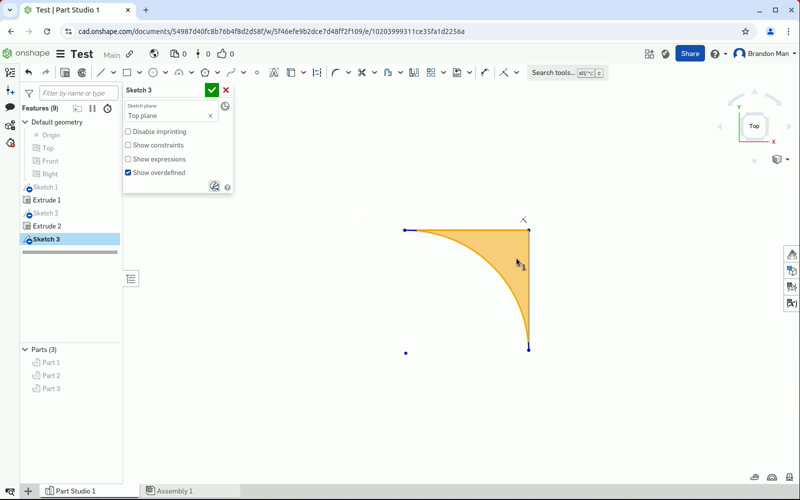
scroll(-6)
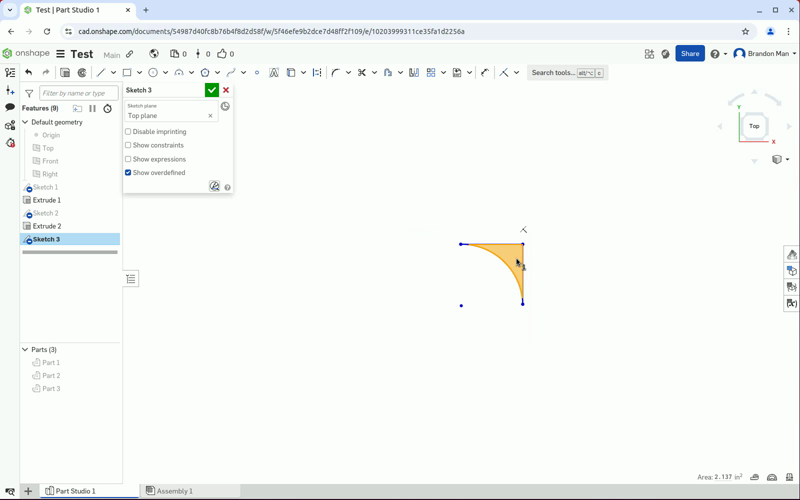
scroll(-6)
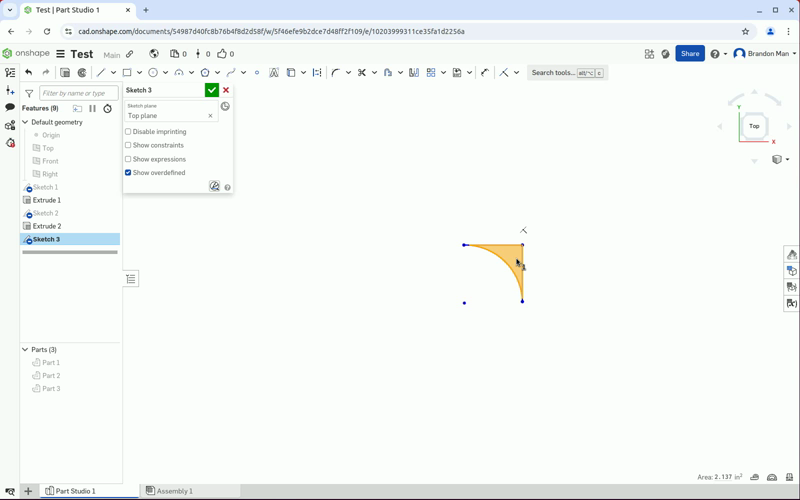
scroll(-6)
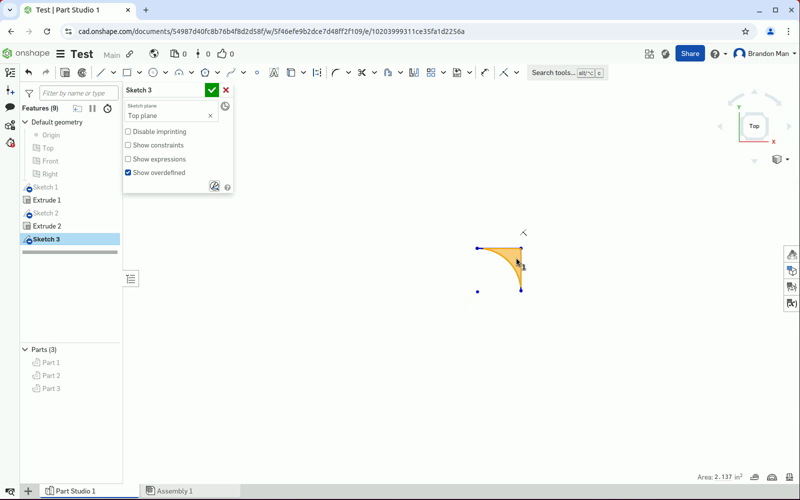
scroll(-6)
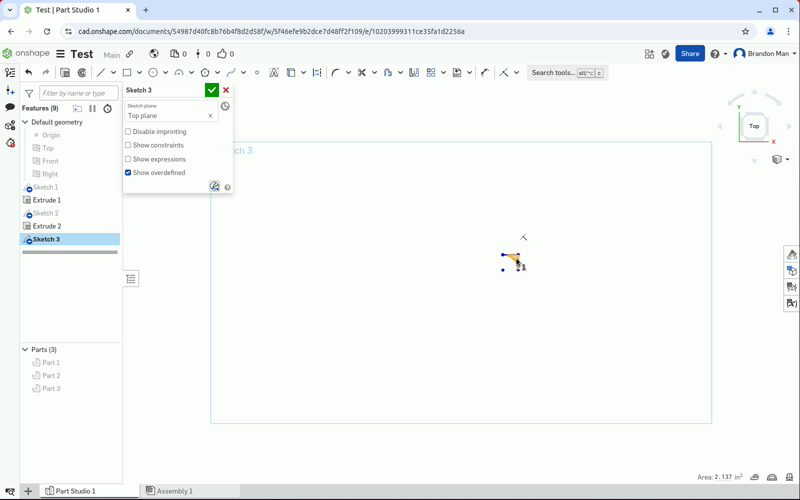
mouse_move(73, 352)
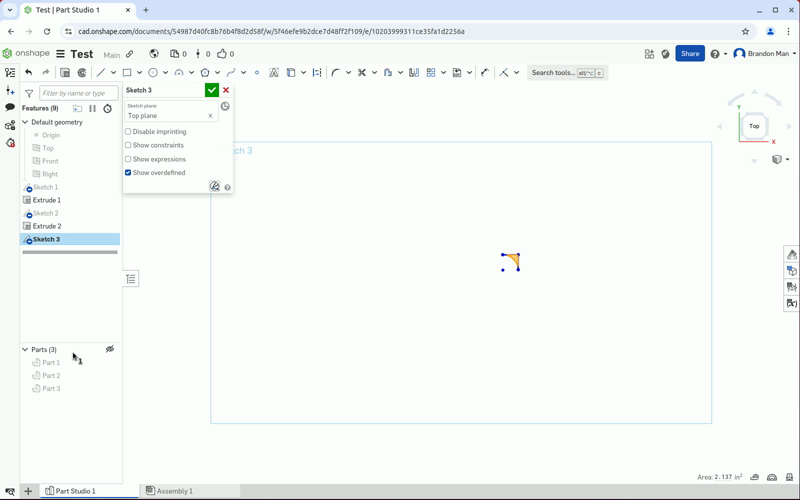
key(shift+y)
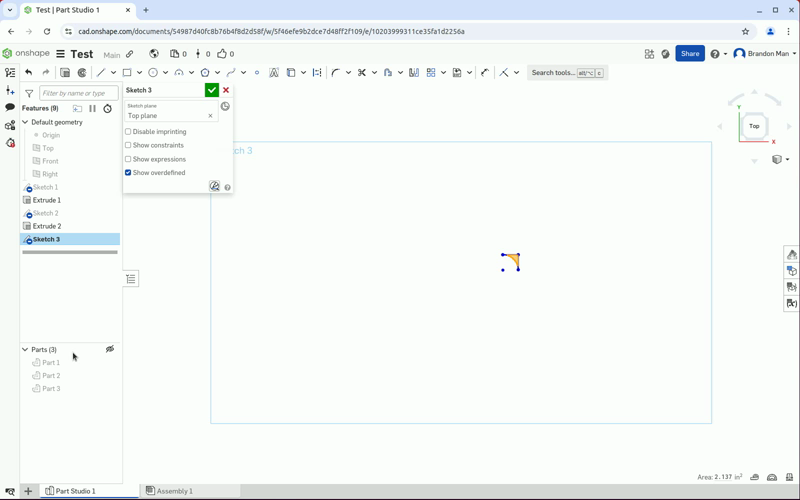
key(shift+e)
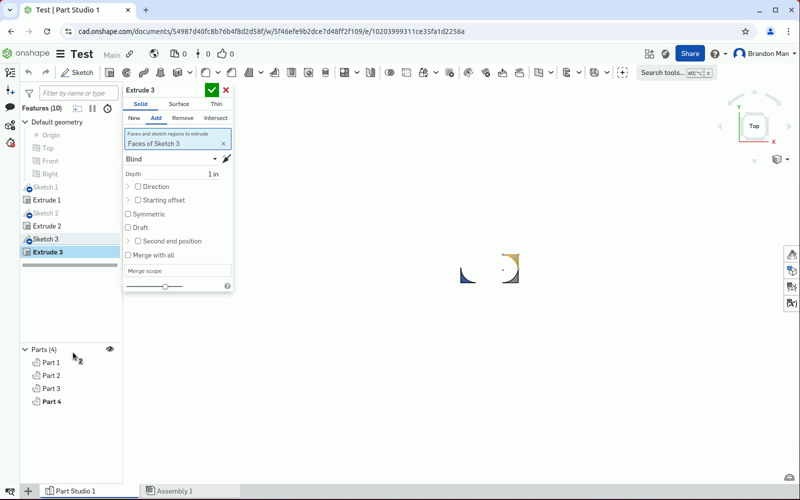
mouse_move(143, 106)
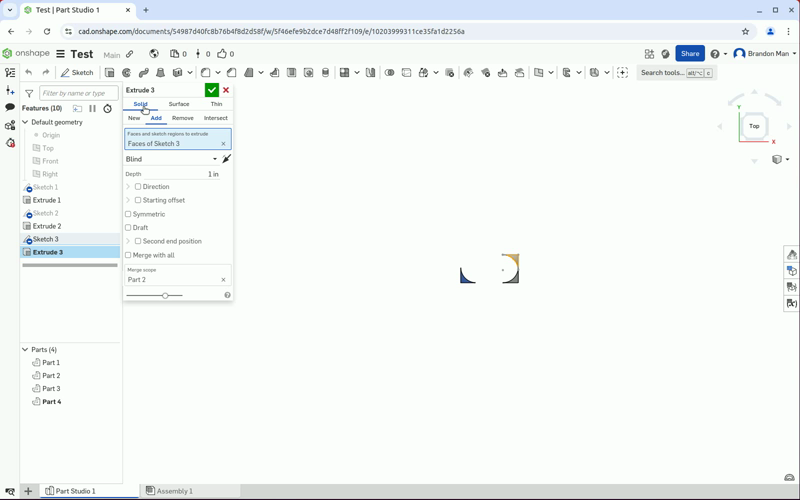
click(143, 106)
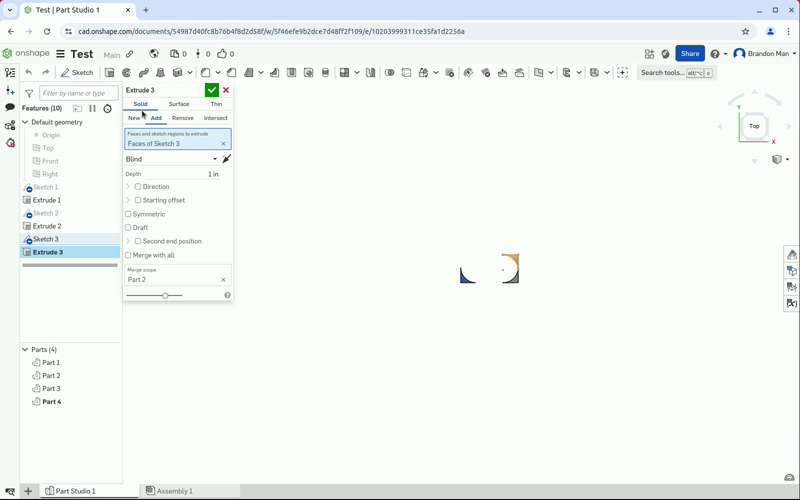
mouse_move(137, 120)
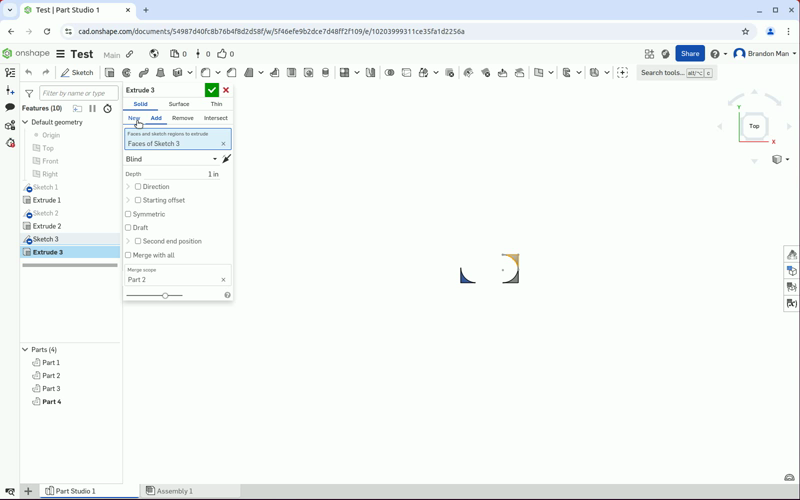
click(137, 120)
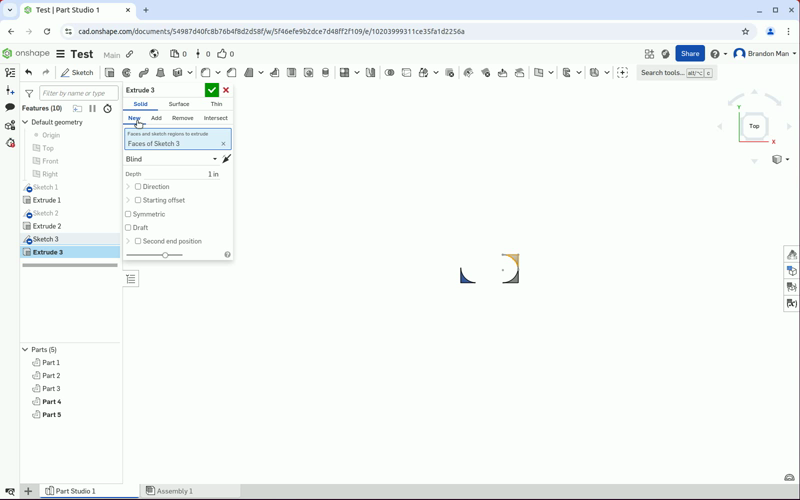
key(tab, 4)
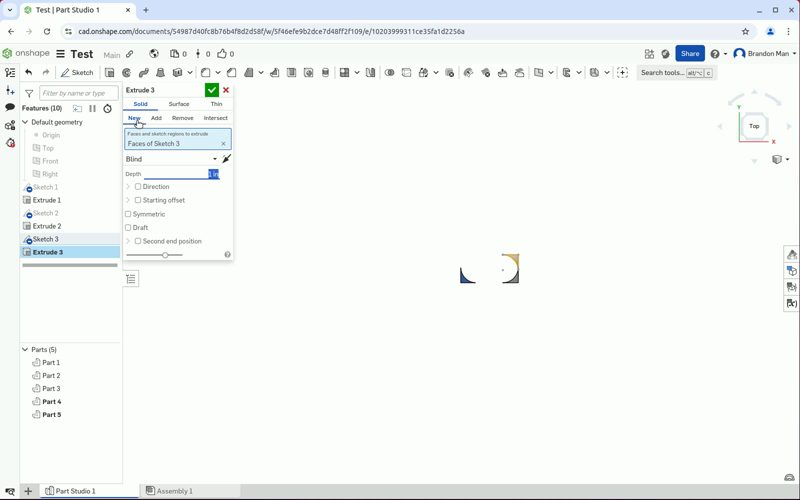
text(3.851)
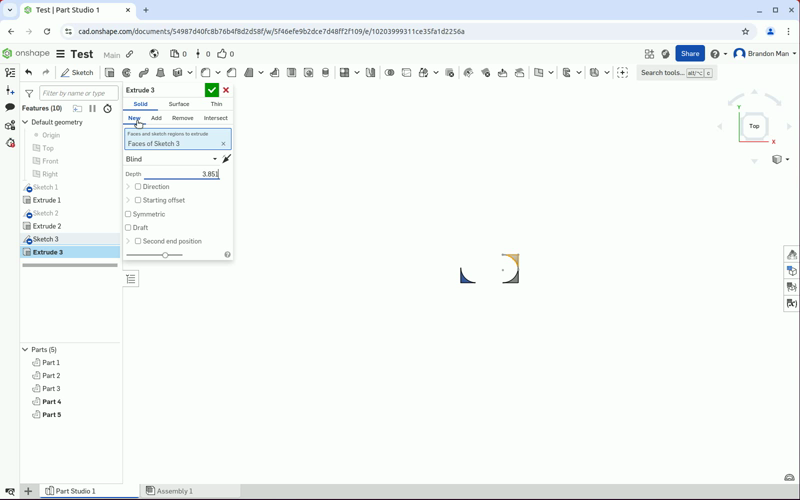
key(enter)
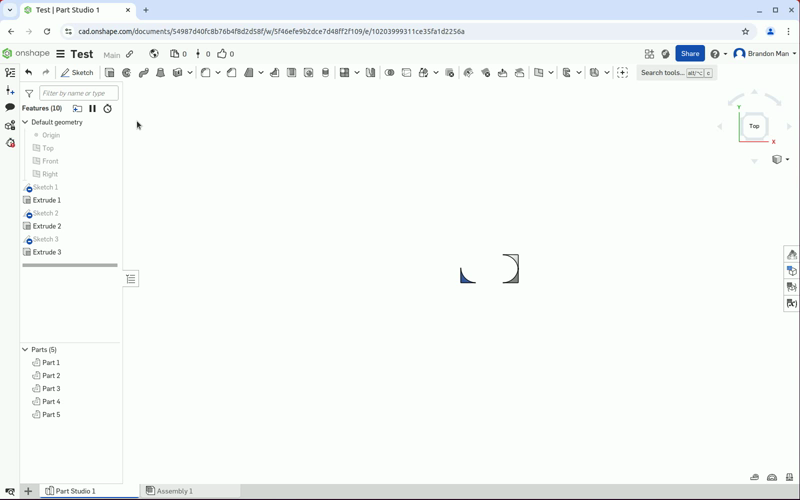
key(shift+h)
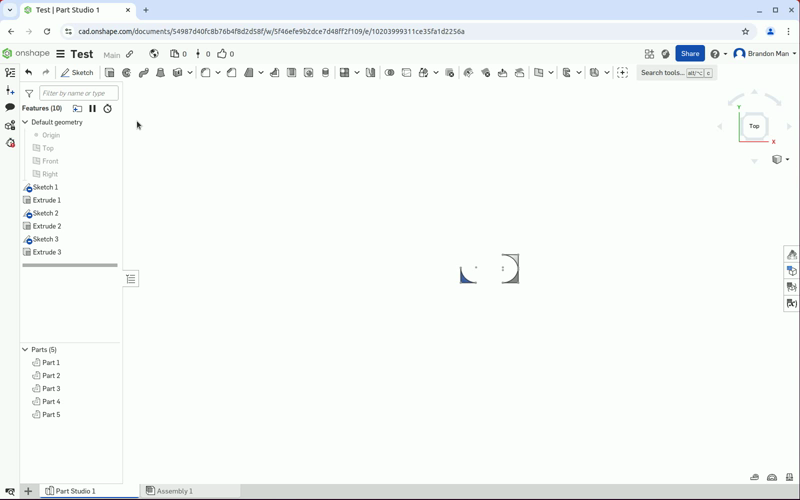
key(shift+h)
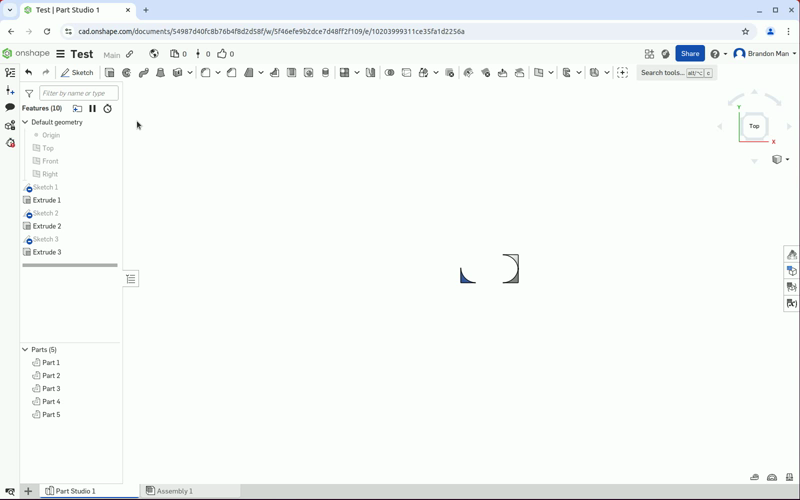
mouse_move(73, 189)
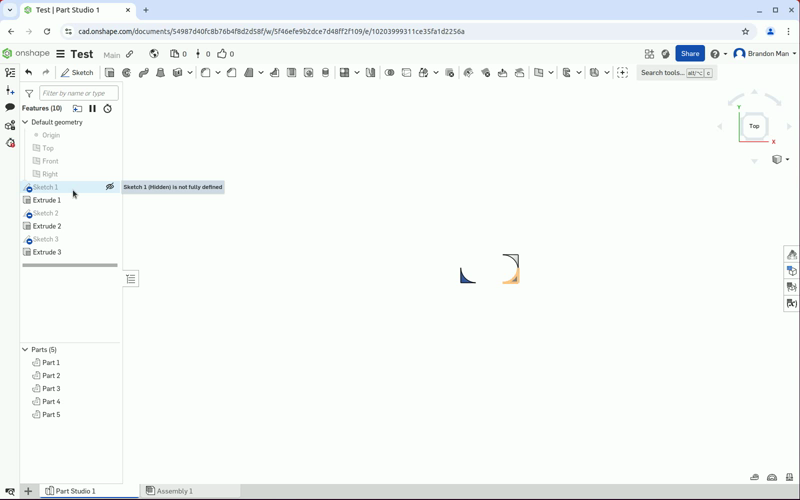
click(73, 189)
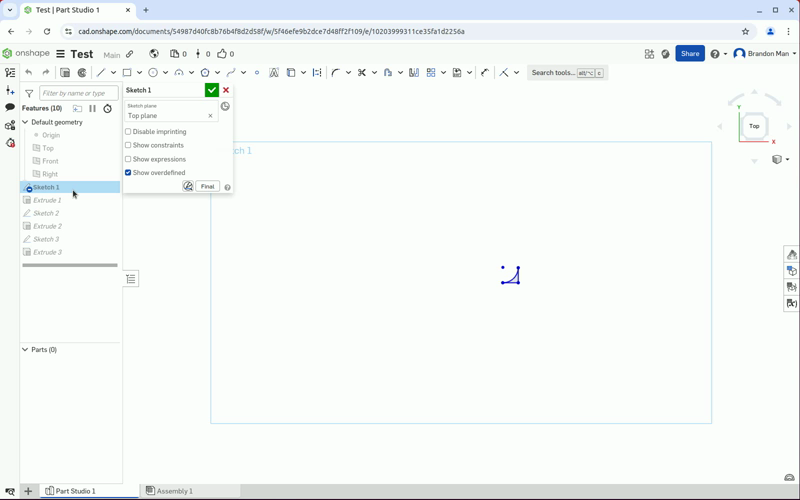
mouse_move(229, 92)
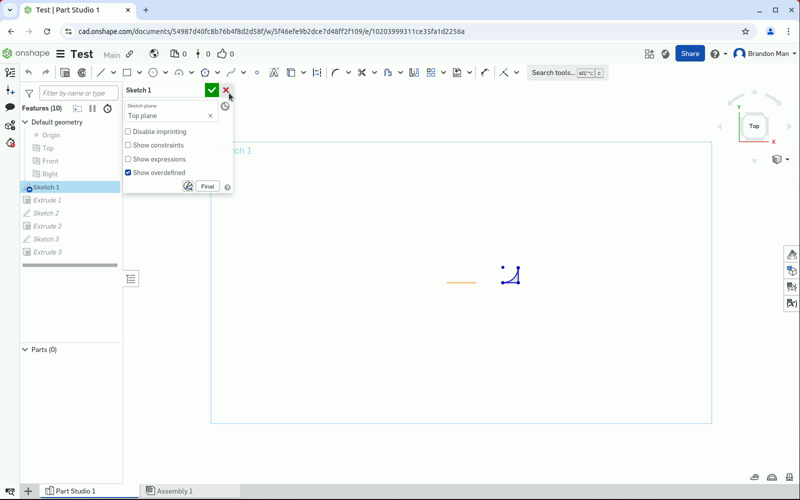
click(229, 92)
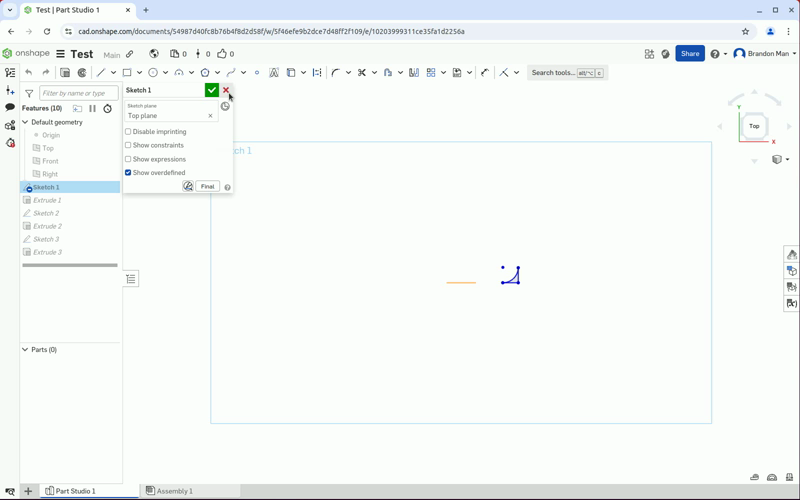
key(shift+s)
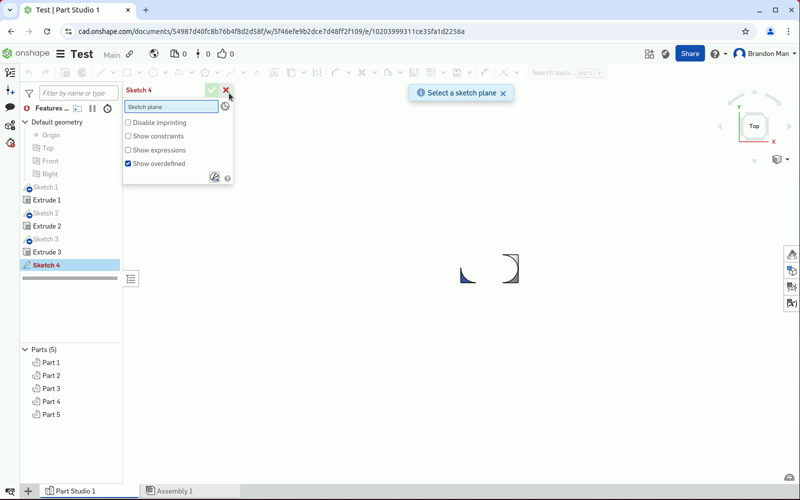
mouse_move(73, 150)
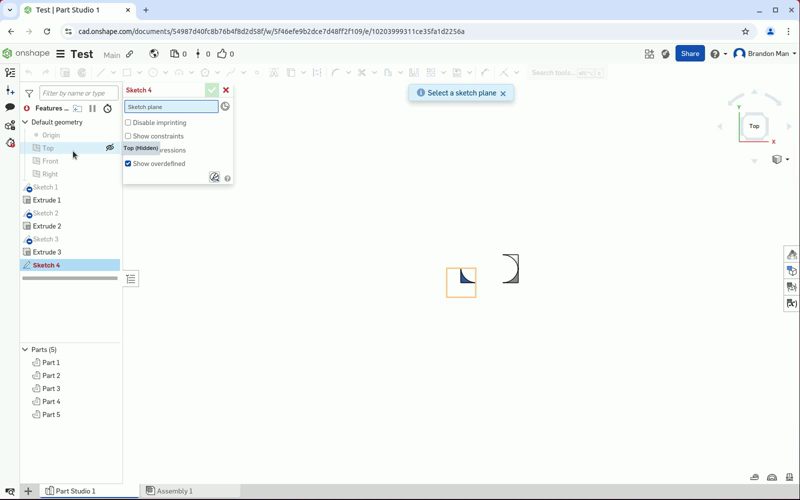
click(73, 150)
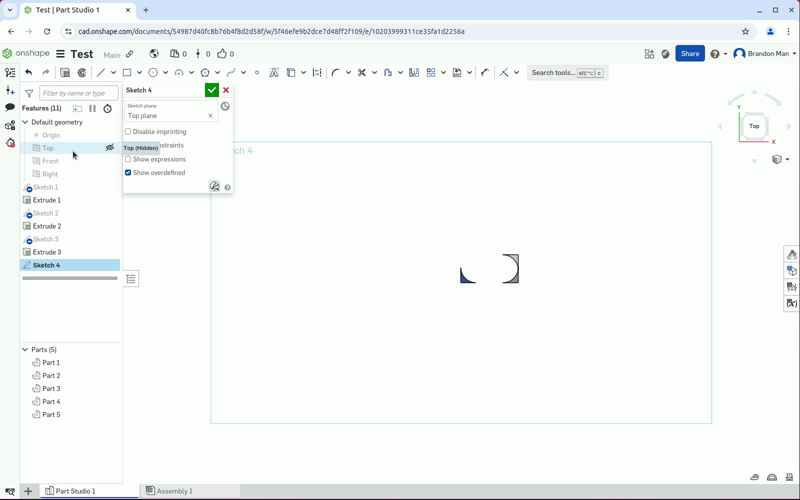
mouse_move(73, 352)
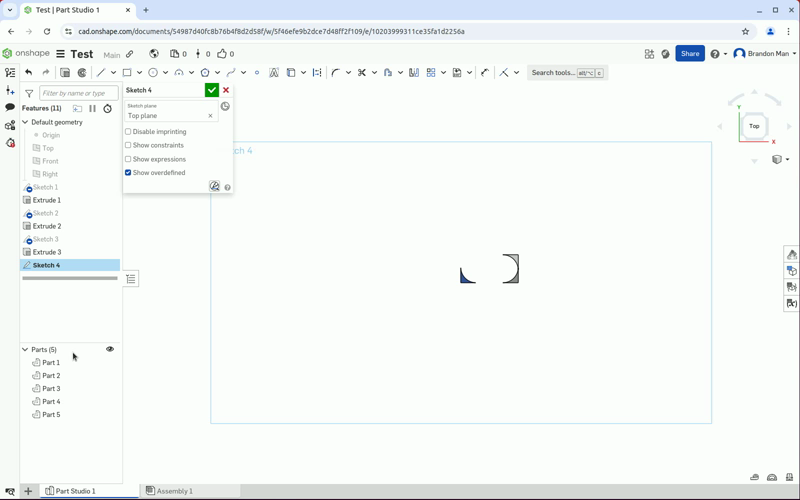
key(y)
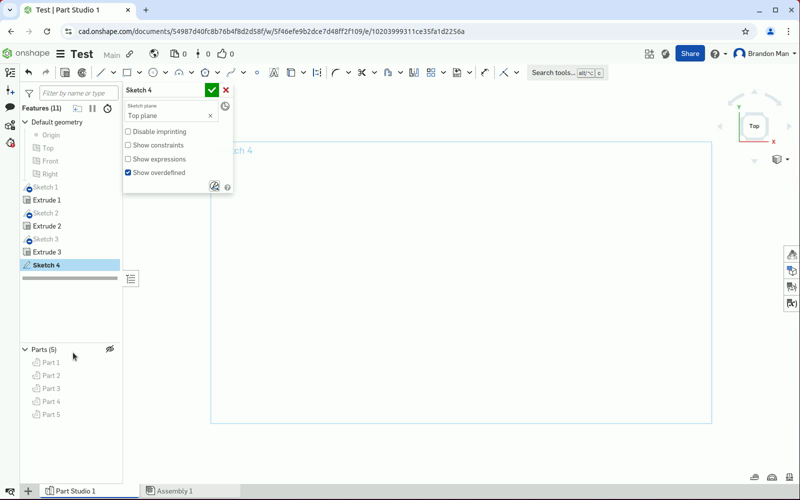
key(a)
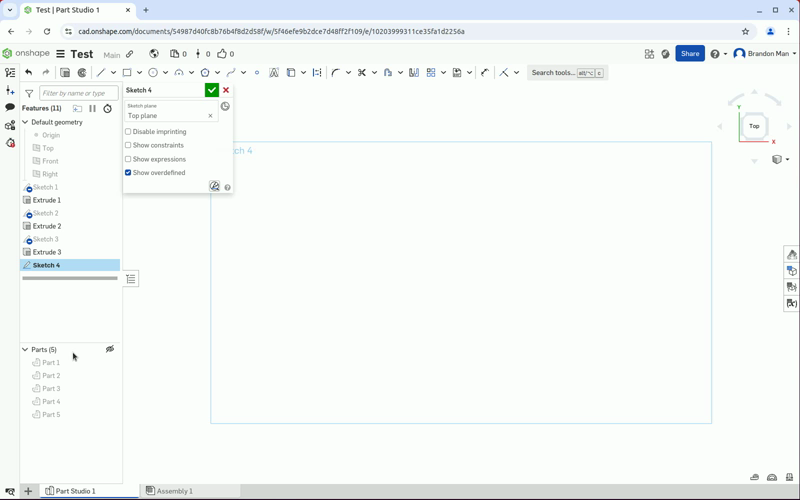
key_down(shift)
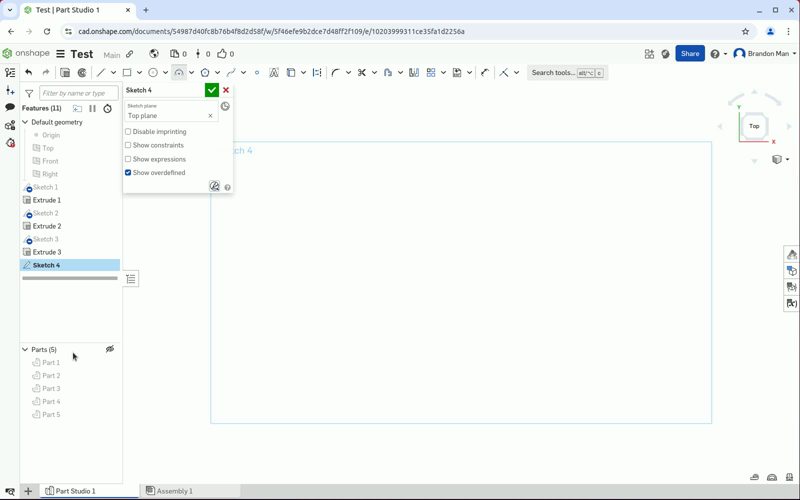
mouse_move(460, 268)
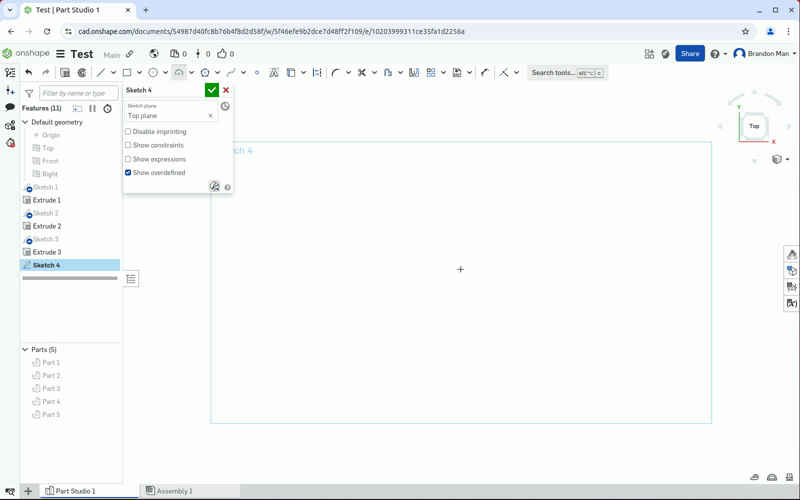
click(460, 268)
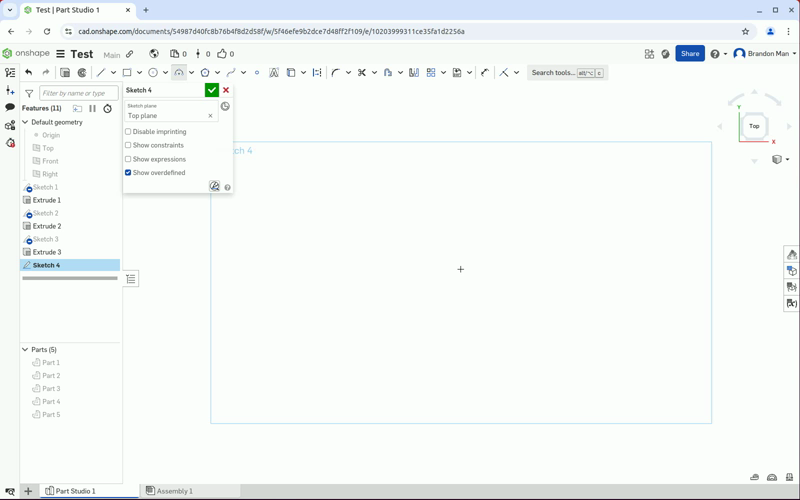
key_up(shift)
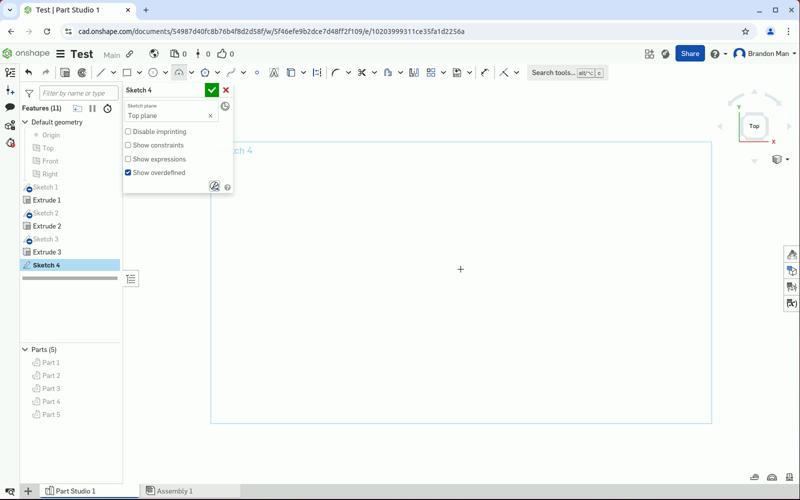
key_down(shift)
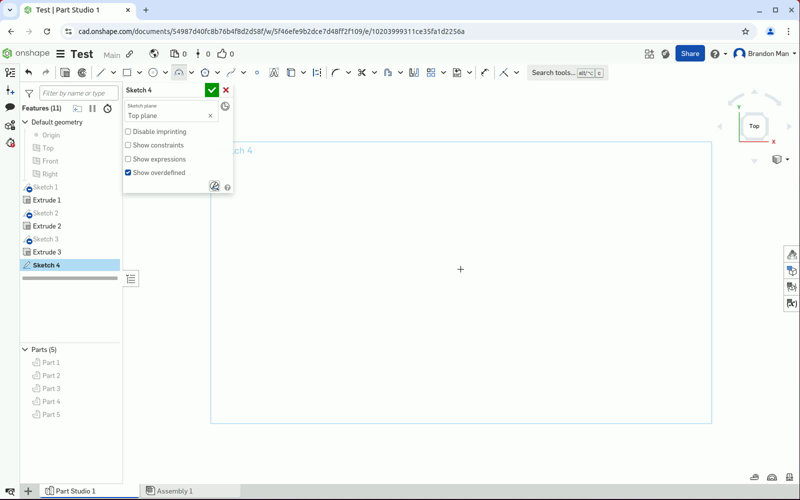
mouse_move(475, 253)
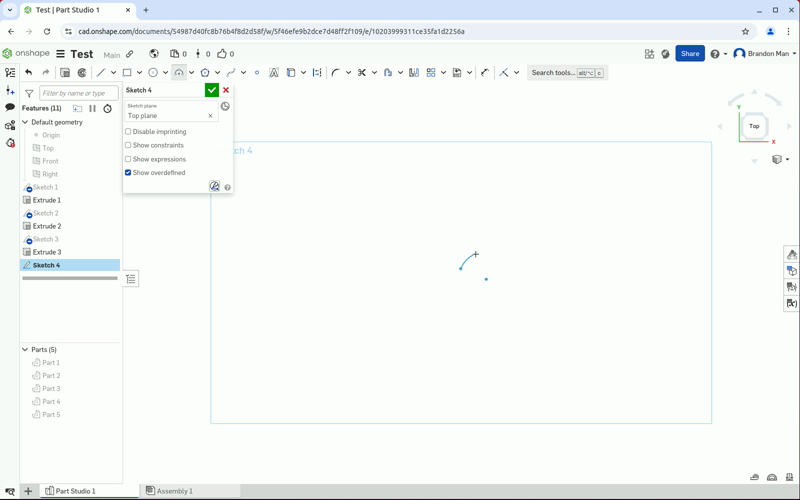
click(475, 253)
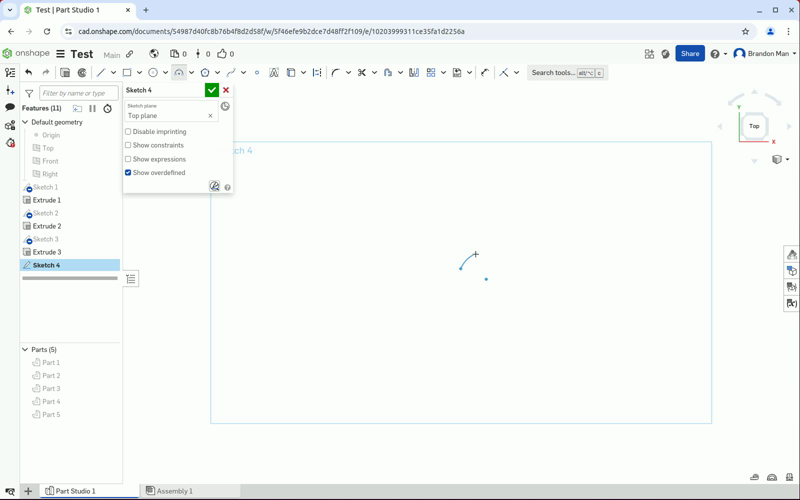
mouse_move(465, 258)
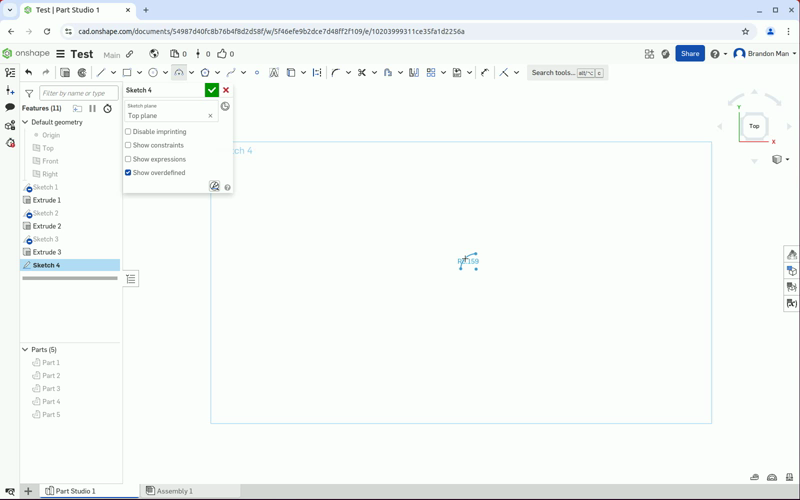
click(465, 258)
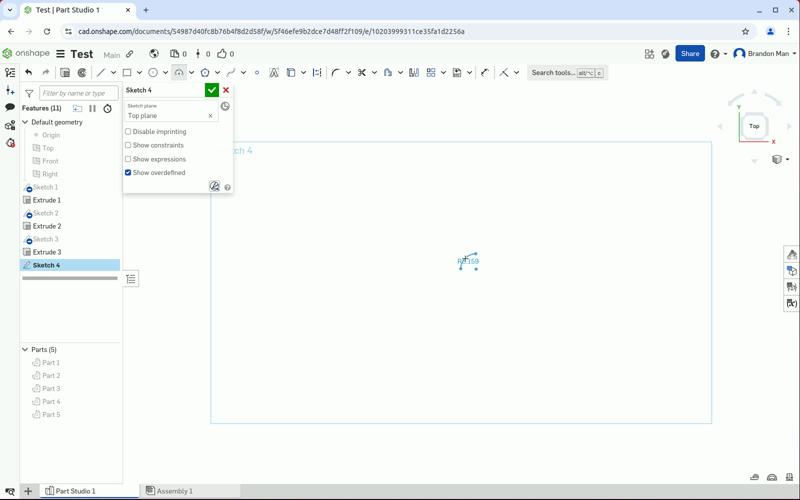
key_up(shift)
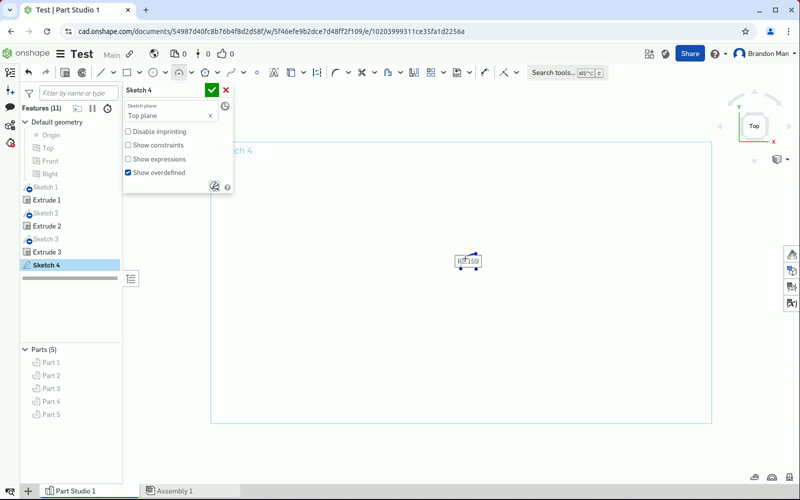
key(esc)
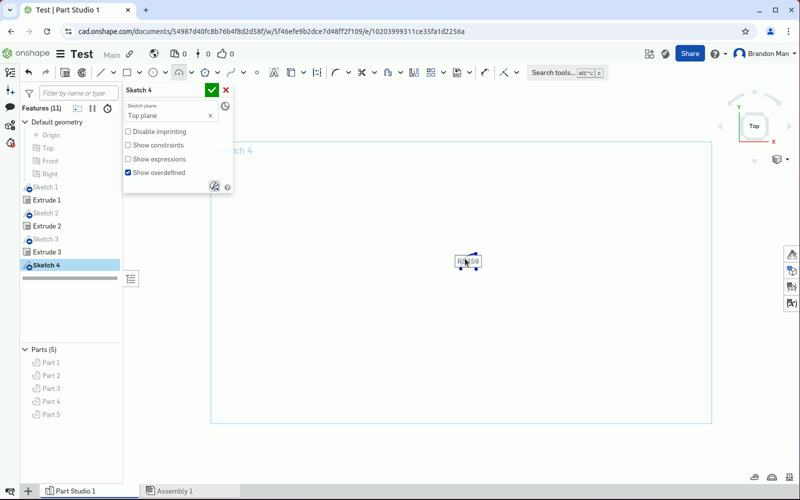
key(l)
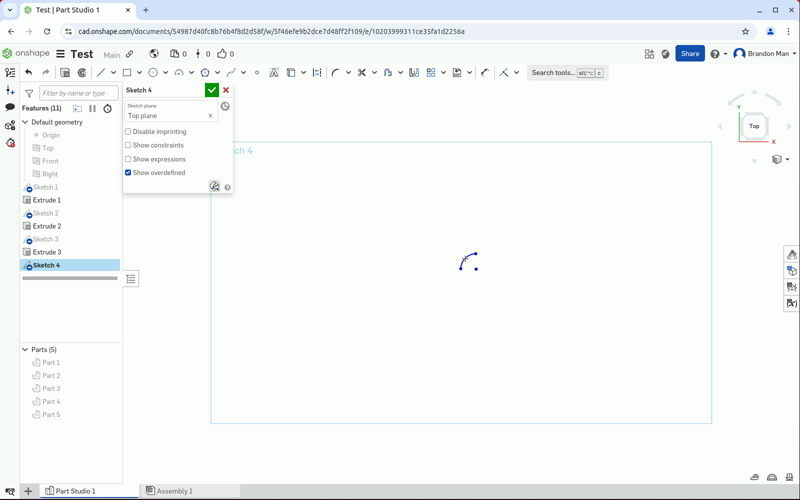
mouse_move(475, 253)
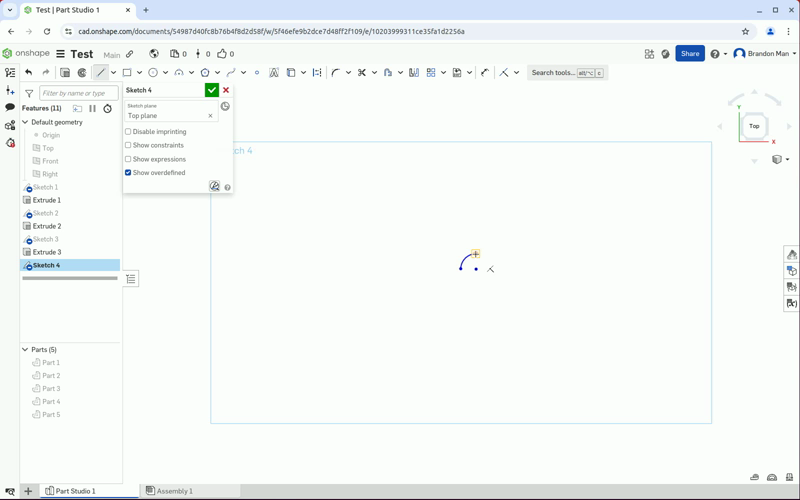
click(475, 253)
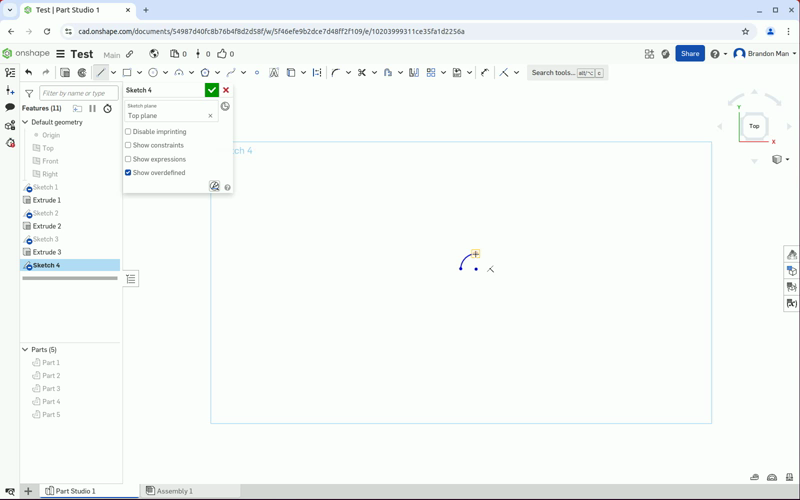
key_down(shift)
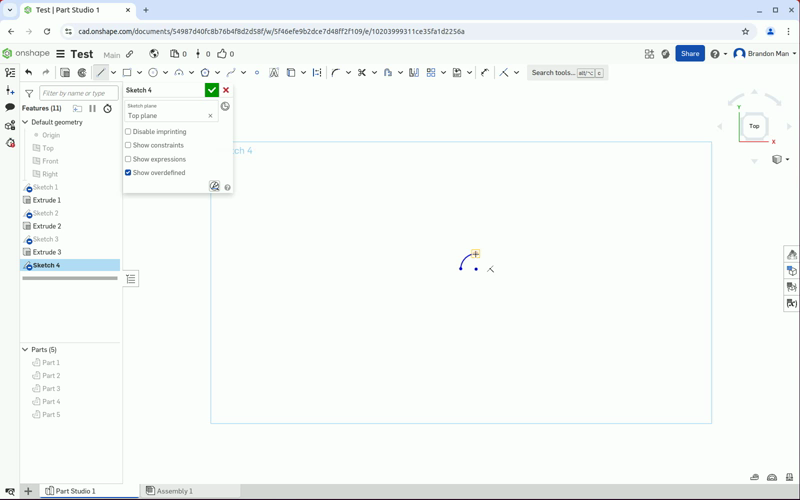
mouse_move(505, 253)
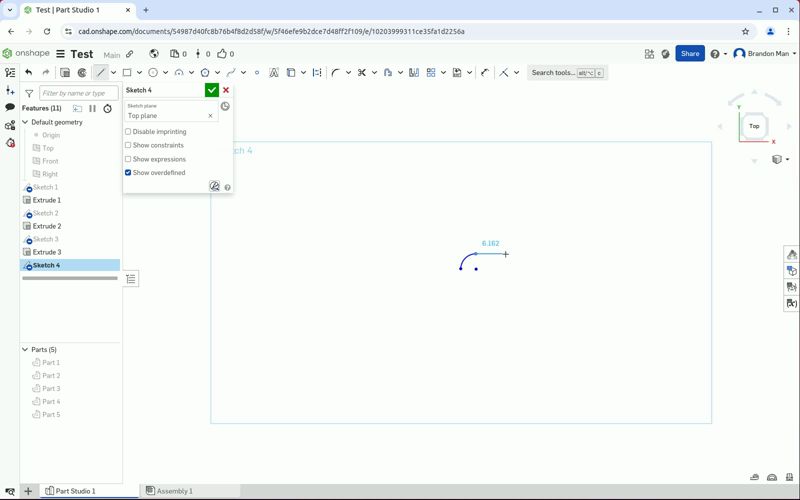
mouse_move(460, 253)
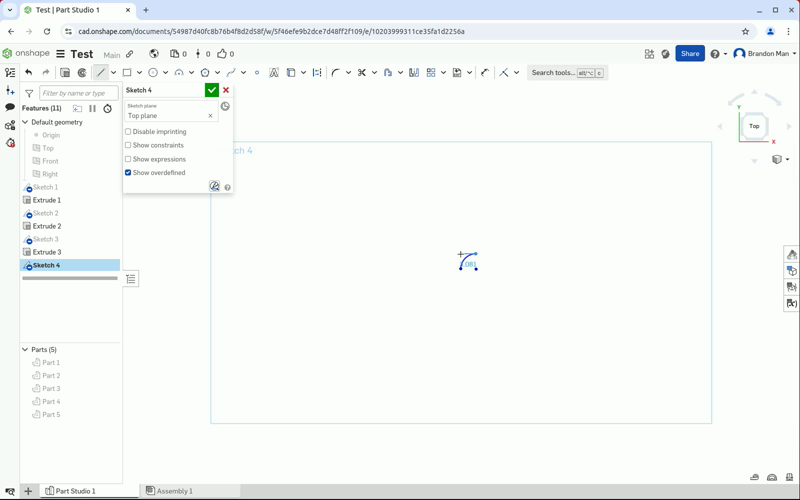
click(460, 253)
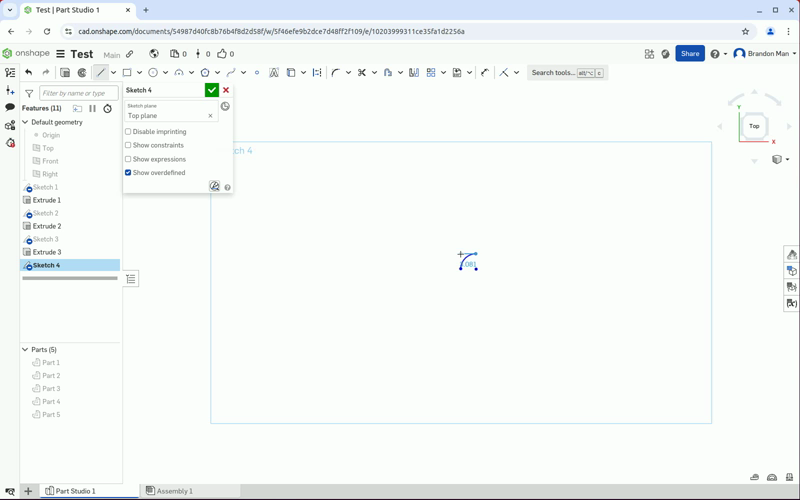
key_up(shift)
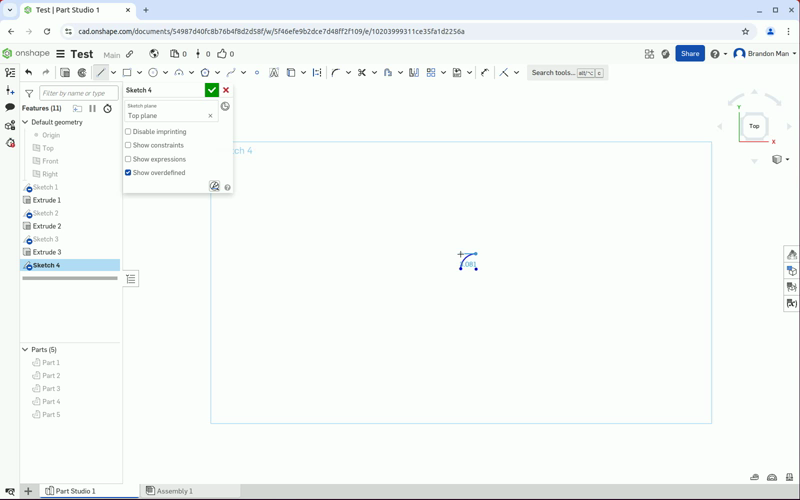
mouse_move(490, 253)
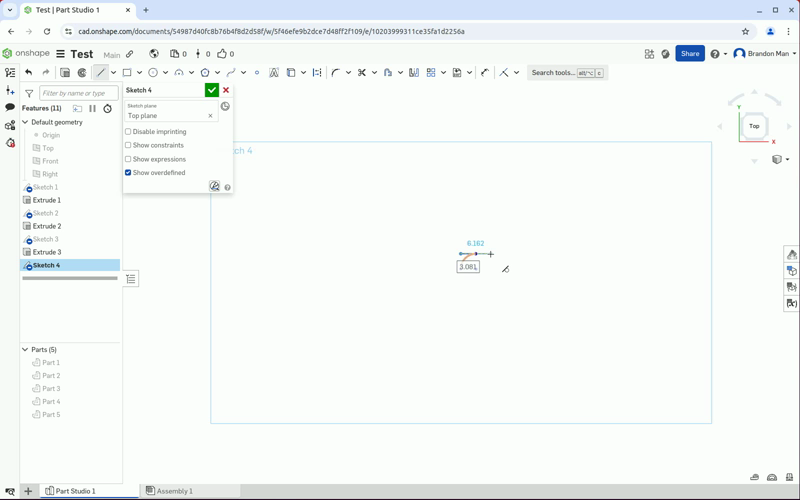
key_down(shift)
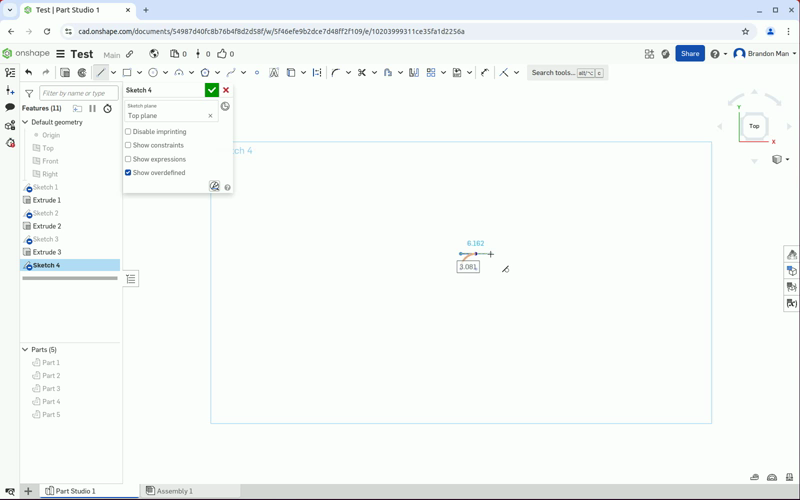
mouse_move(460, 268)
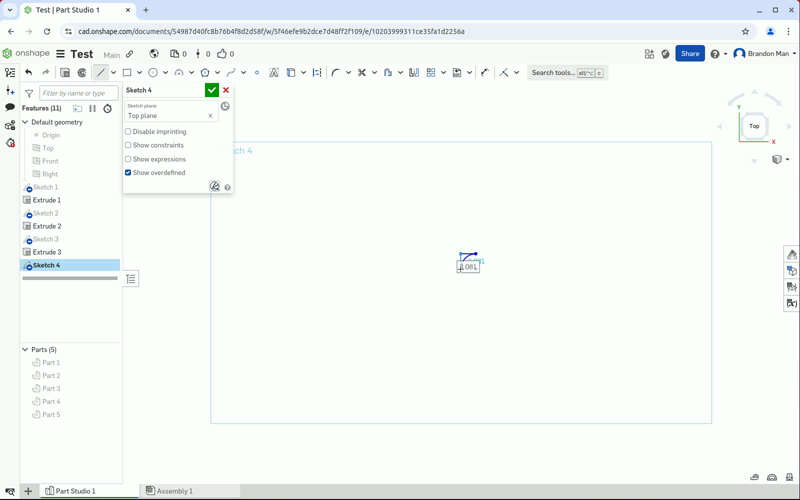
key_up(shift)
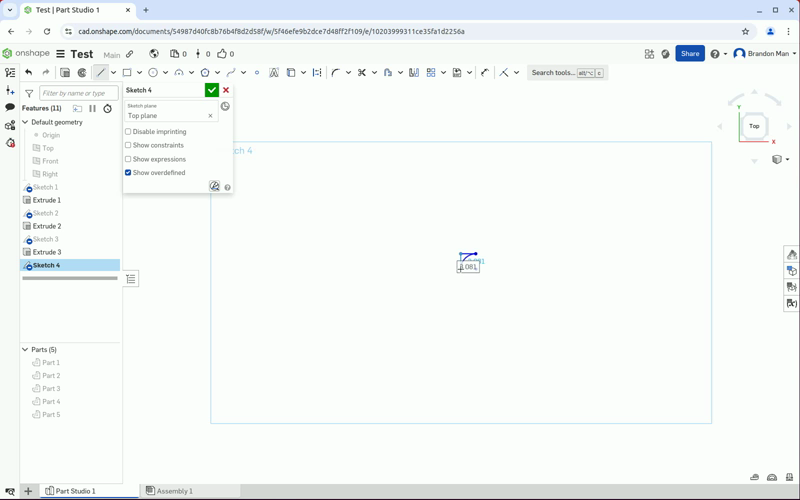
click(460, 268)
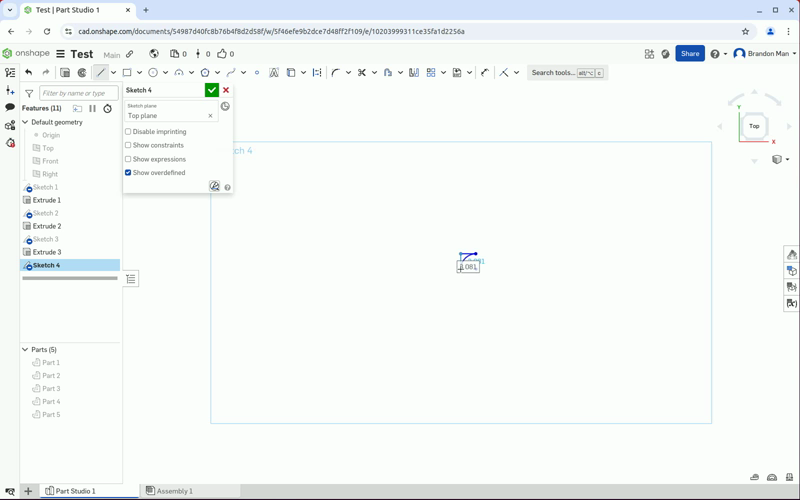
key(esc)
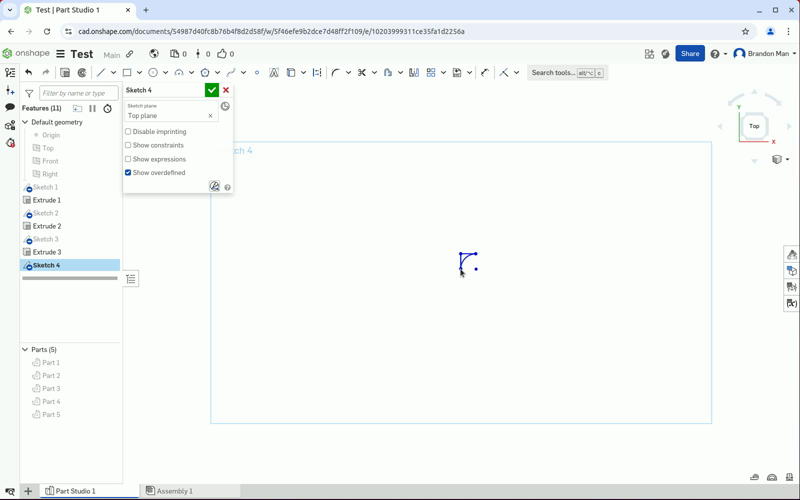
mouse_move(461, 254)
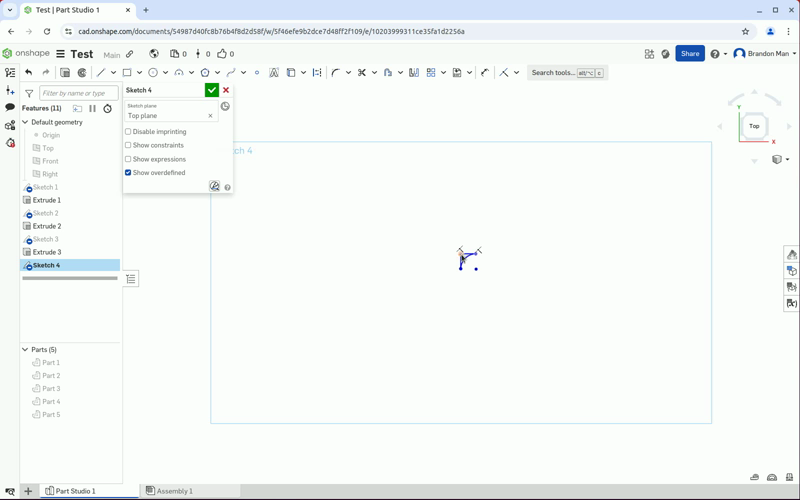
scroll(6)
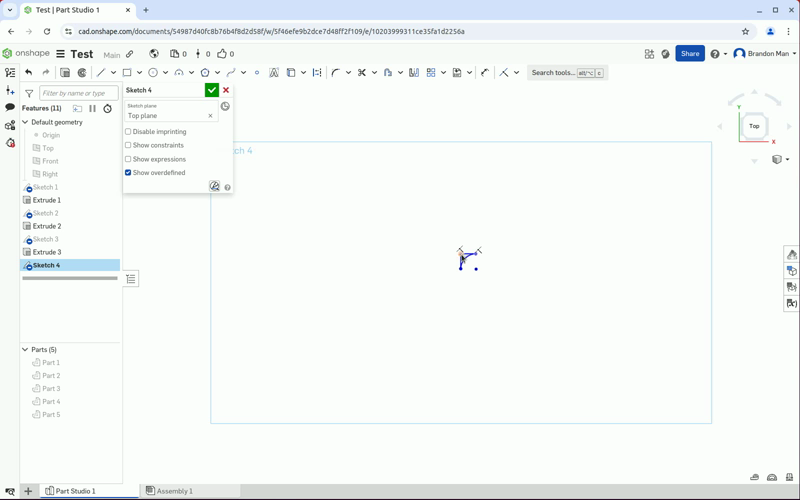
scroll(6)
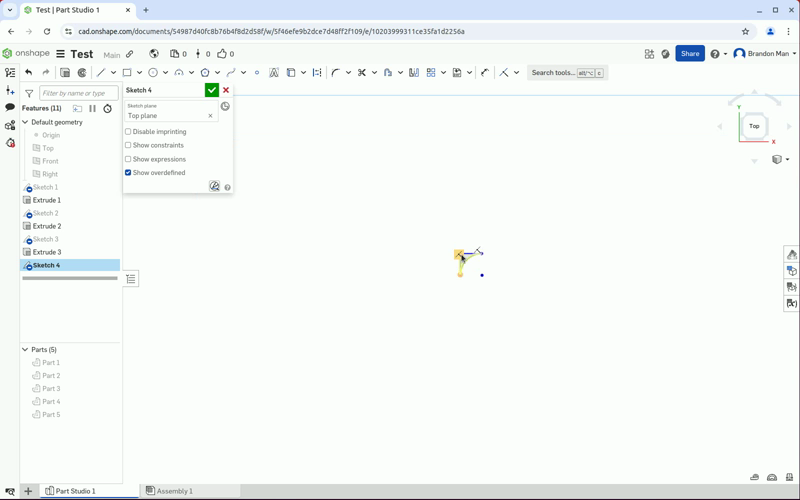
scroll(6)
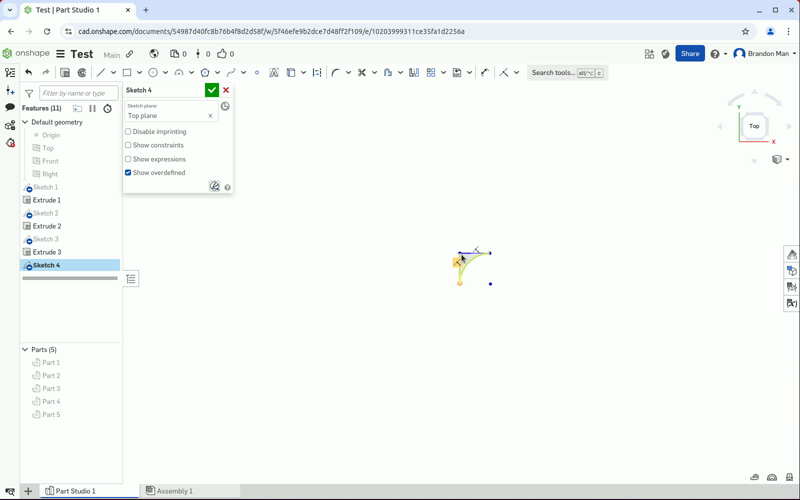
scroll(6)
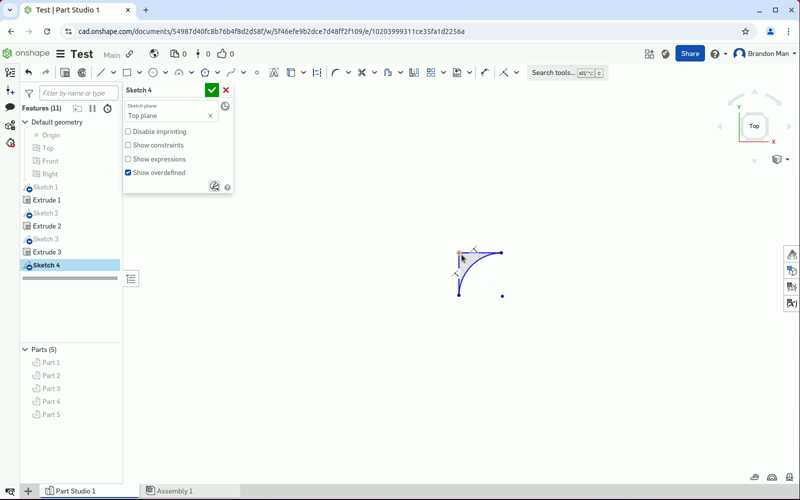
scroll(6)
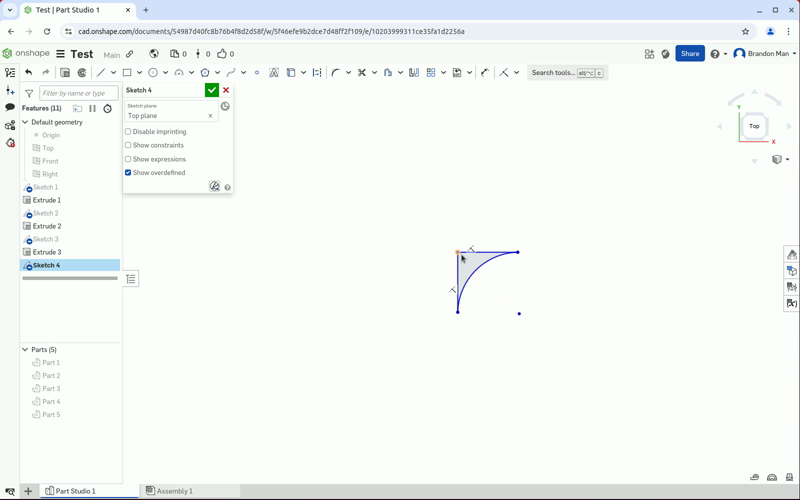
scroll(6)
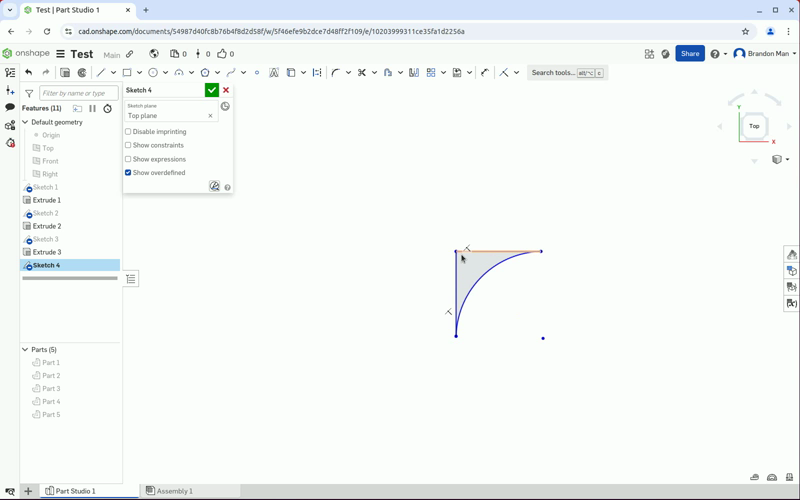
scroll(6)
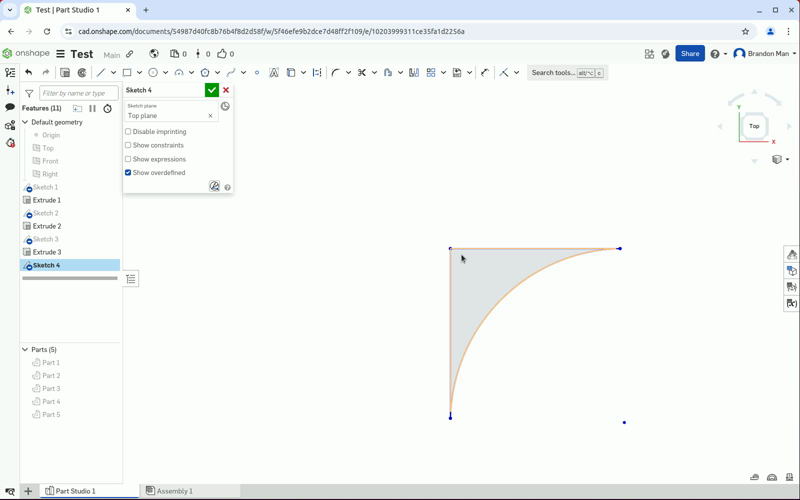
click(461, 254)
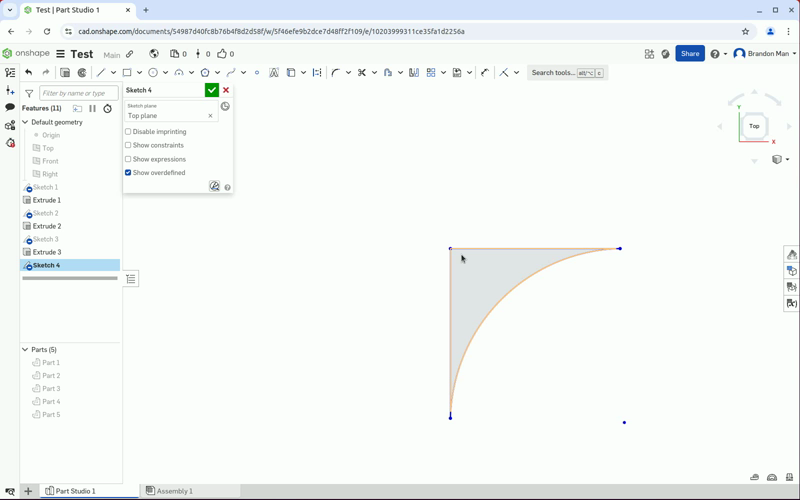
scroll(-6)
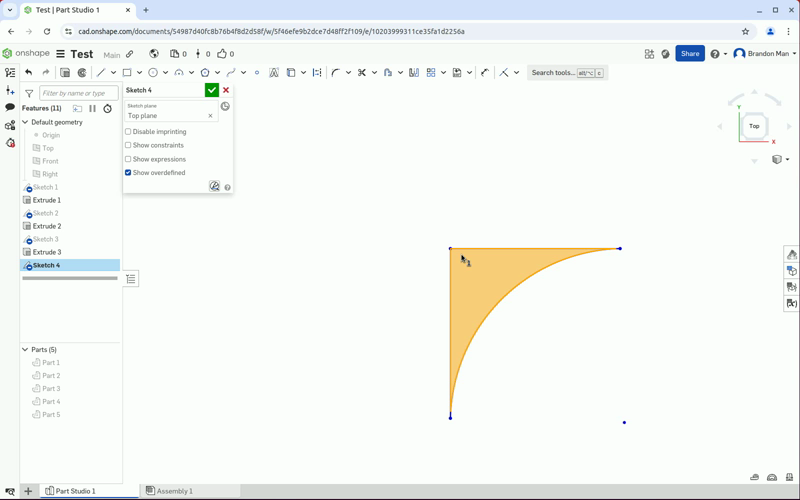
scroll(-6)
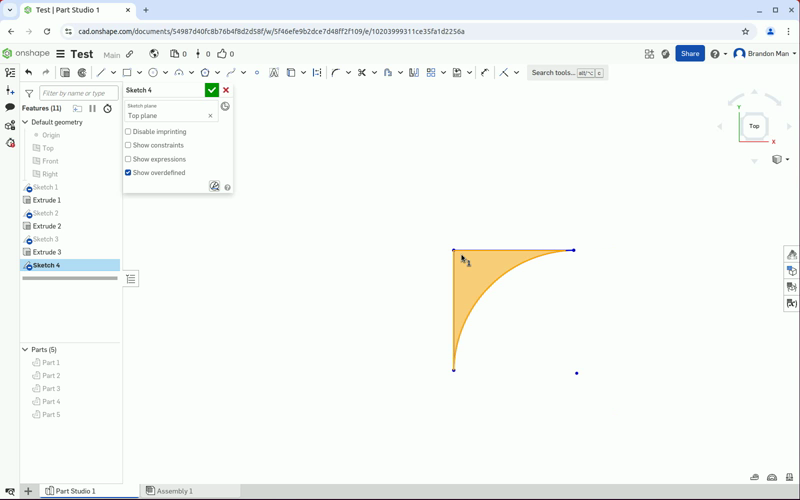
scroll(-6)
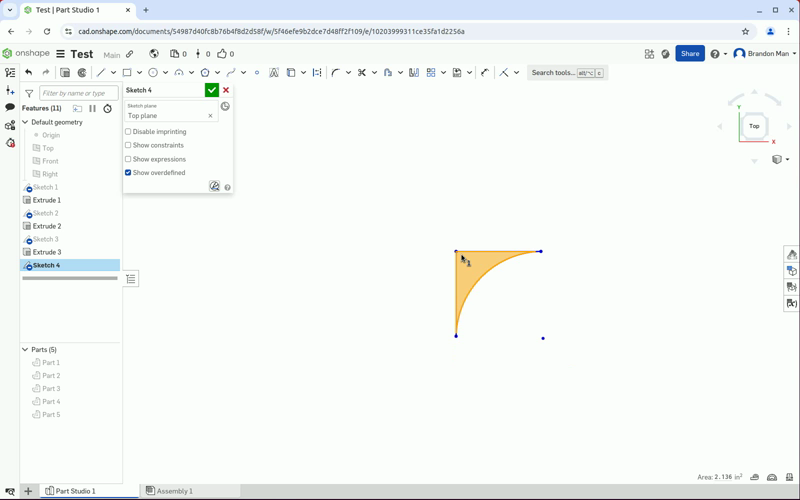
scroll(-6)
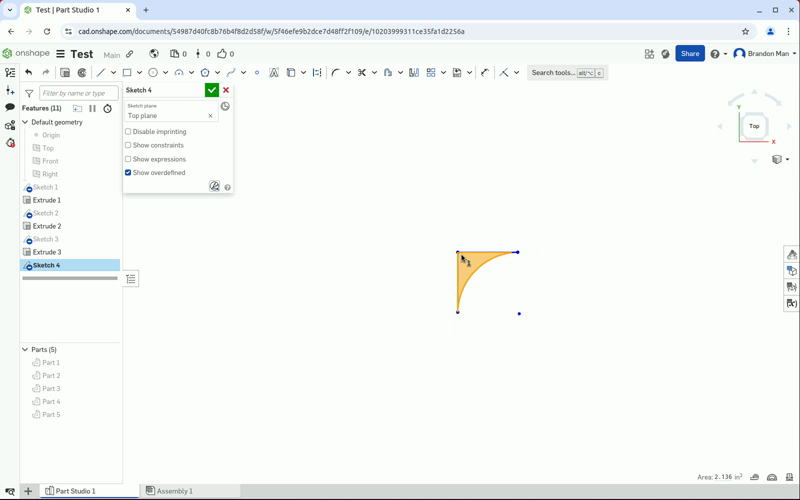
scroll(-6)
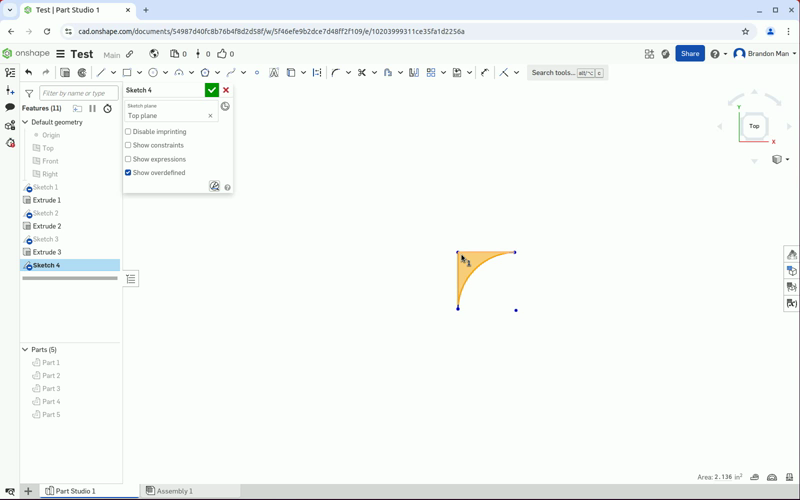
scroll(-6)
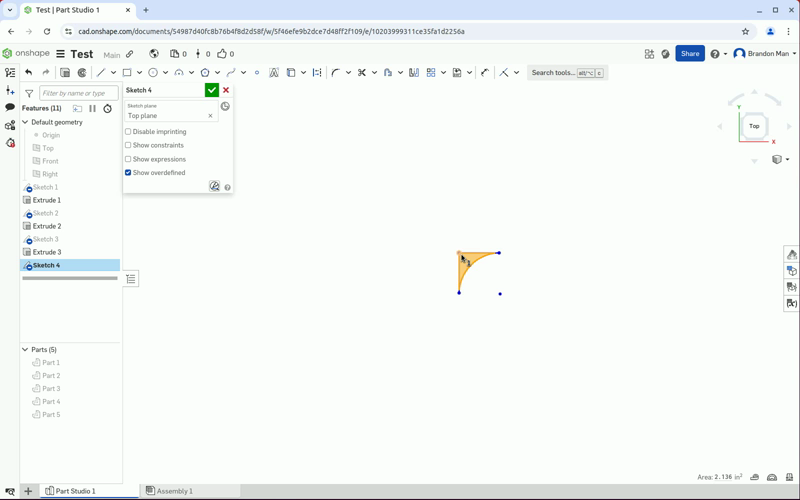
scroll(-6)
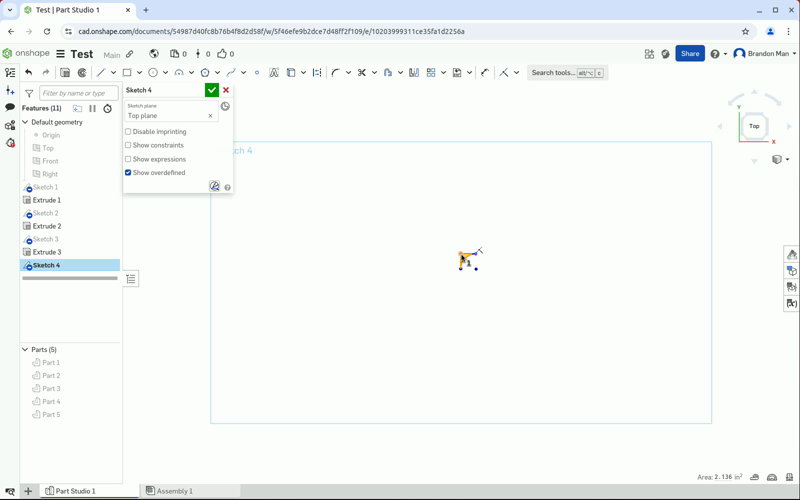
mouse_move(73, 352)
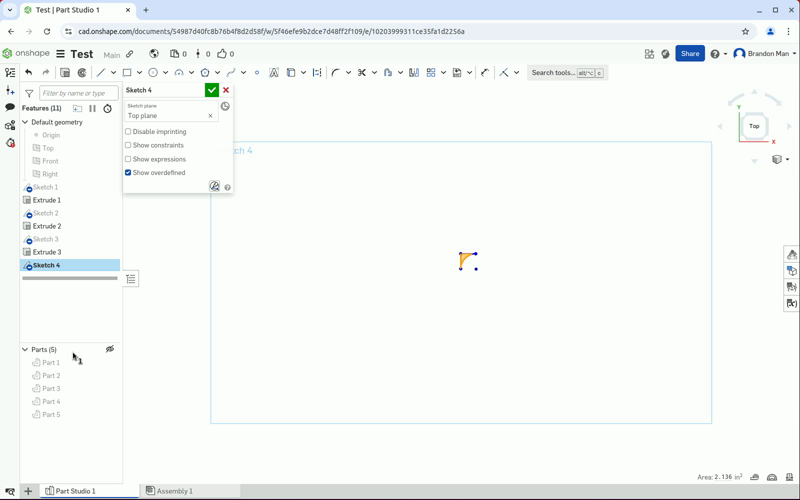
key(shift+y)
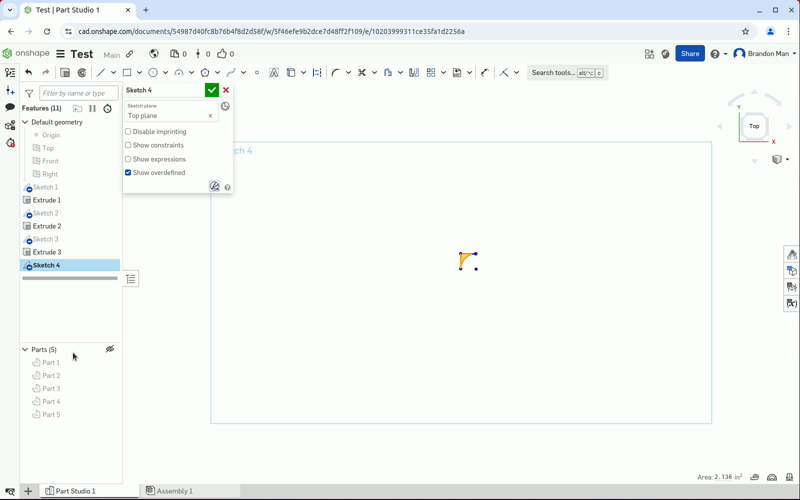
key(shift+e)
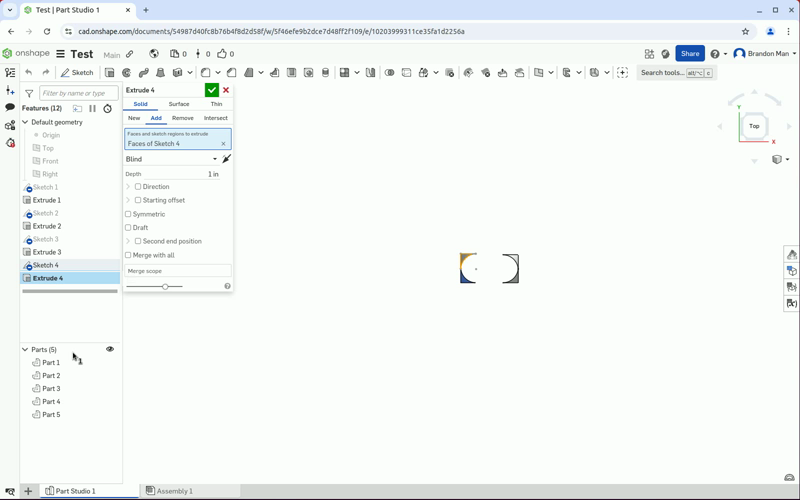
mouse_move(143, 106)
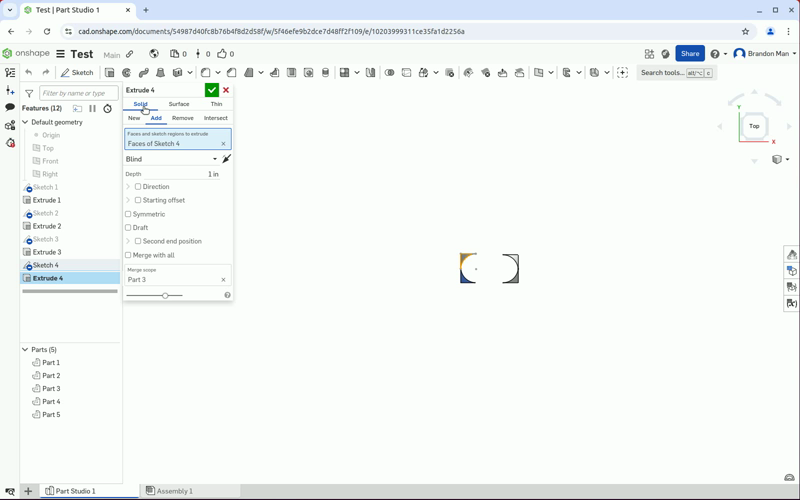
click(143, 106)
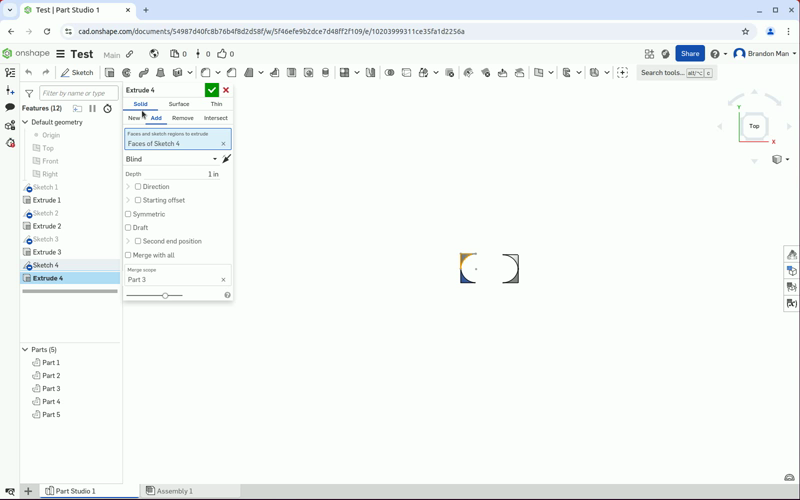
mouse_move(137, 120)
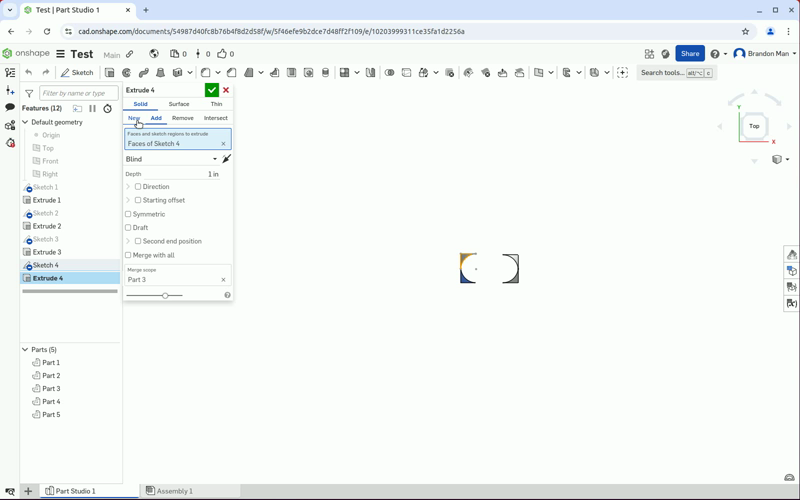
click(137, 120)
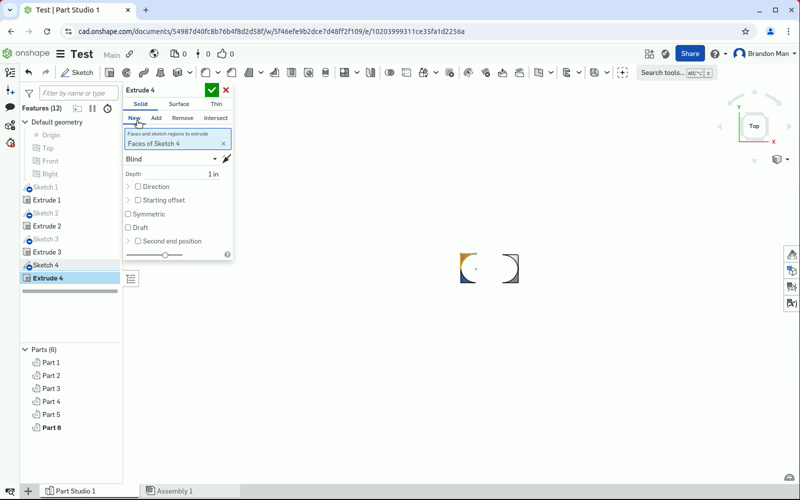
key(tab, 4)
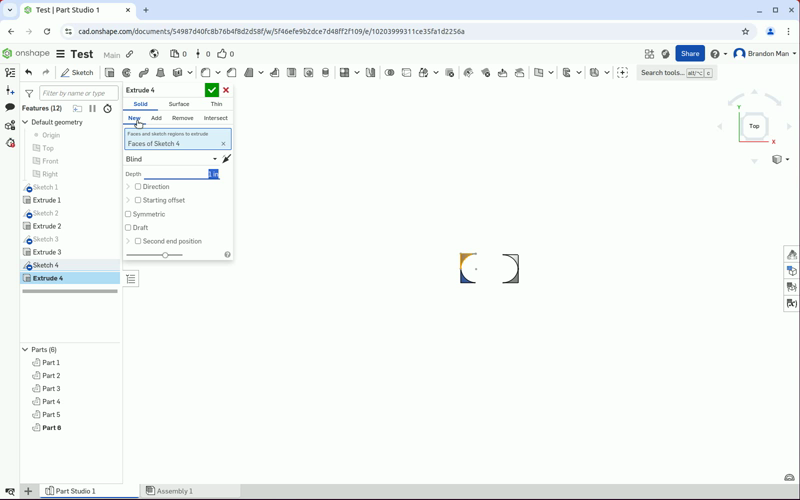
text(3.851)
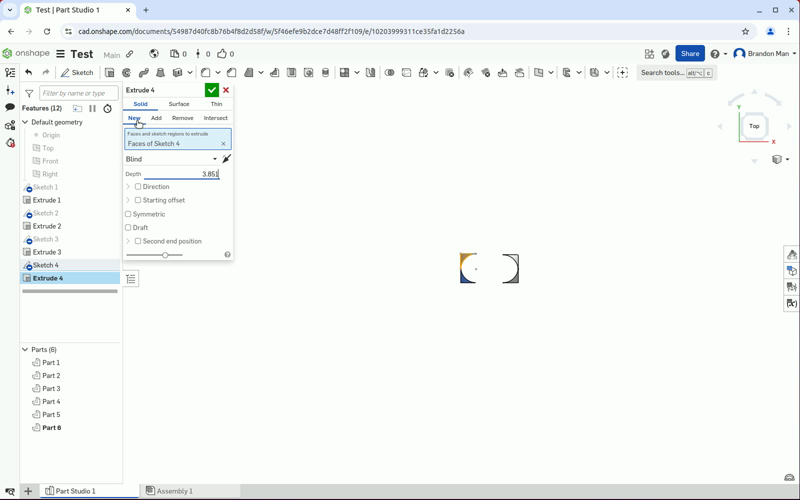
key(enter)
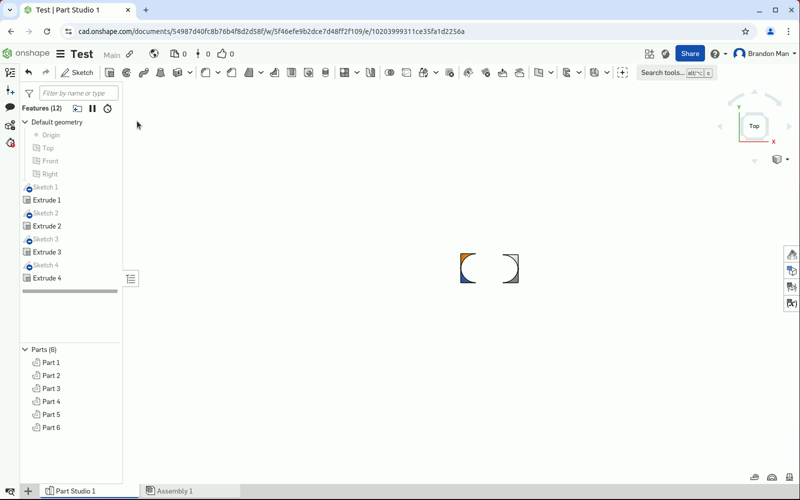
key(shift+h)
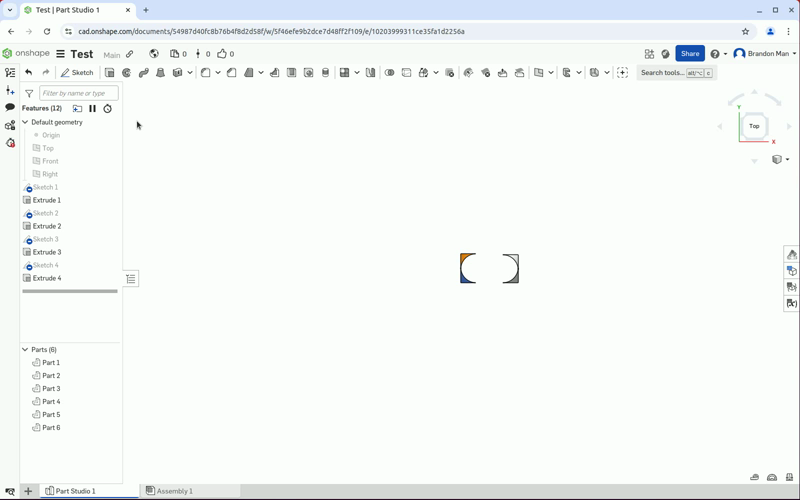
key(shift+h)
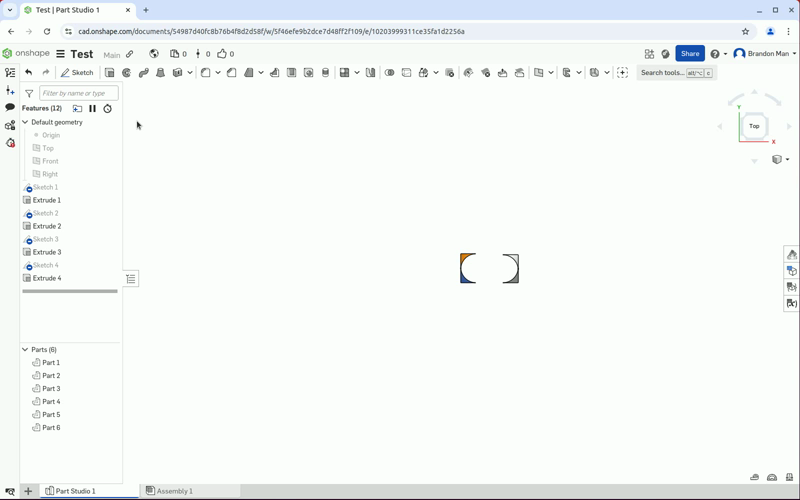
mouse_move(73, 189)
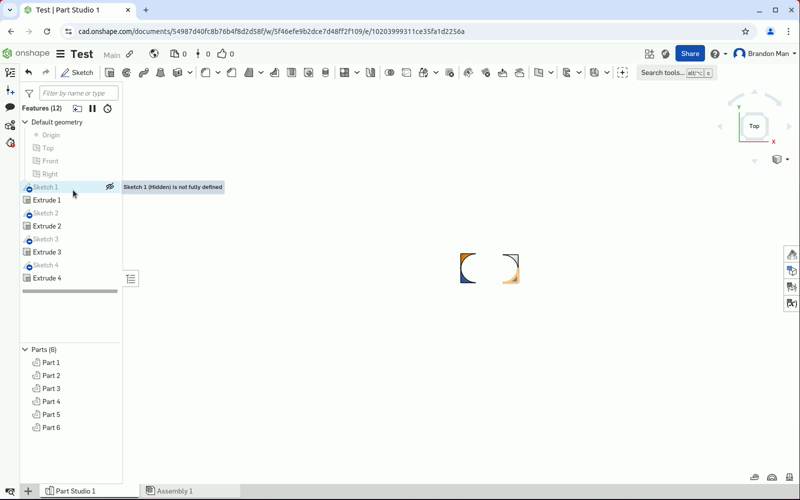
click(73, 189)
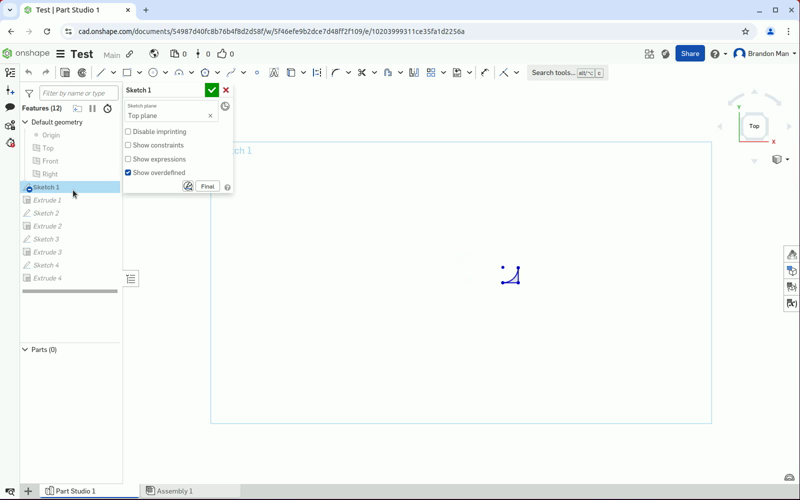
mouse_move(229, 92)
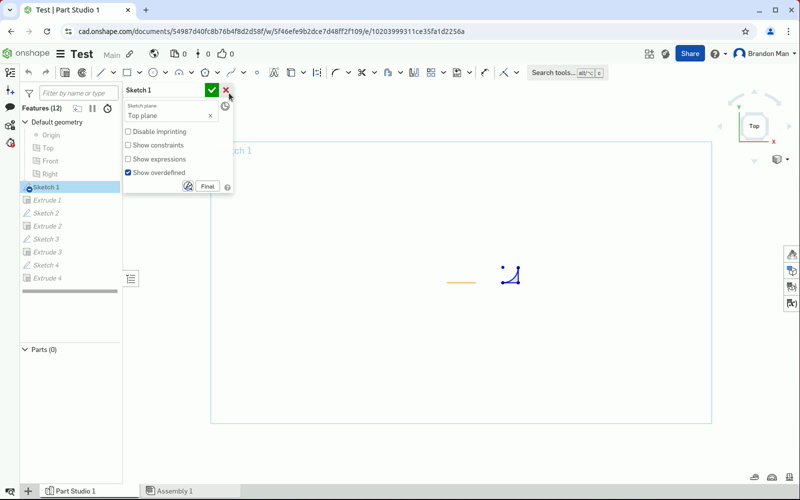
click(229, 92)
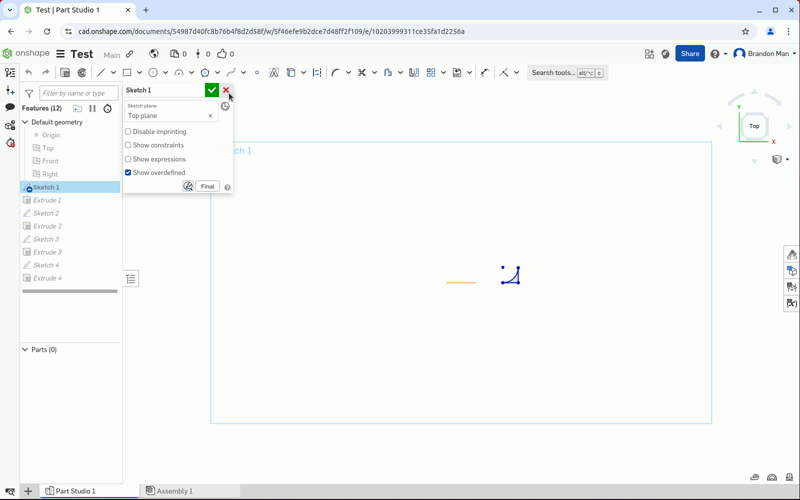
key(shift+s)
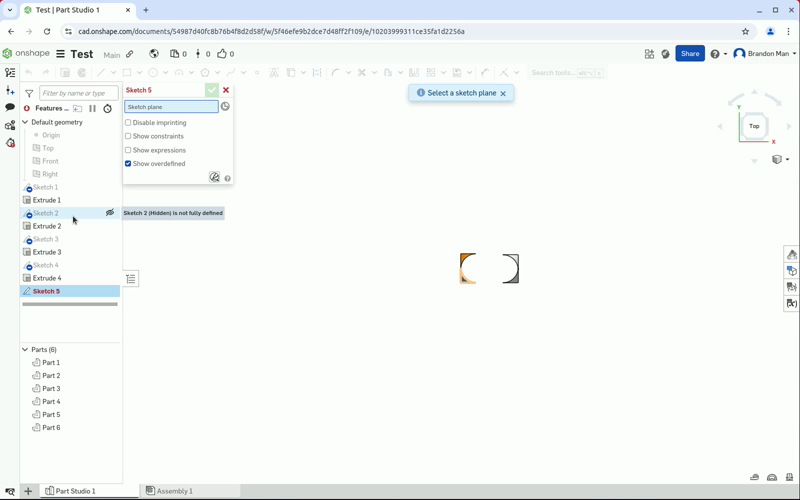
scroll(3)
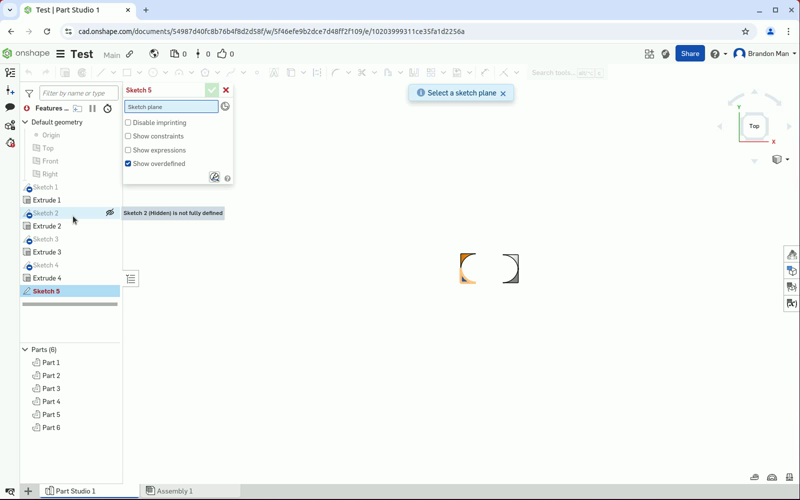
mouse_move(73, 150)
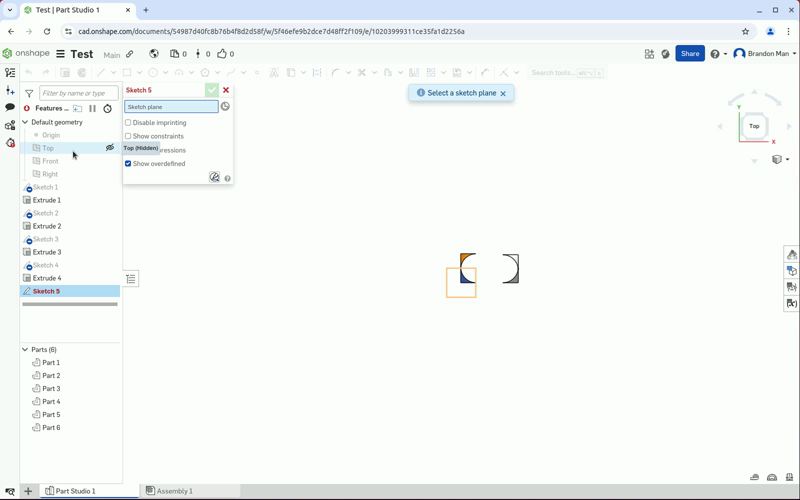
click(73, 150)
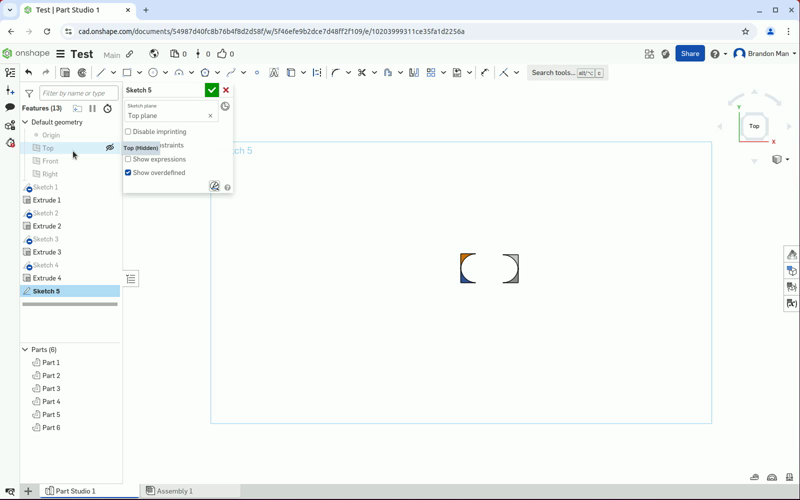
mouse_move(73, 352)
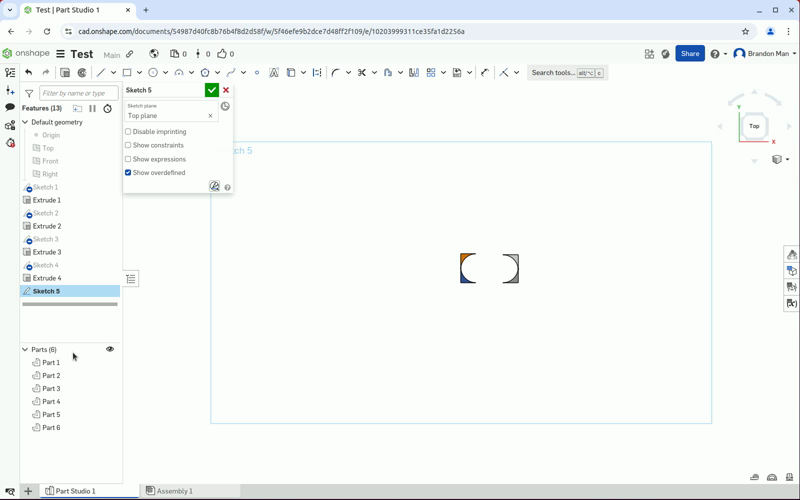
key(y)
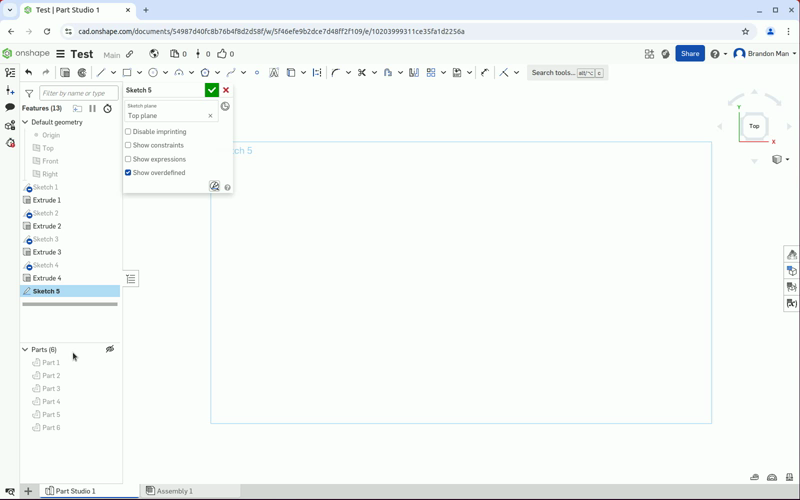
key(l)
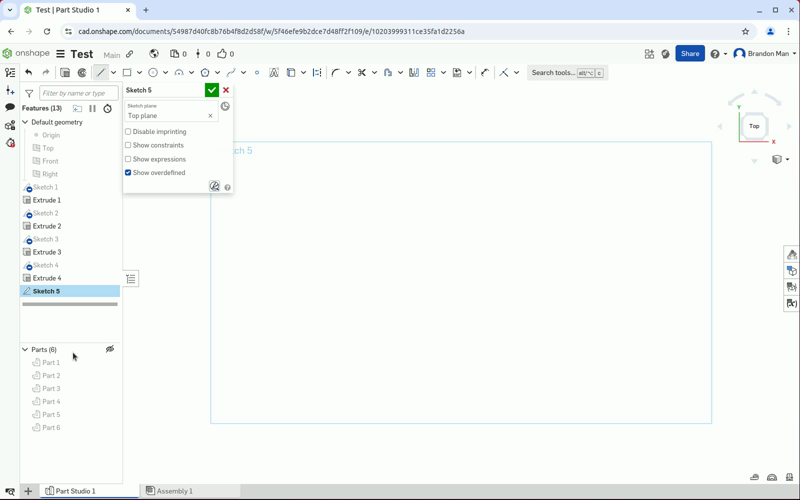
key_down(shift)
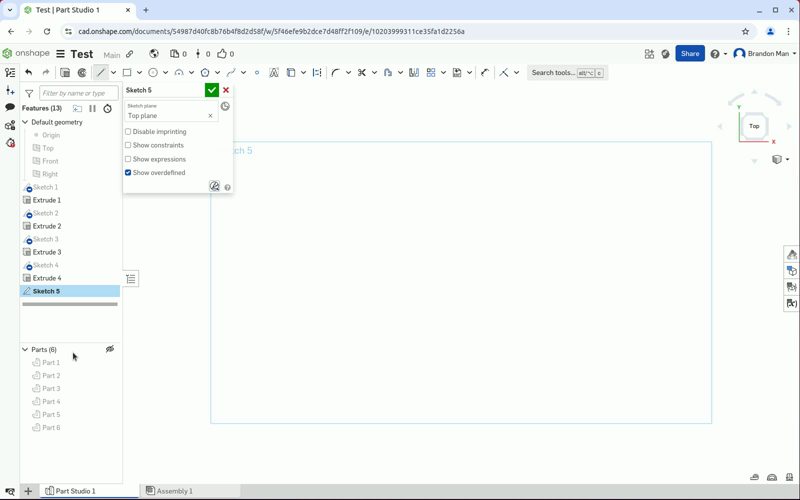
mouse_move(474, 282)
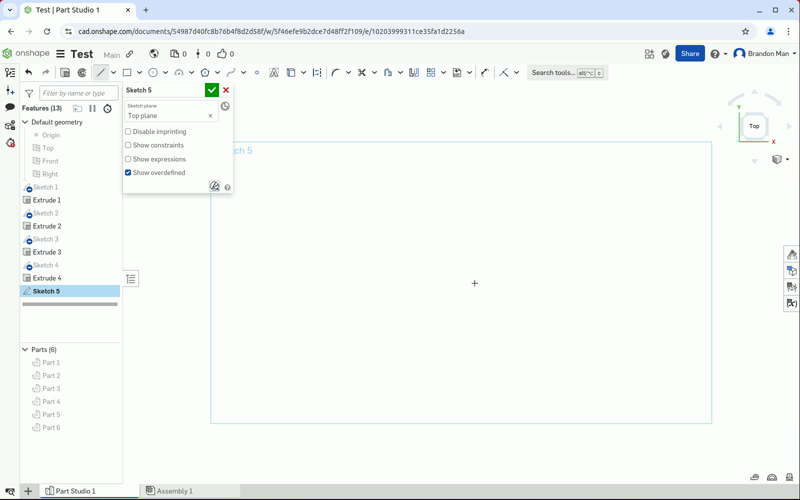
click(474, 282)
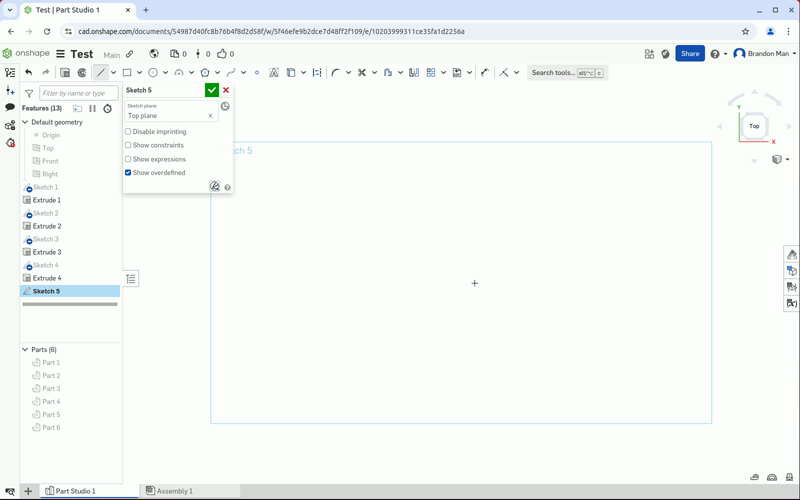
key_up(shift)
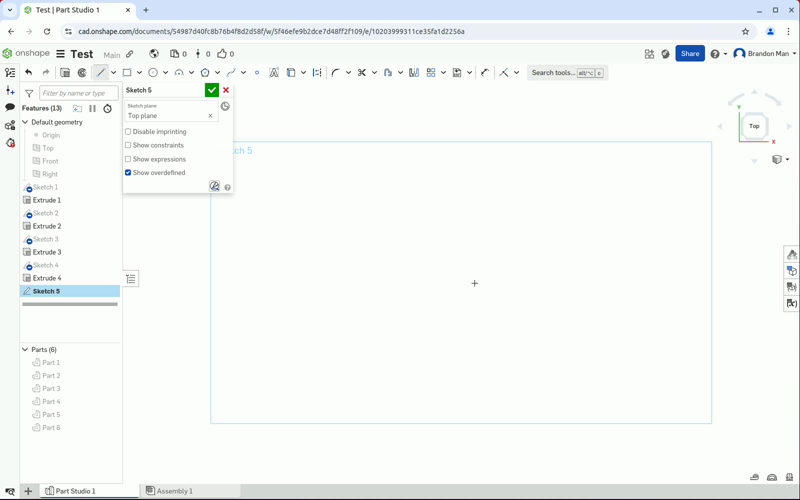
key_down(shift)
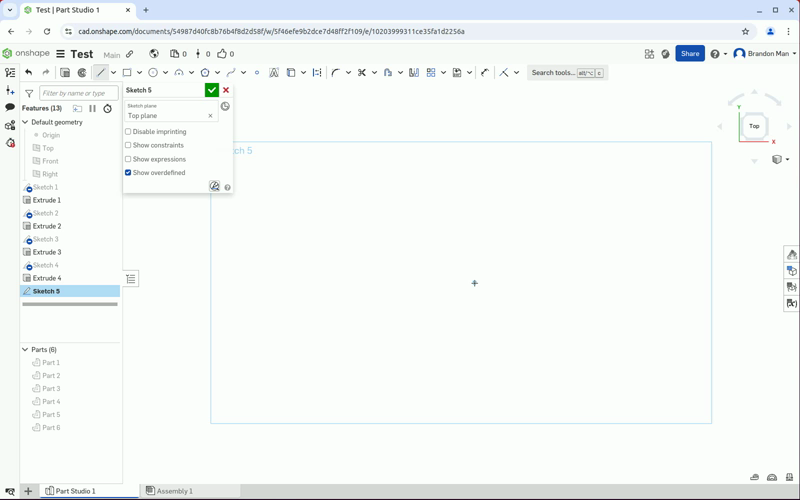
mouse_move(504, 282)
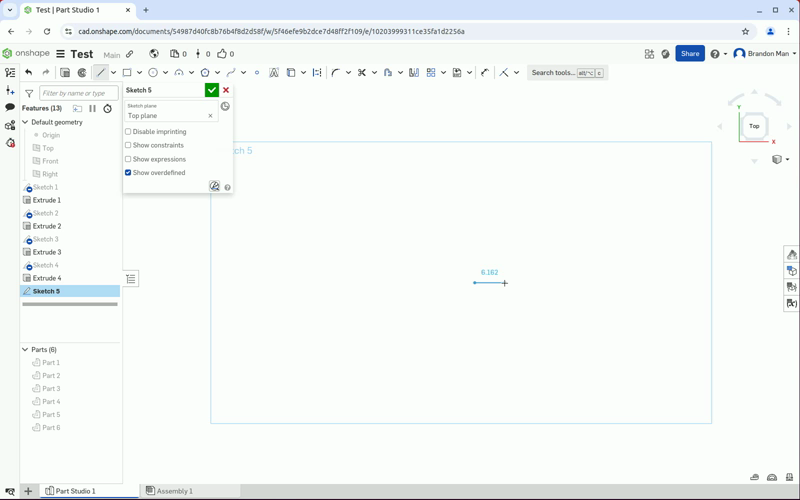
mouse_move(503, 282)
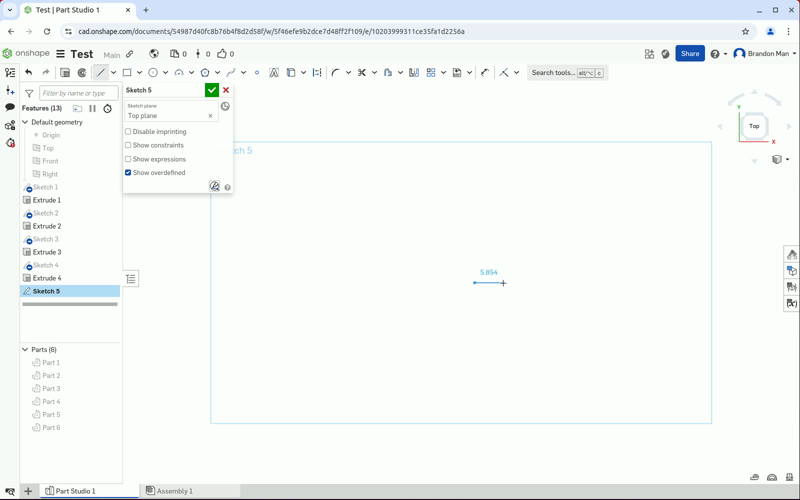
click(503, 282)
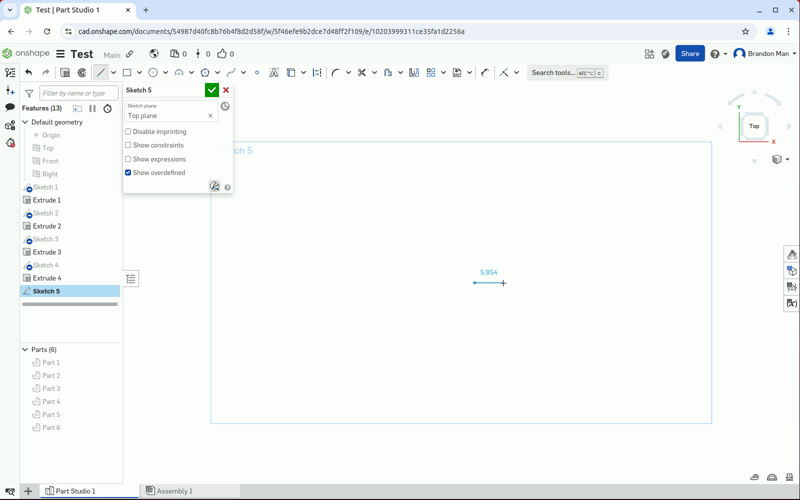
key_up(shift)
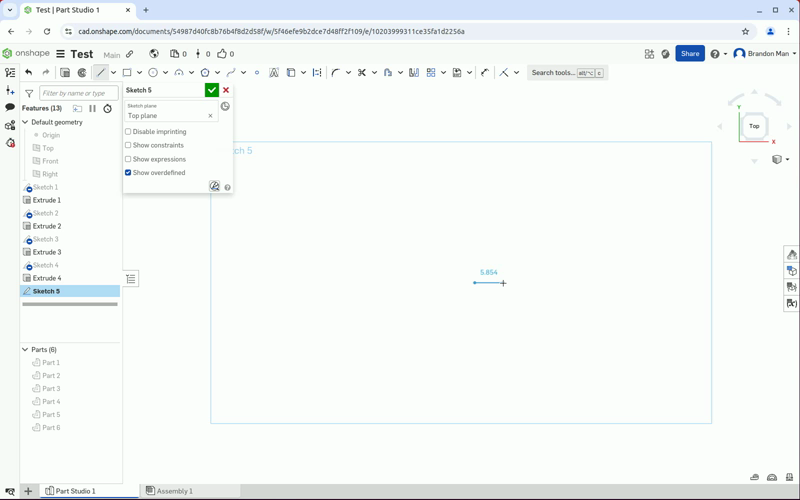
key(esc)
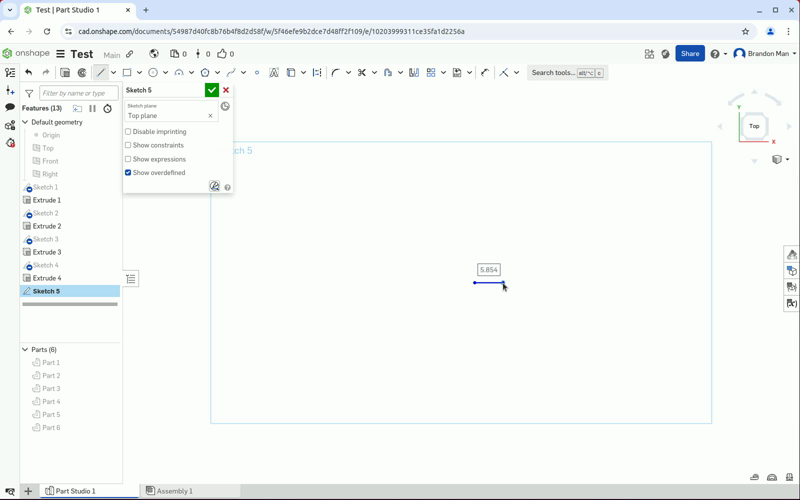
key(a)
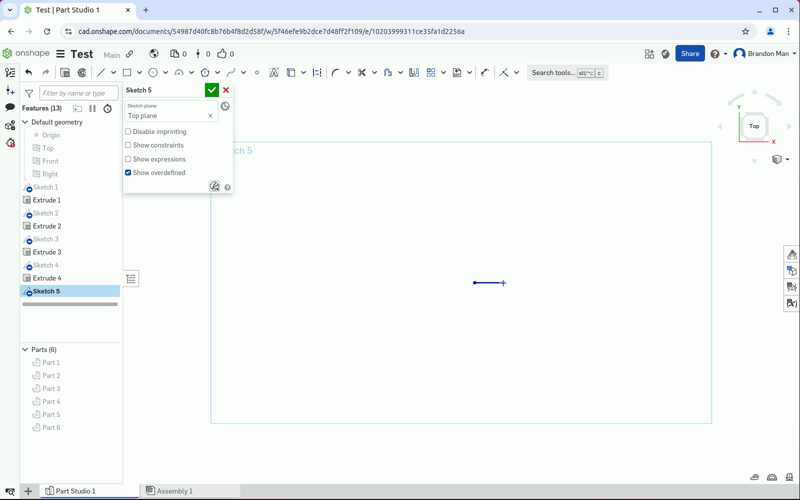
mouse_move(503, 282)
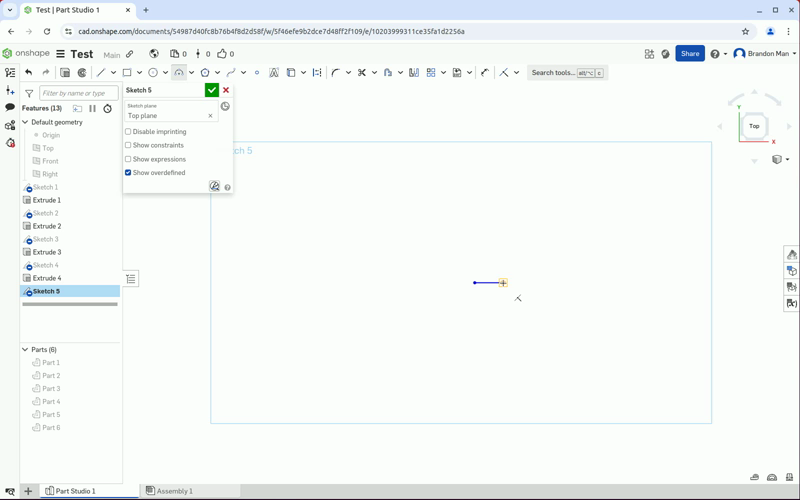
click(503, 282)
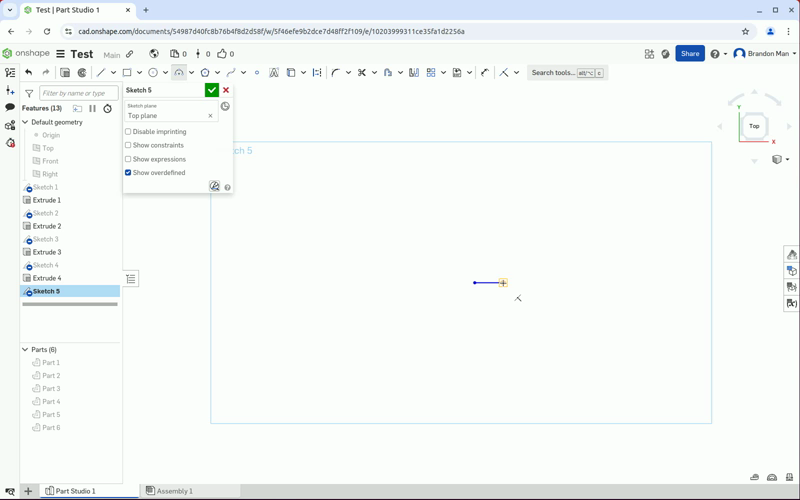
key_down(shift)
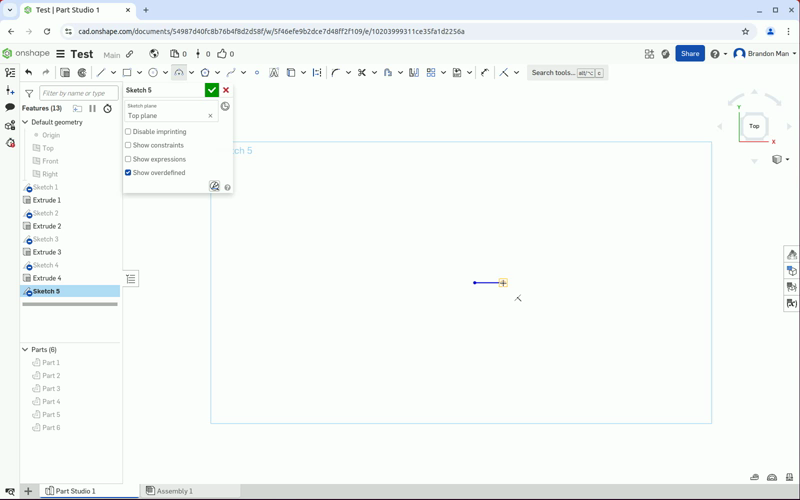
mouse_move(503, 254)
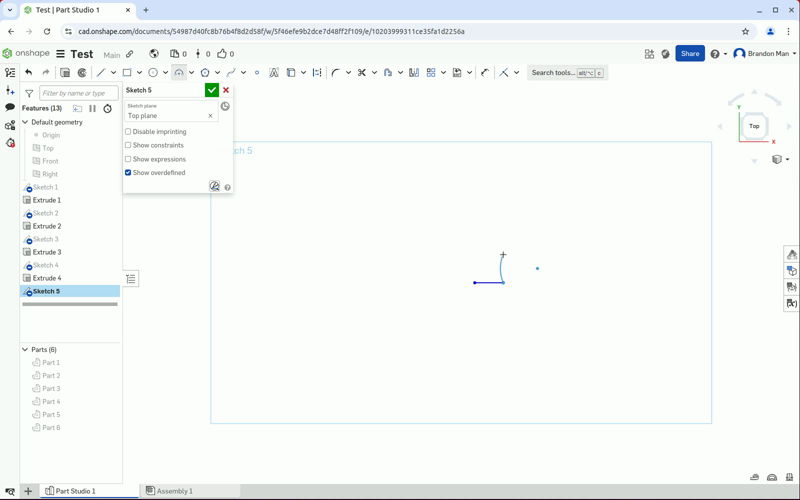
click(503, 254)
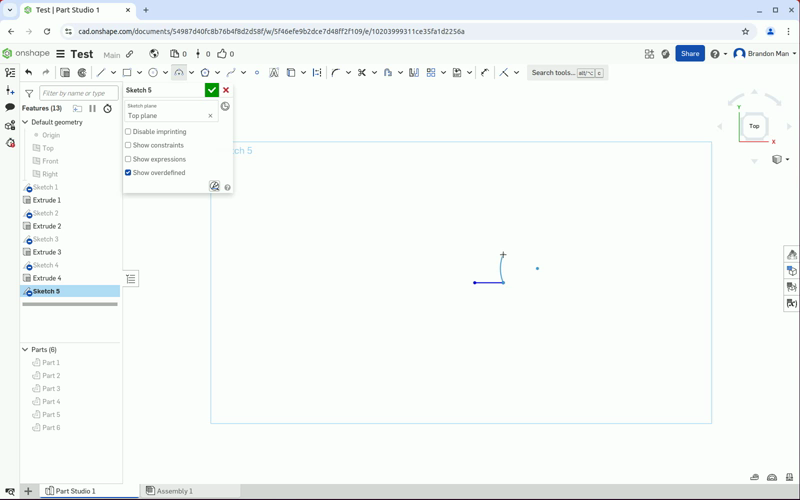
mouse_move(517, 268)
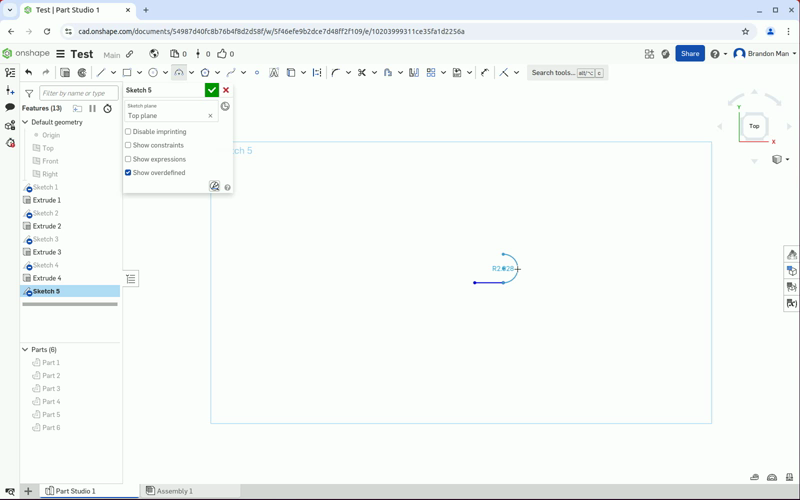
click(517, 268)
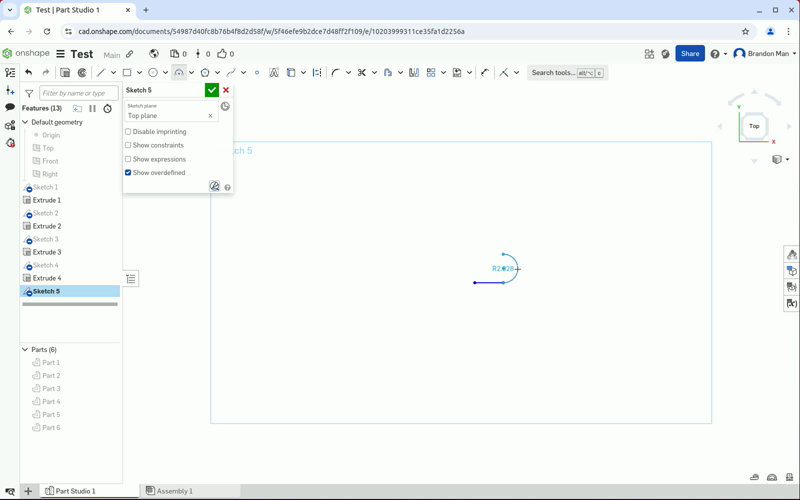
key_up(shift)
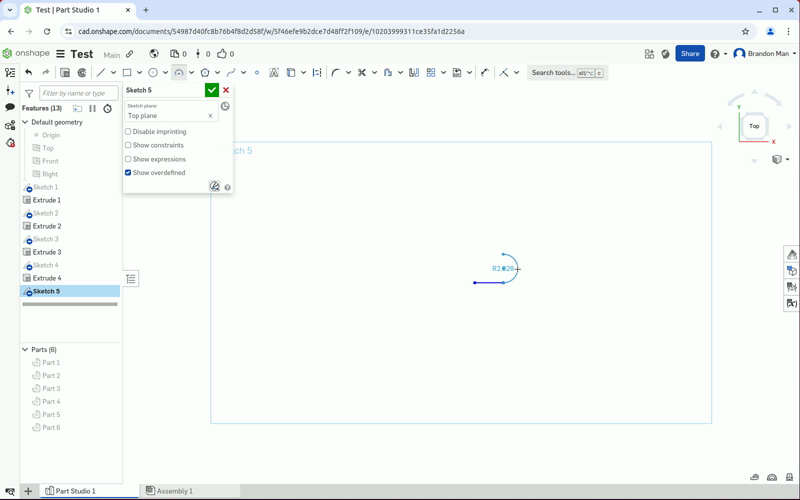
key(esc)
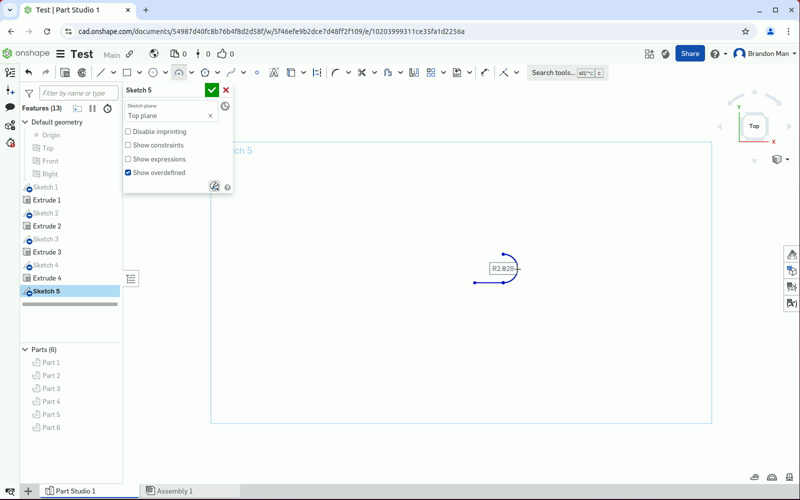
key(l)
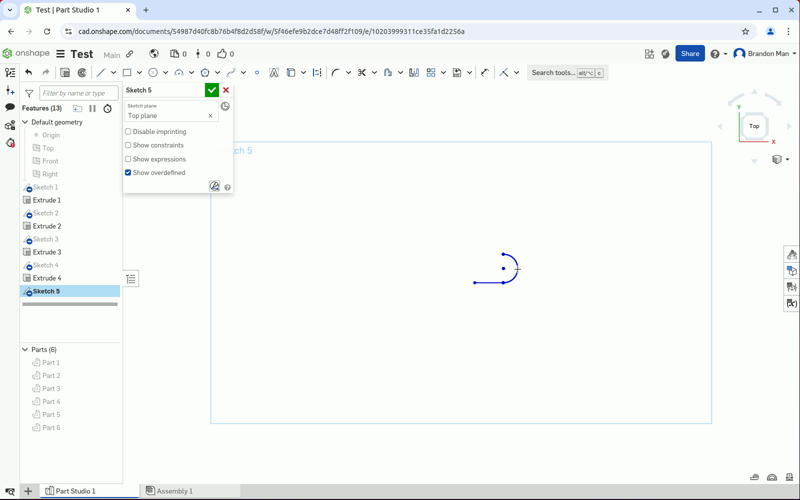
mouse_move(503, 254)
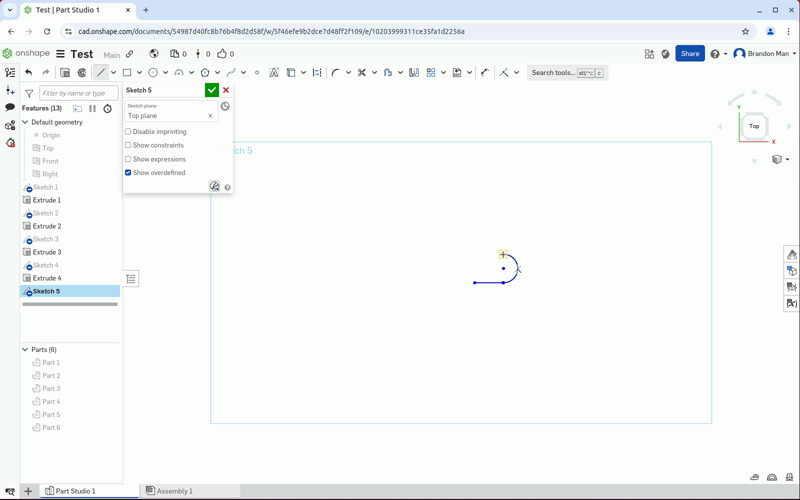
click(503, 254)
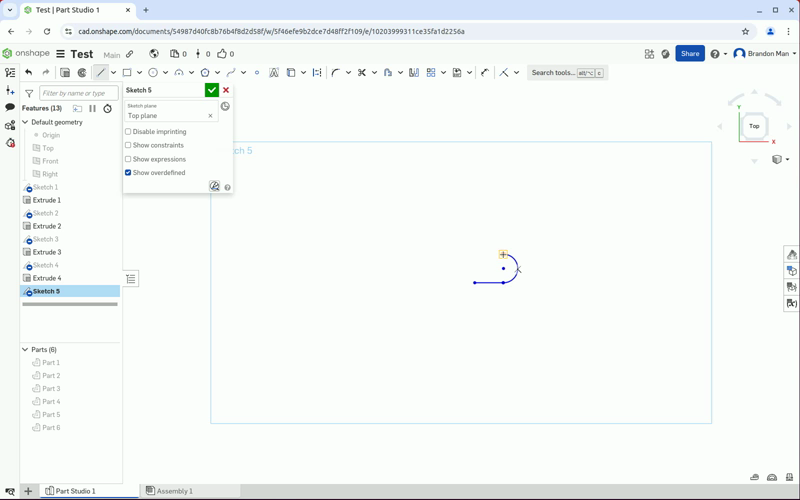
key_down(shift)
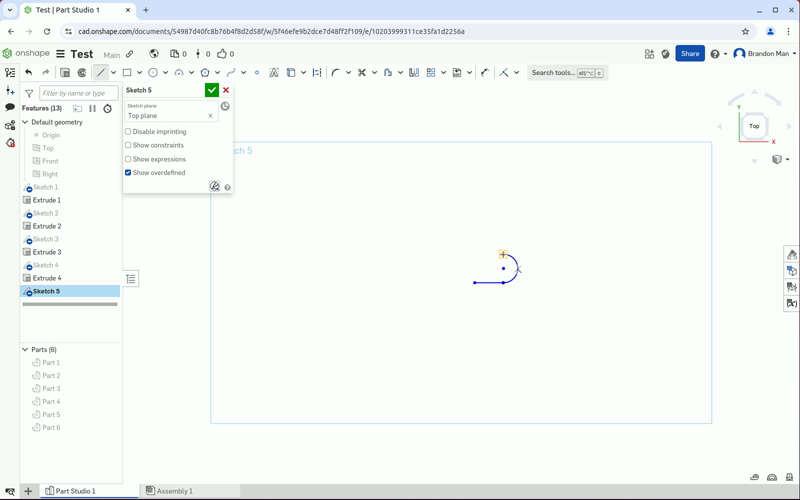
mouse_move(533, 254)
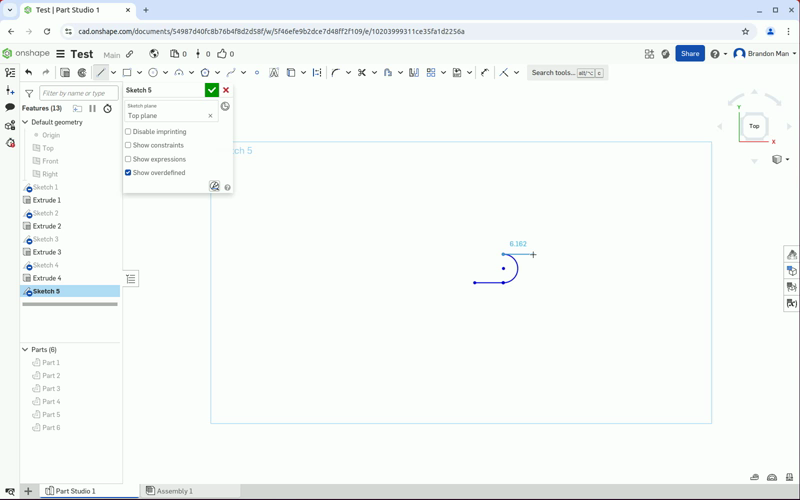
mouse_move(474, 254)
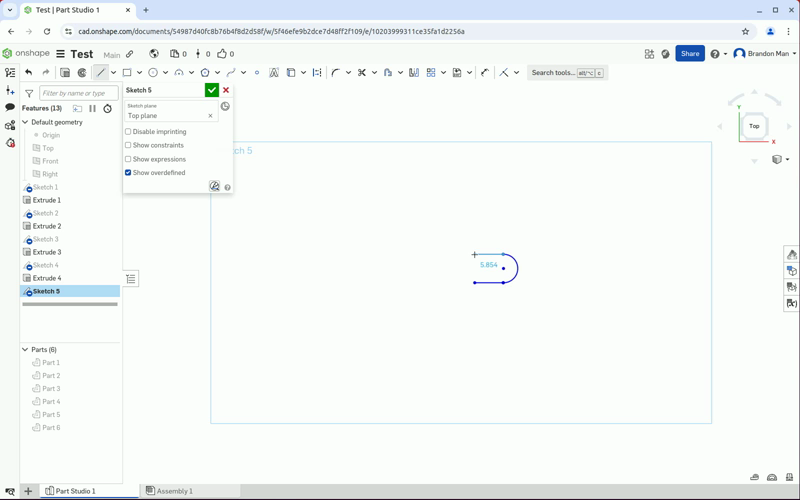
click(474, 254)
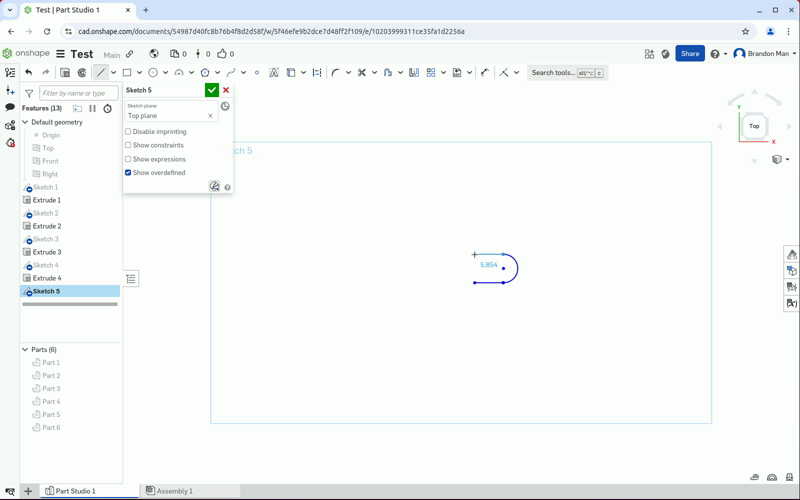
key_up(shift)
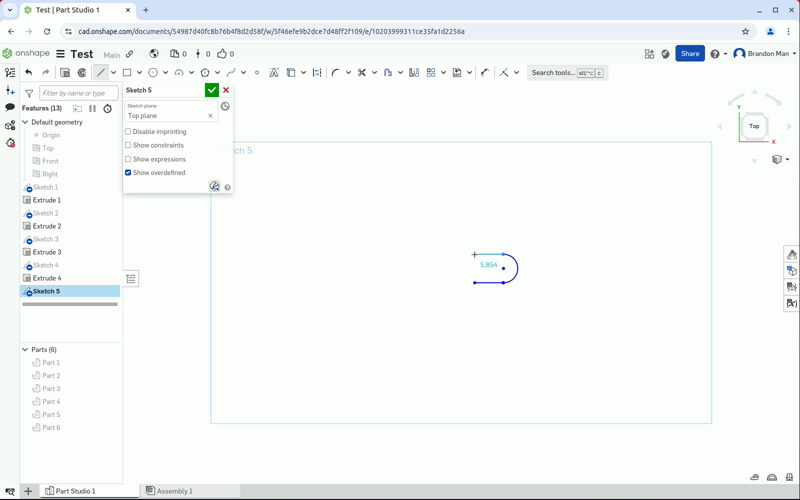
key(esc)
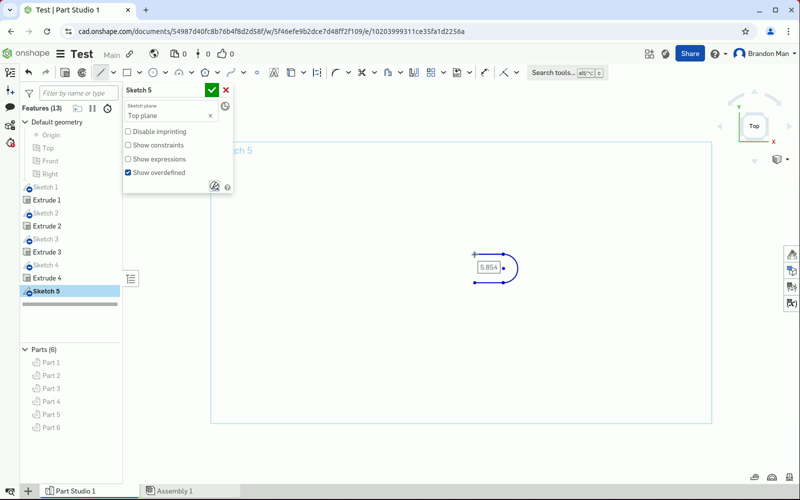
key(a)
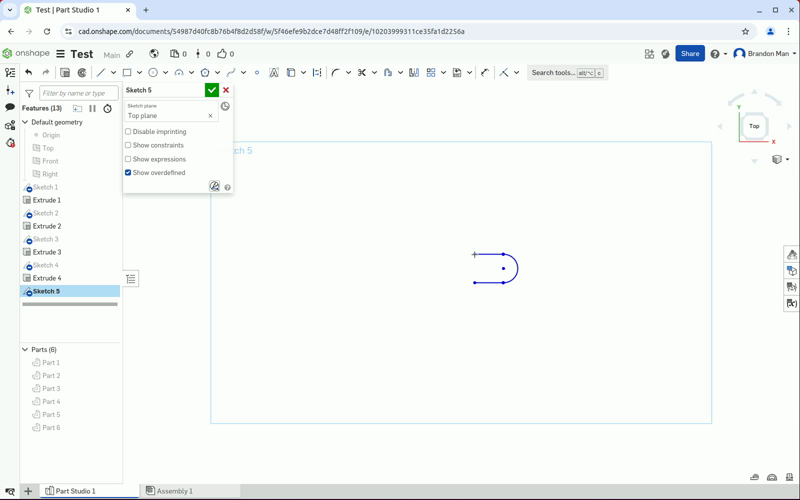
mouse_move(474, 254)
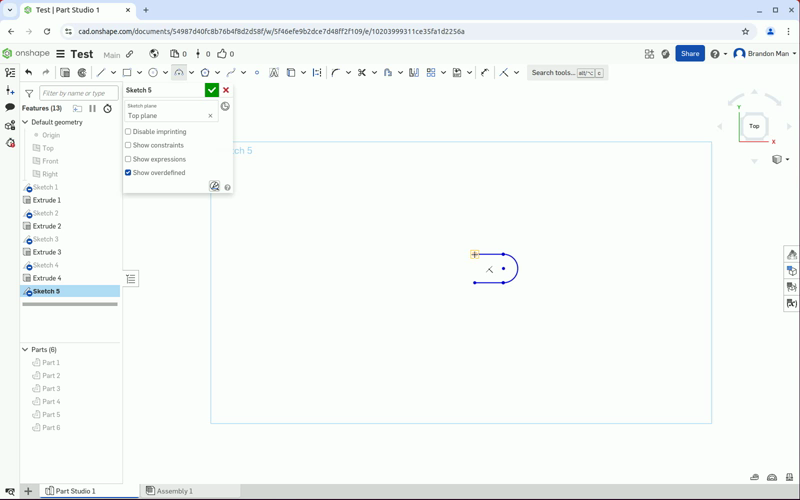
click(474, 254)
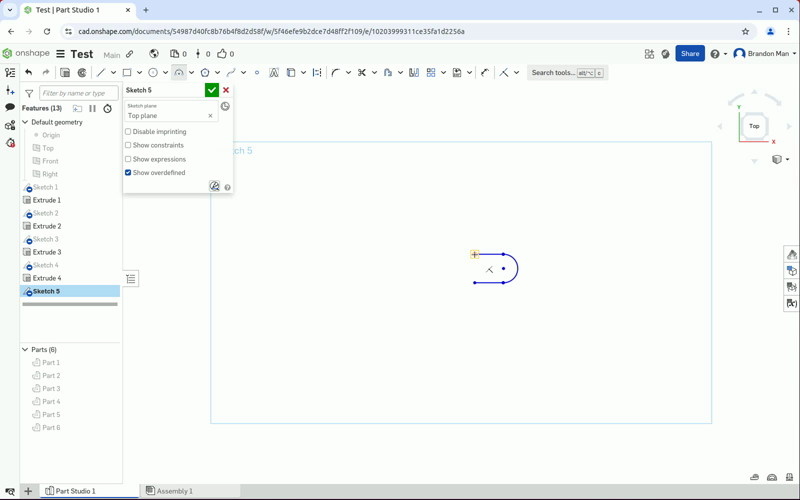
mouse_move(474, 282)
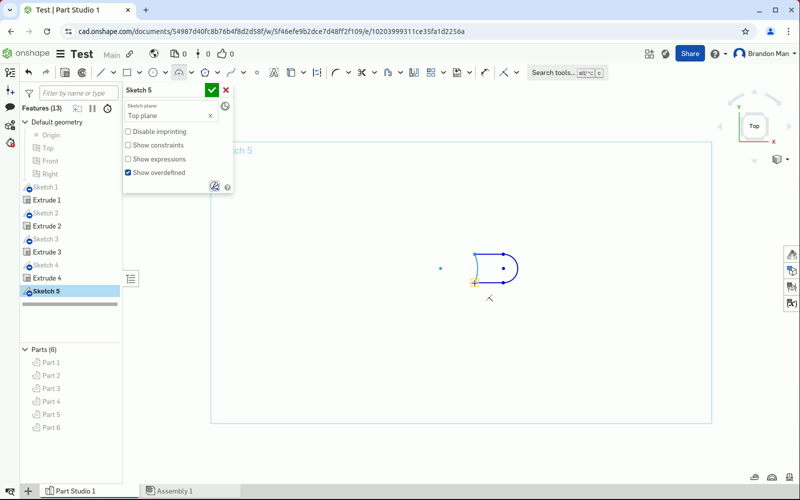
click(474, 282)
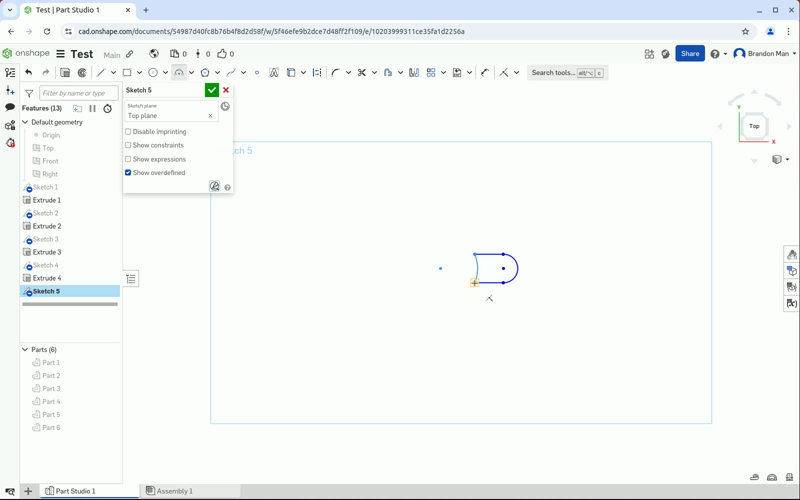
key_down(shift)
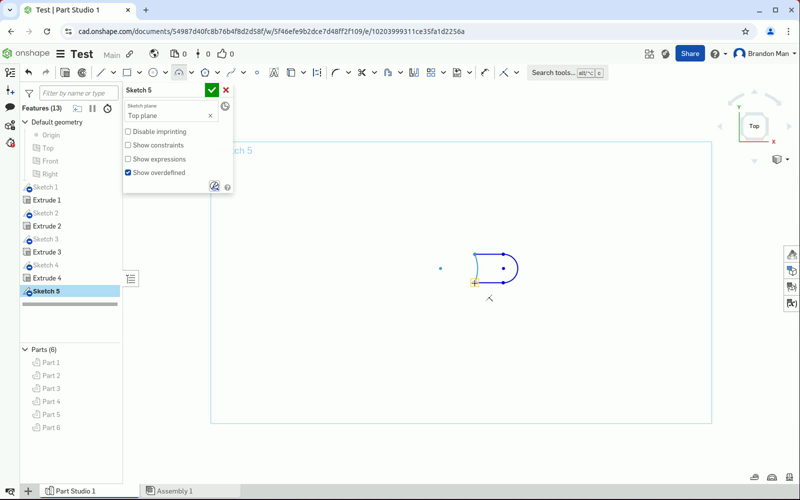
mouse_move(460, 268)
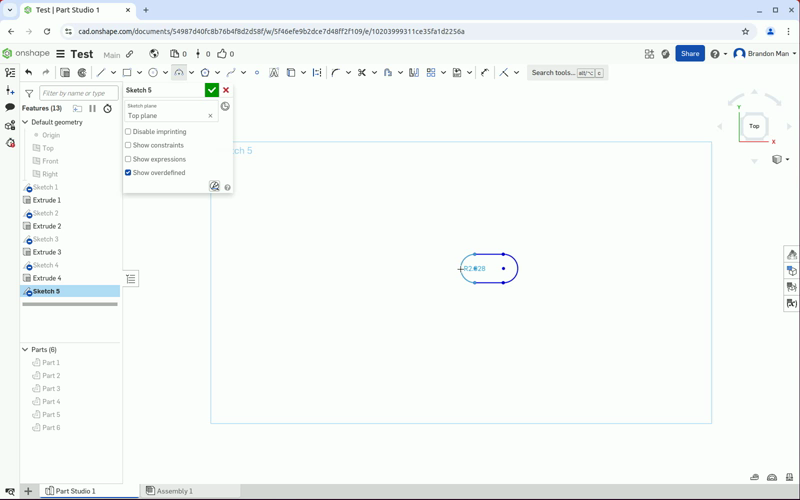
click(460, 268)
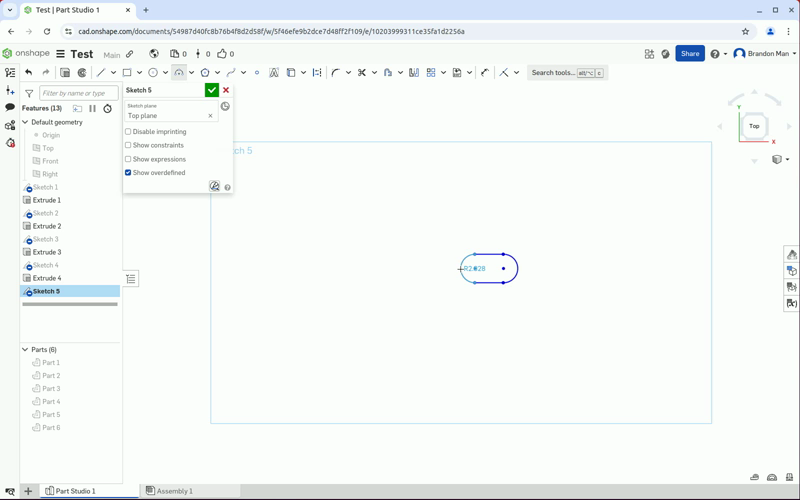
key_up(shift)
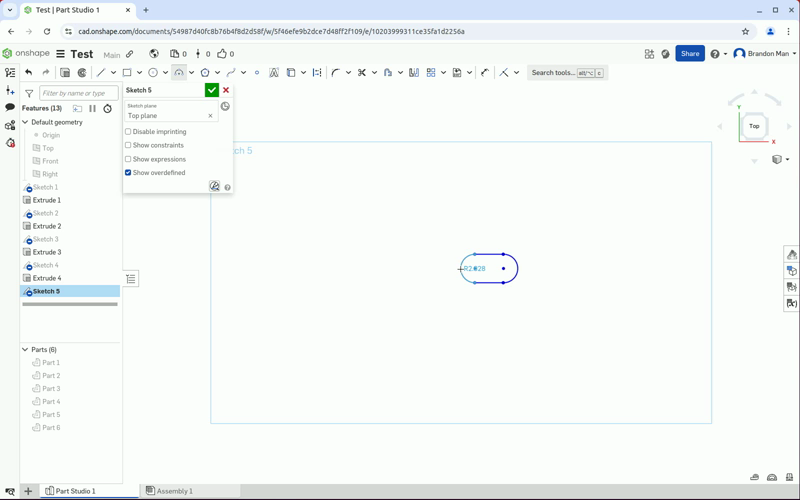
key(esc)
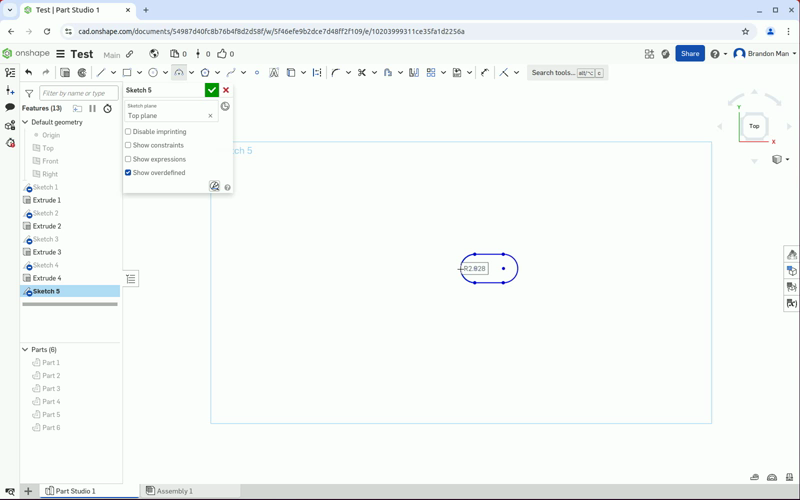
mouse_move(486, 274)
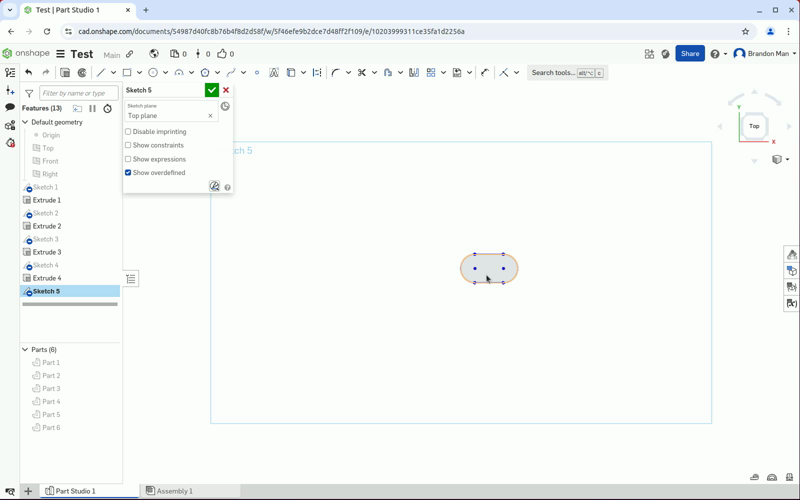
scroll(6)
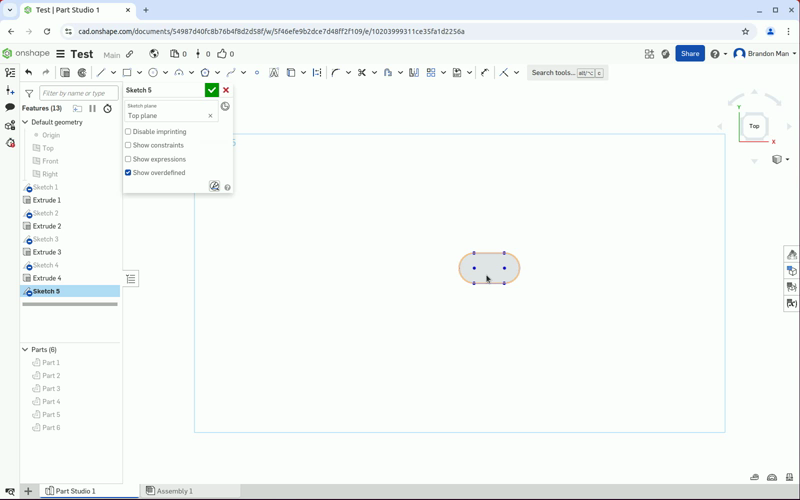
scroll(6)
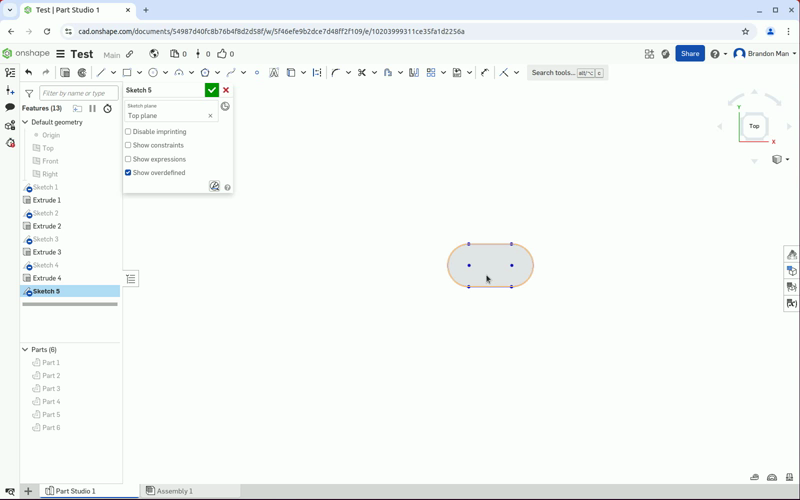
scroll(6)
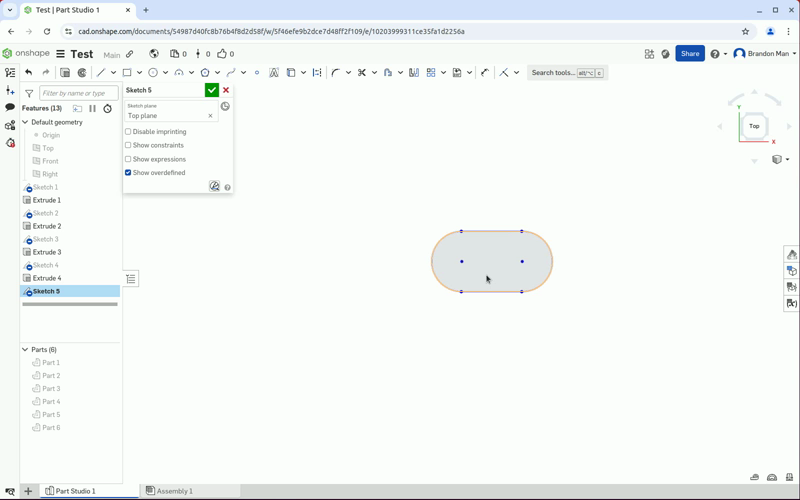
scroll(6)
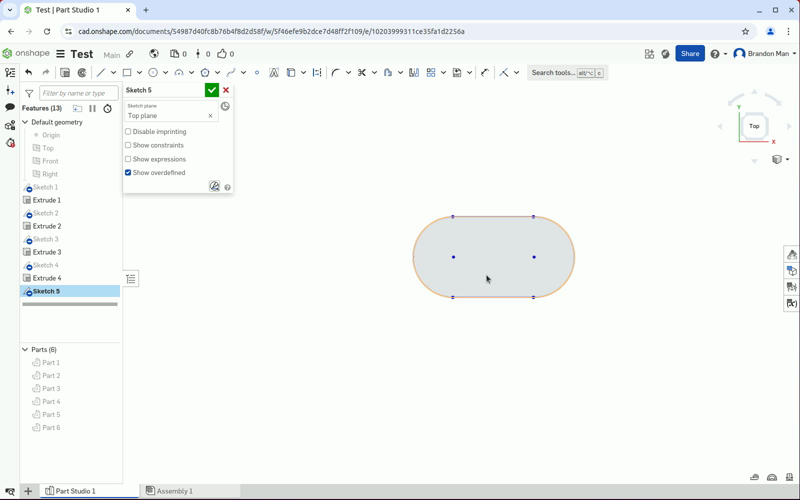
scroll(6)
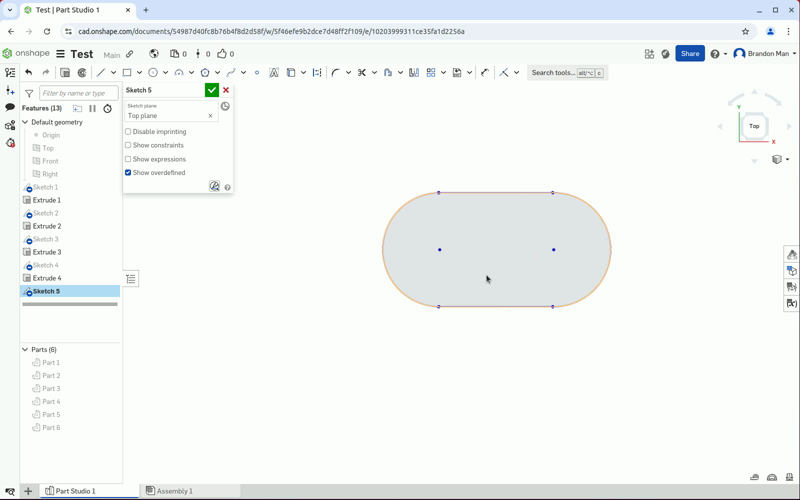
scroll(6)
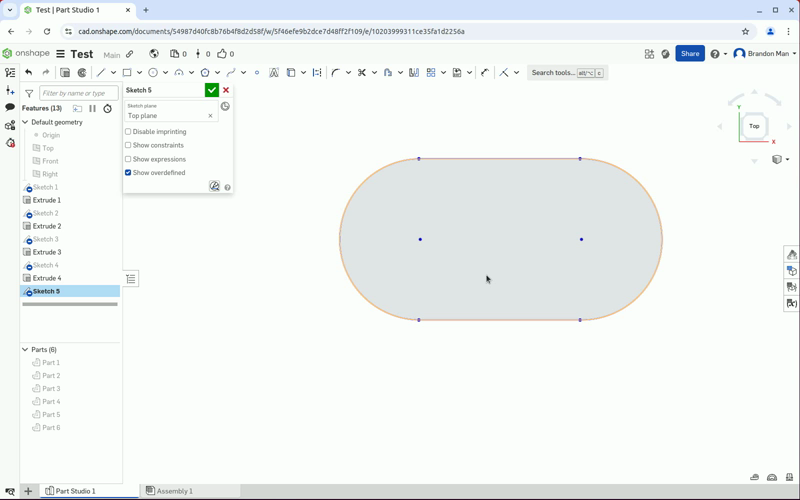
scroll(6)
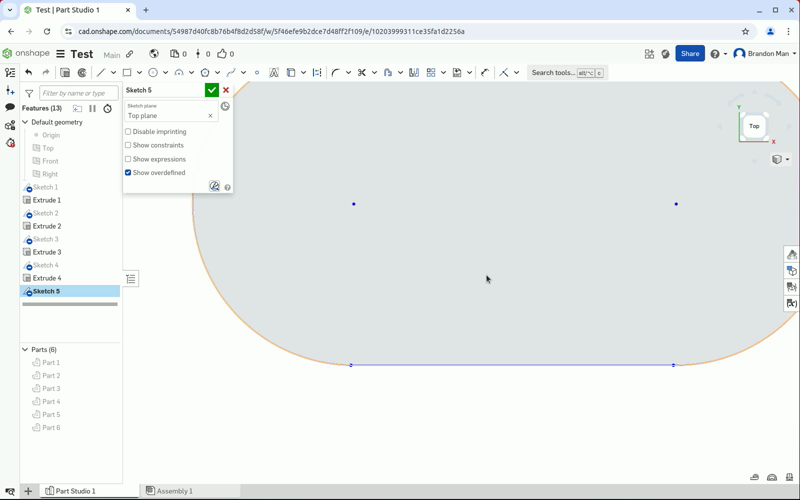
click(486, 274)
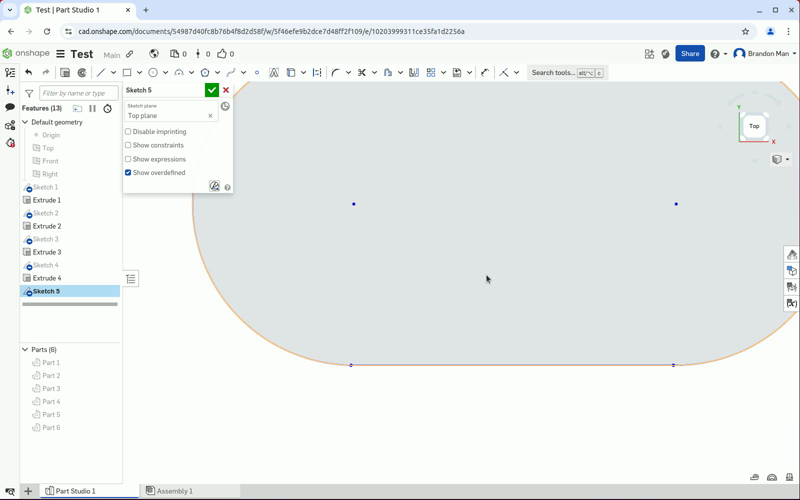
scroll(-6)
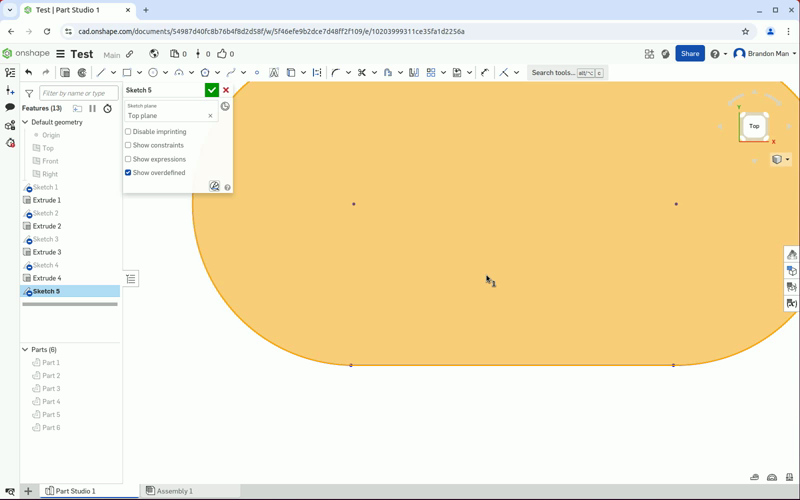
scroll(-6)
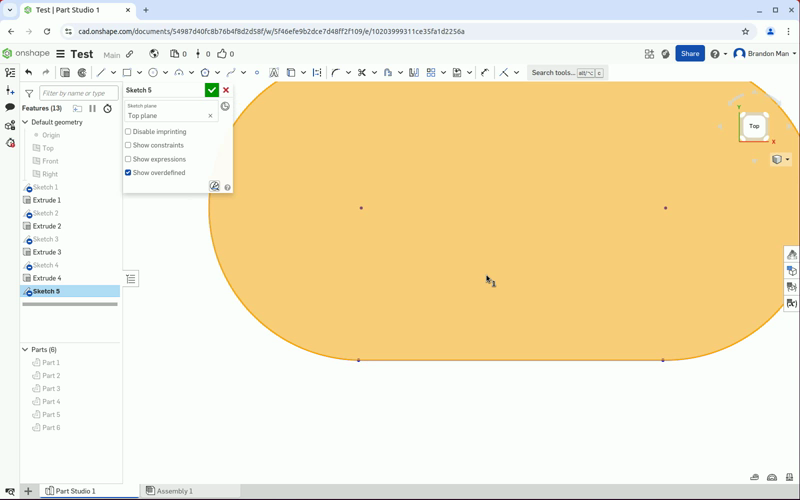
scroll(-6)
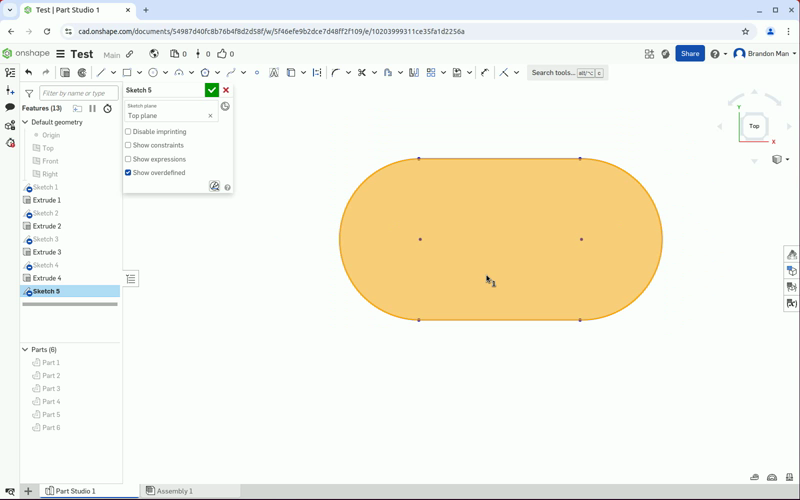
scroll(-6)
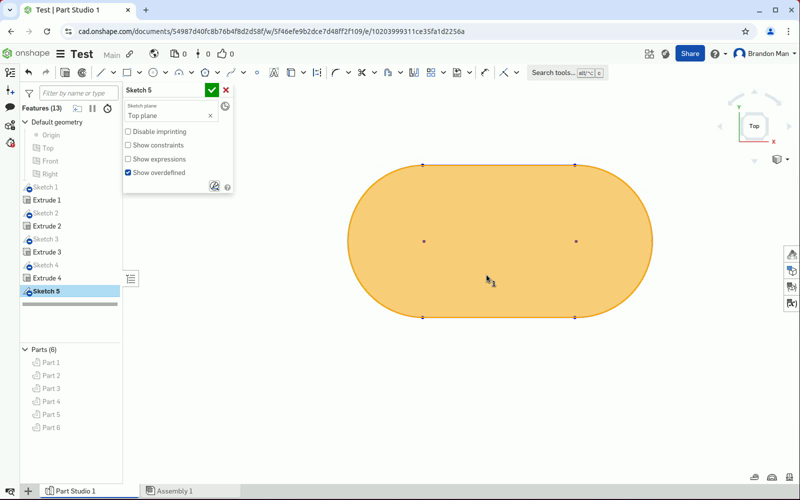
scroll(-6)
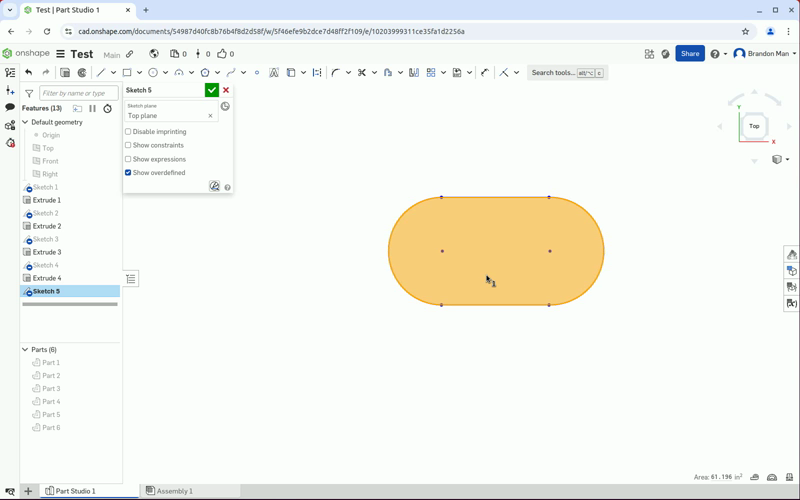
scroll(-6)
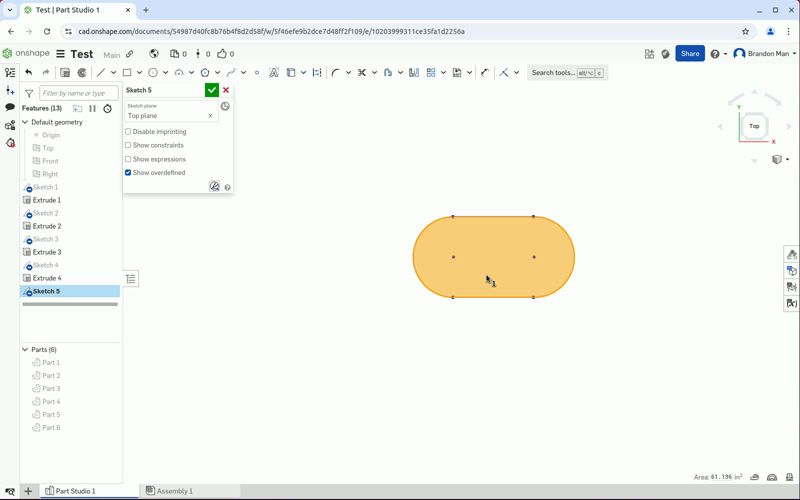
scroll(-6)
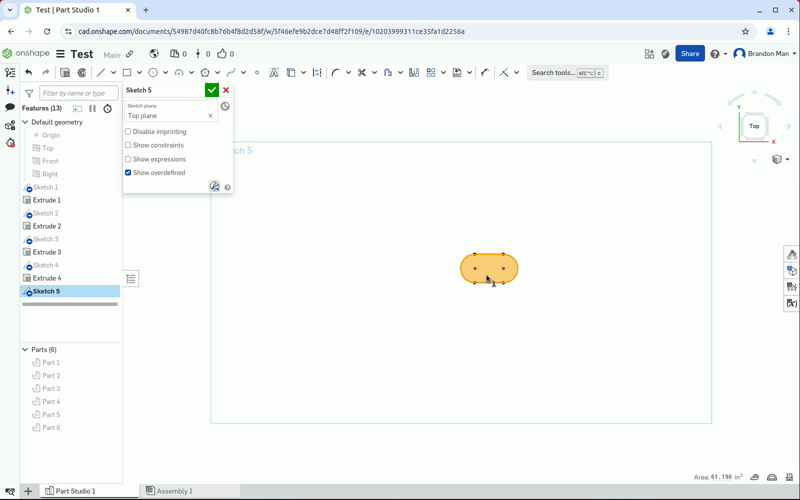
mouse_move(73, 352)
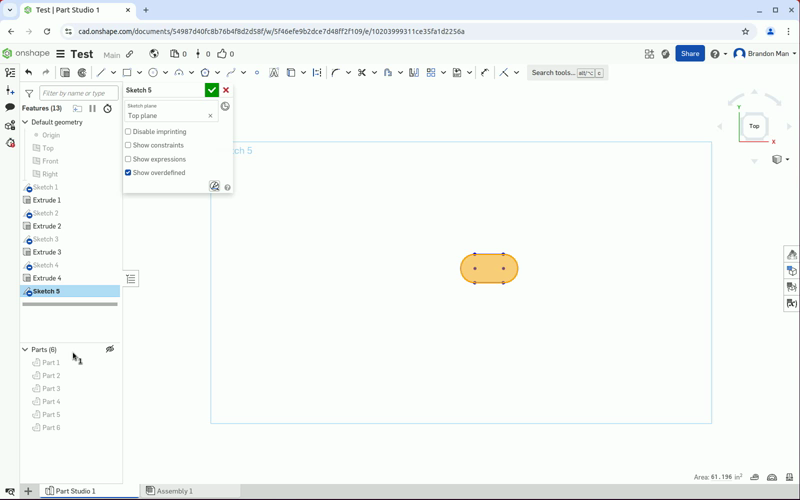
key(shift+y)
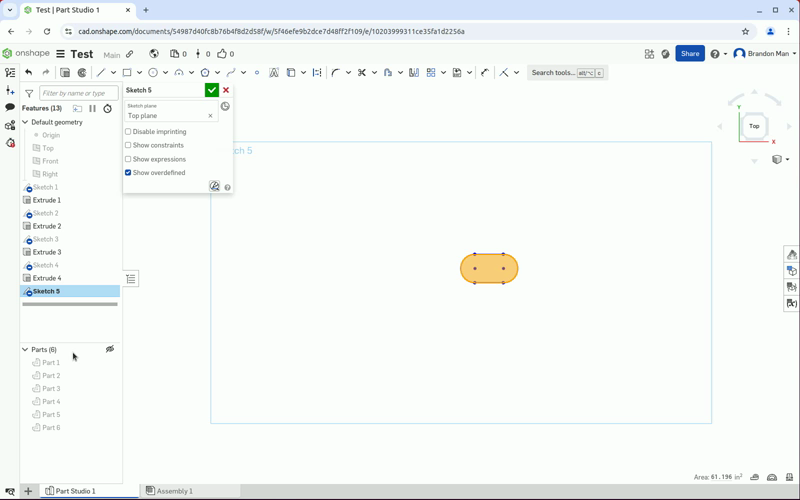
key(shift+e)
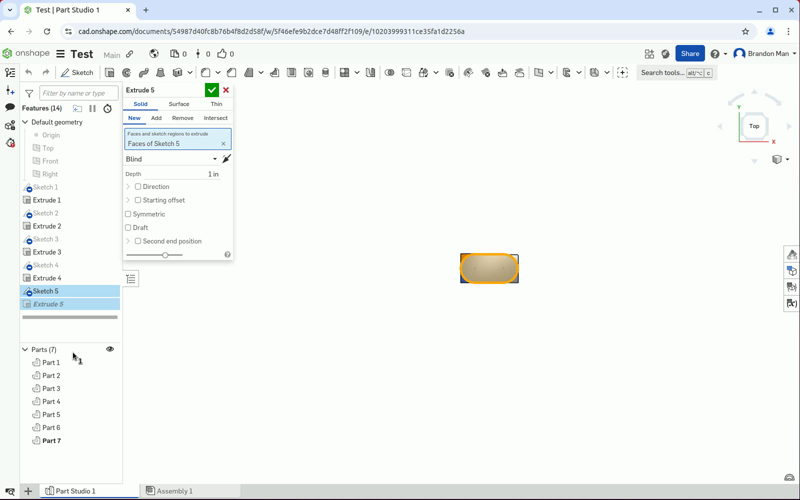
mouse_move(143, 106)
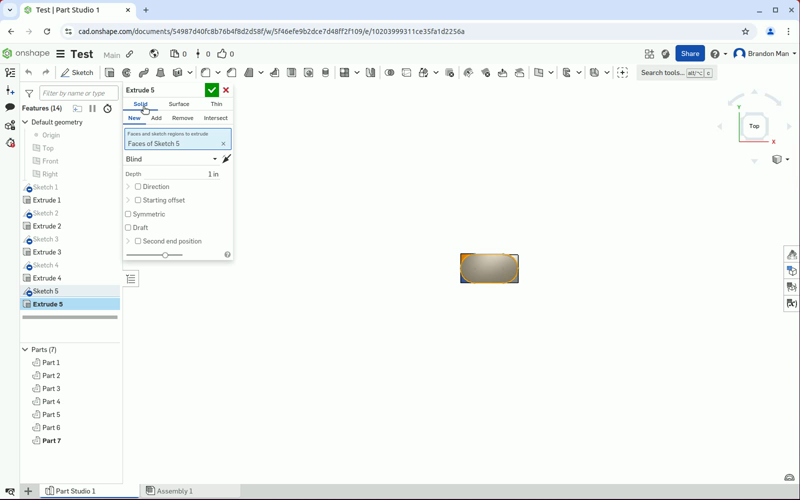
click(143, 106)
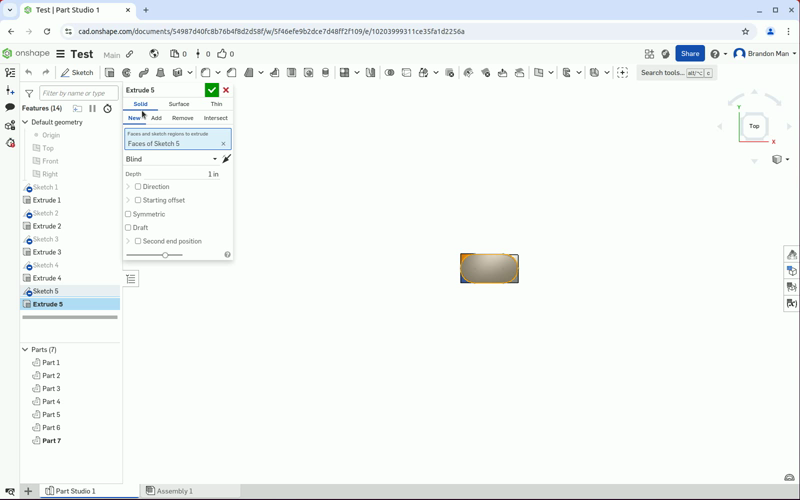
mouse_move(137, 120)
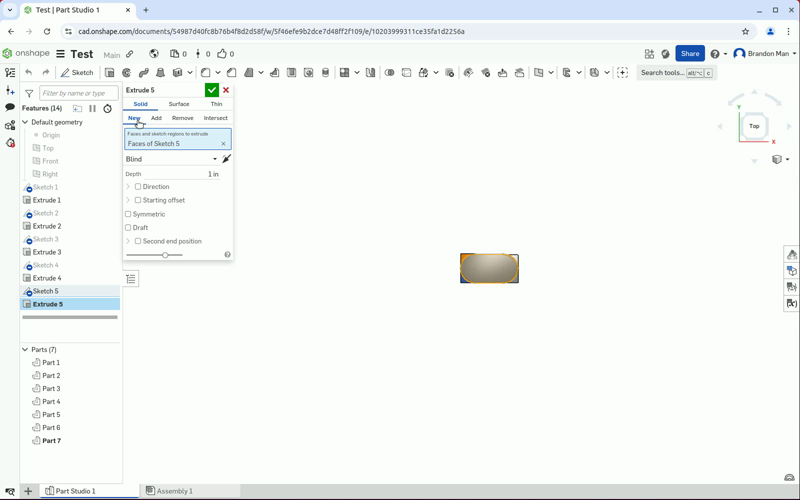
click(137, 120)
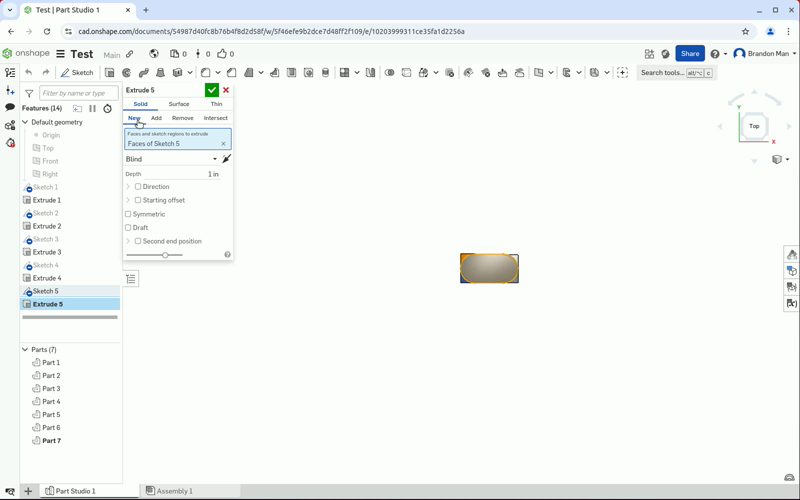
key(tab, 4)
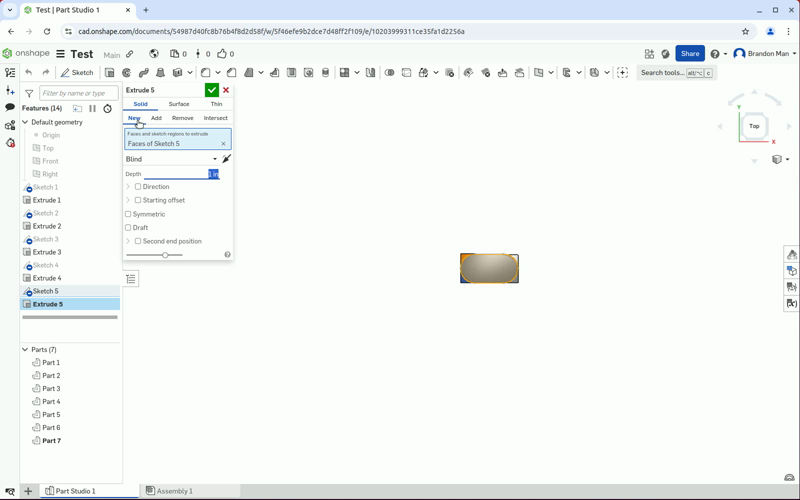
text(3.851)
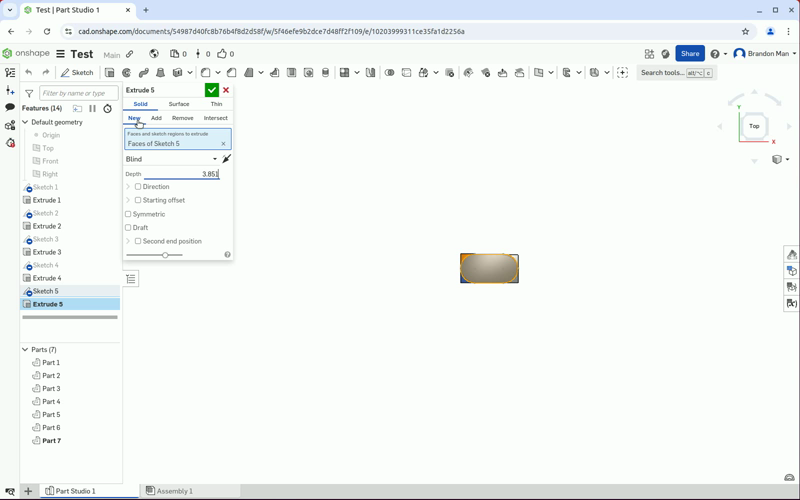
key(enter)
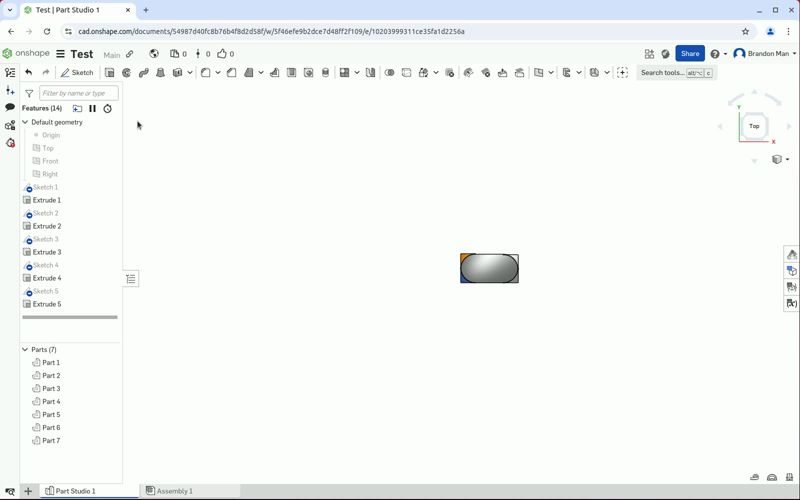
key(shift+h)
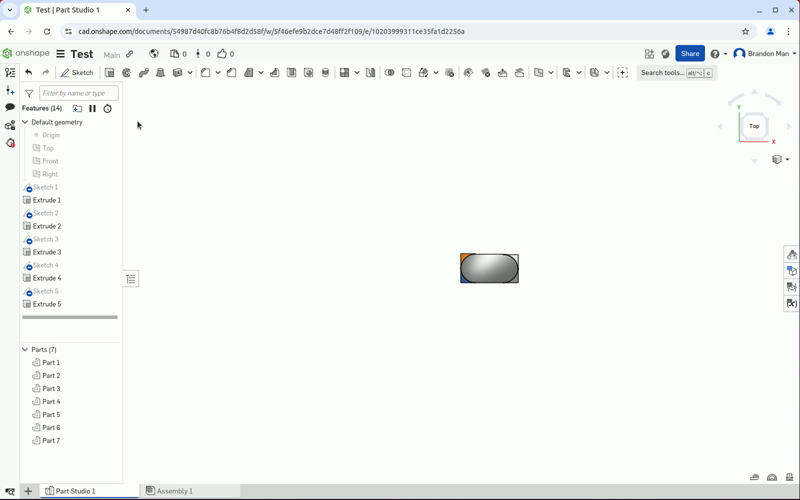
key(shift+h)
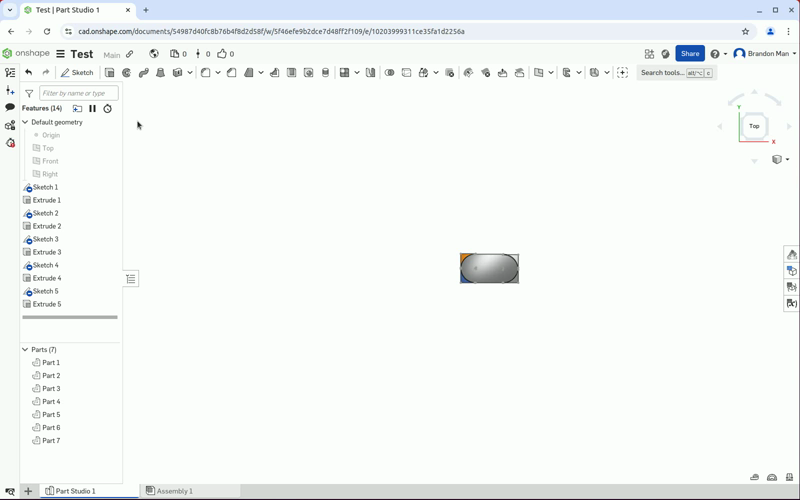
key(shift+7)
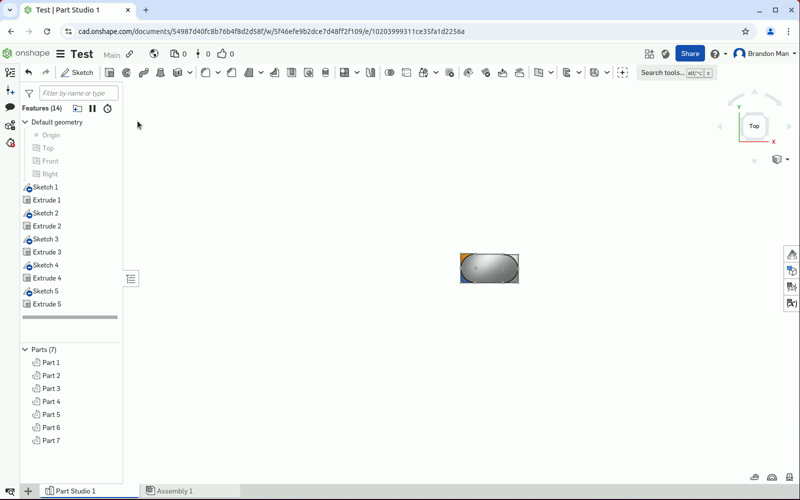
key(up, 3)
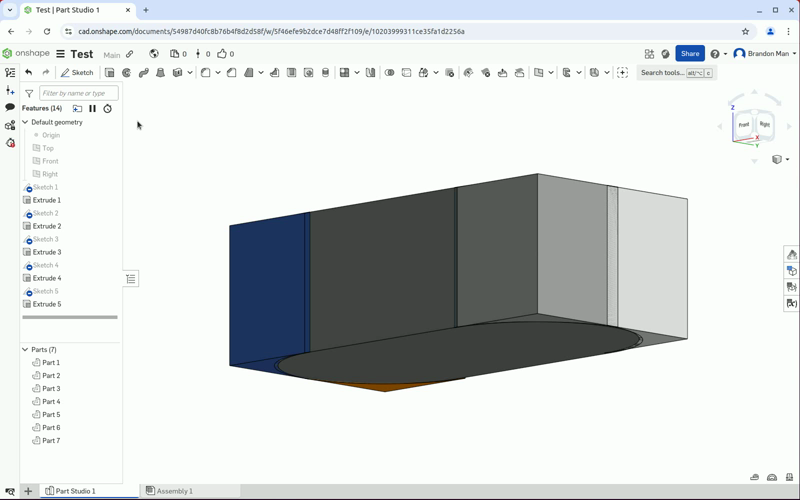
key(left, 3)
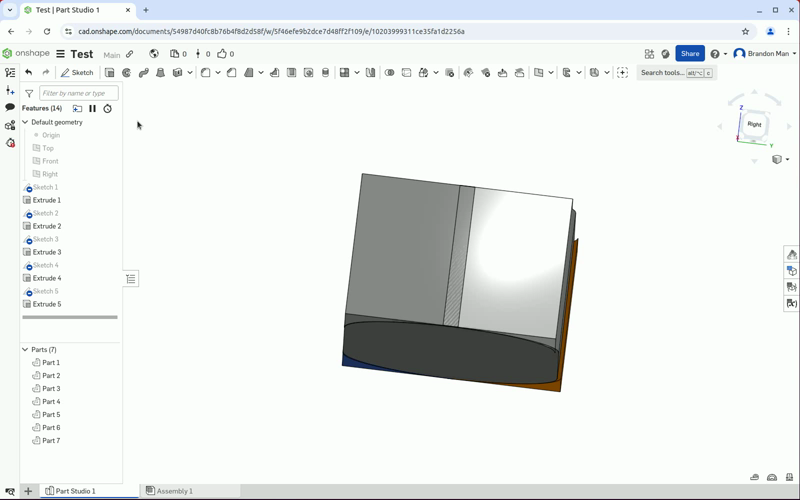
key(right, 3)
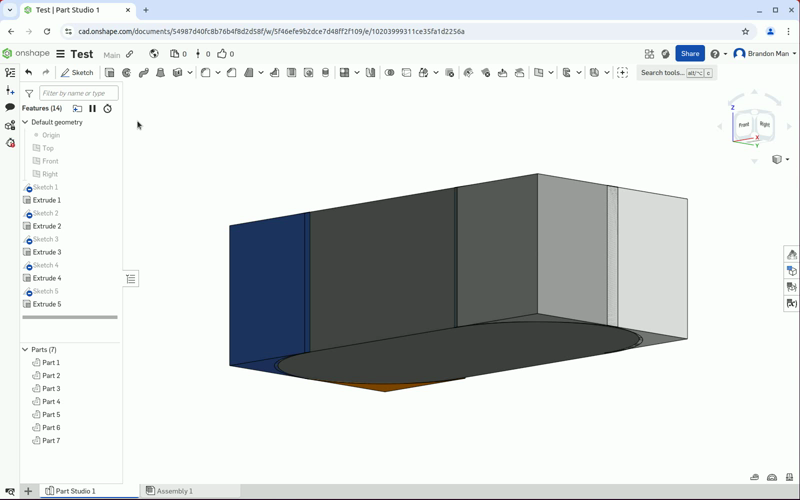
key(down, 3)
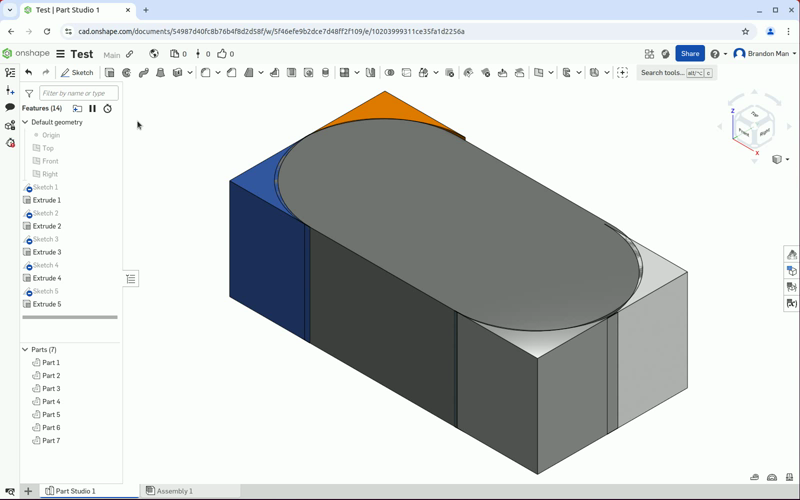
mouse_move(73, 189)
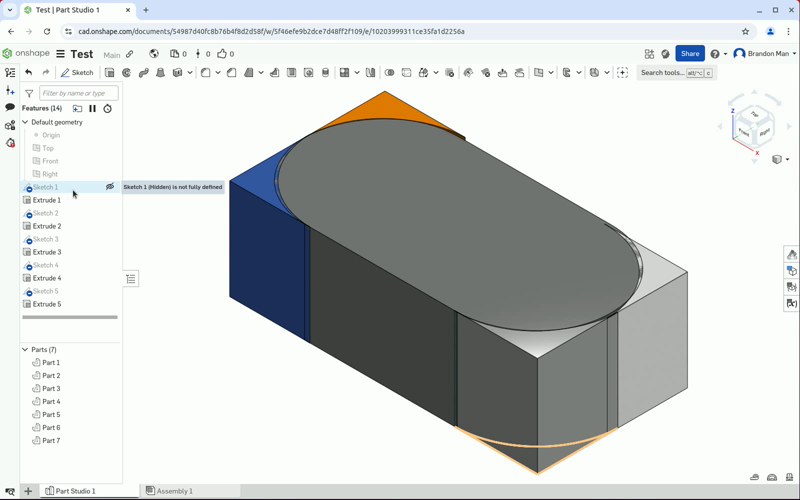
click(73, 189)